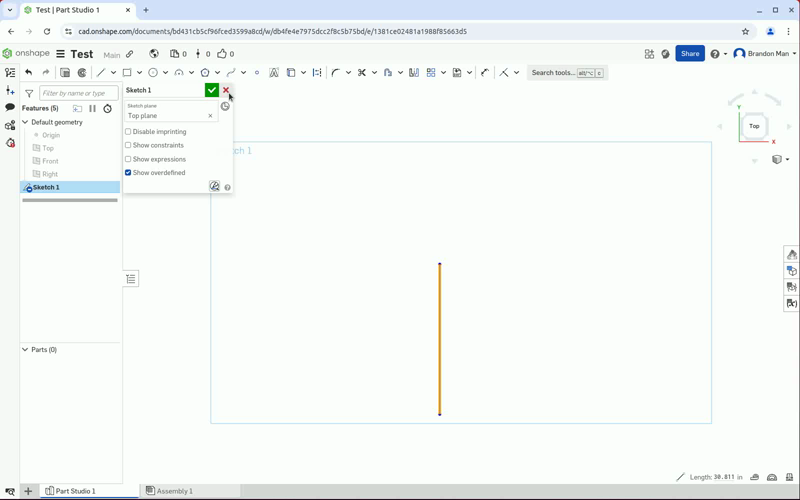
key(shift+h)
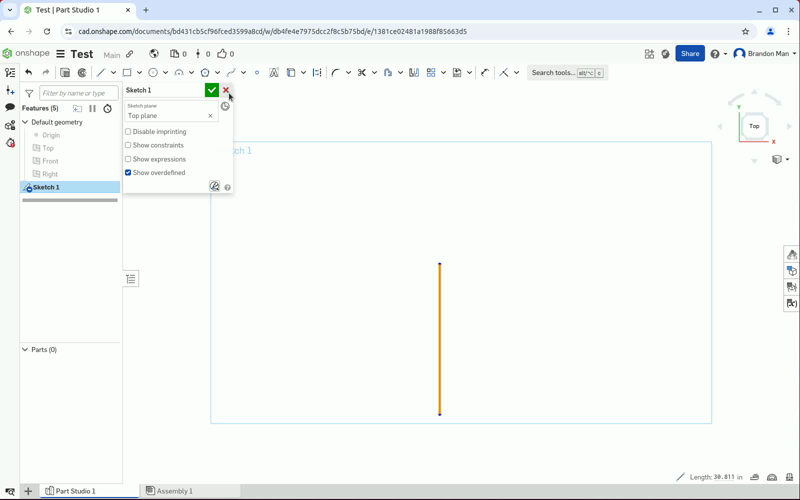
key(shift+s)
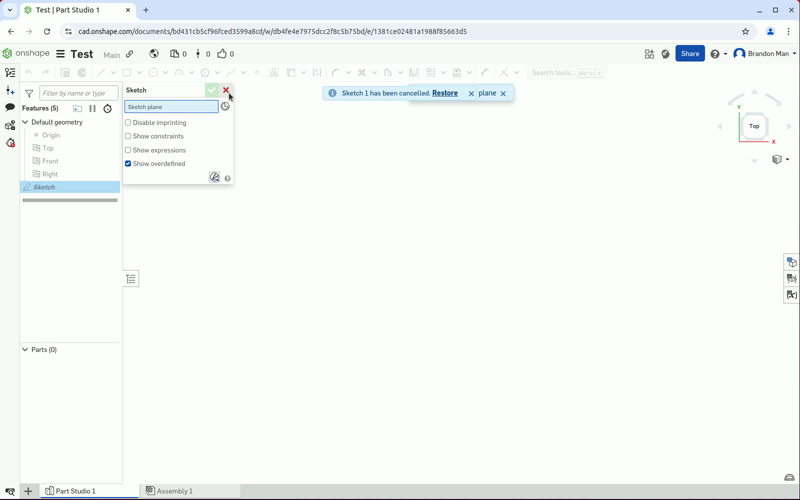
mouse_move(73, 150)
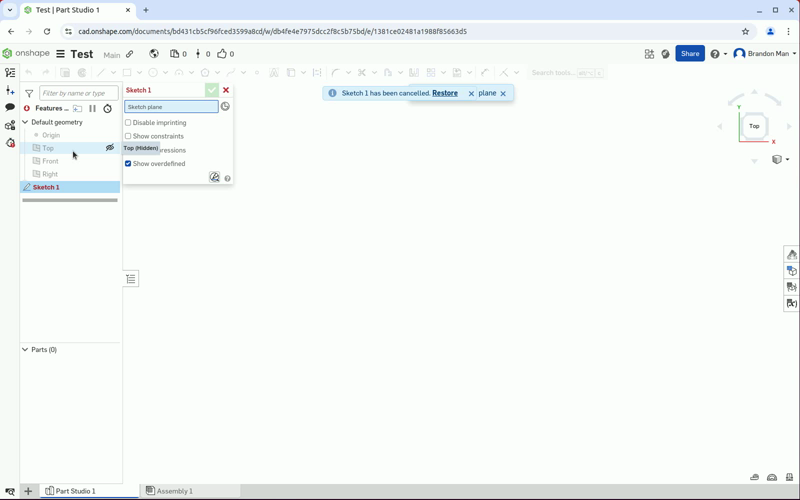
click(73, 150)
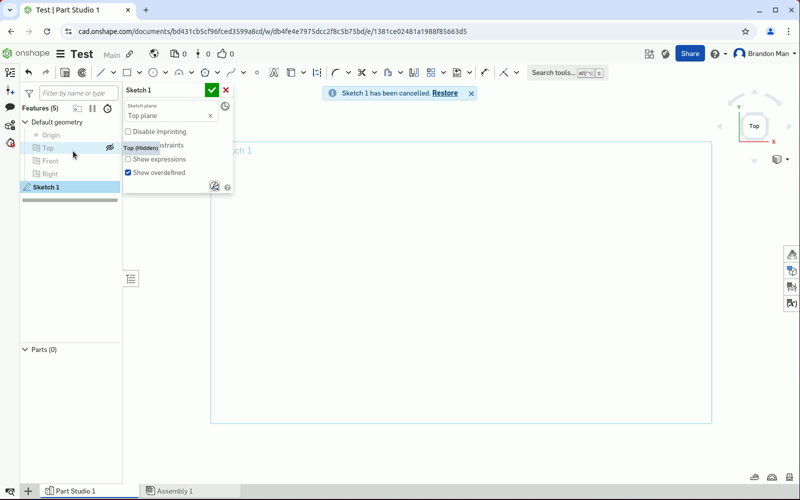
mouse_move(73, 352)
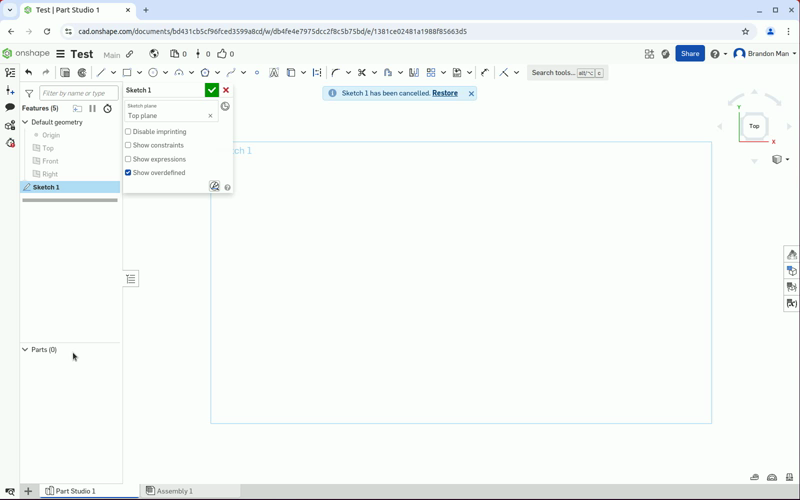
key(y)
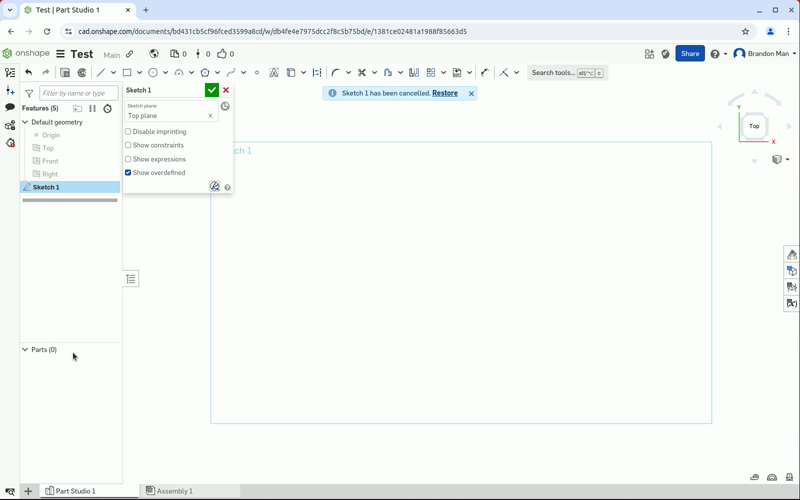
key(l)
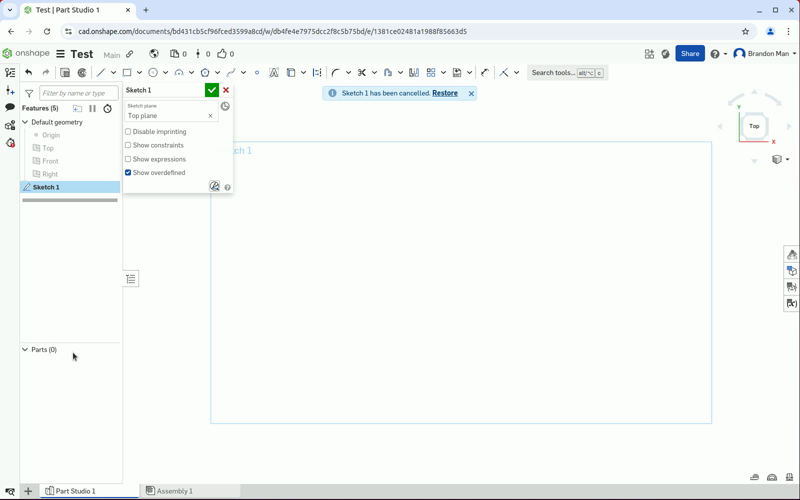
key_down(shift)
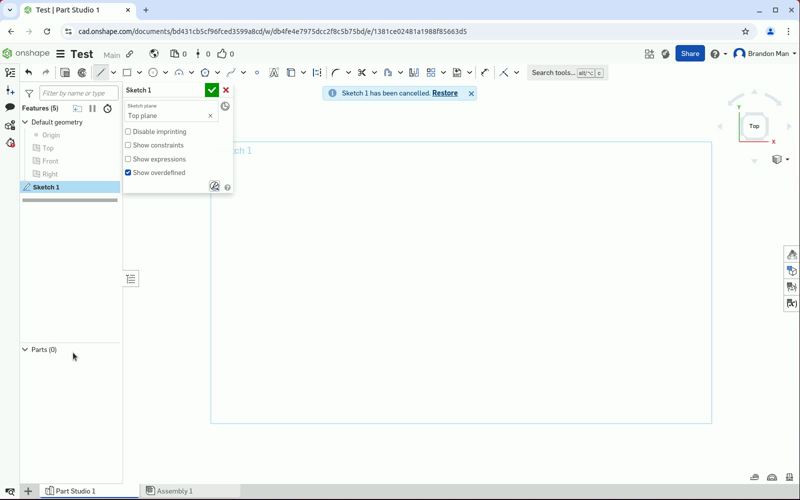
mouse_move(460, 282)
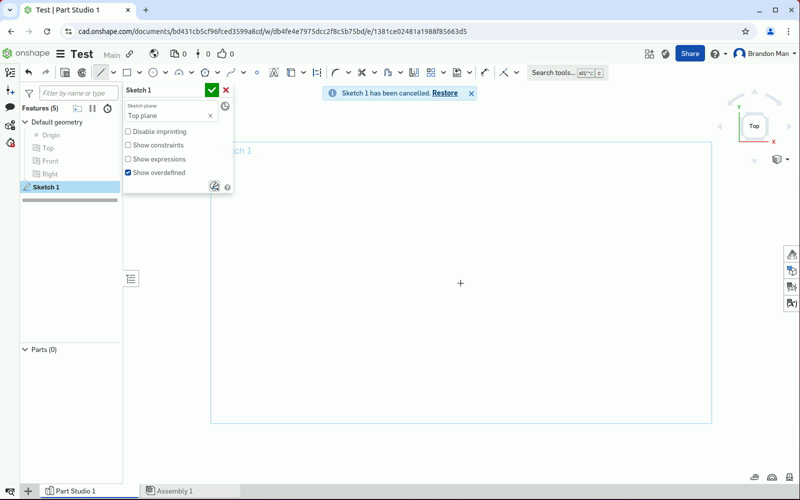
click(460, 282)
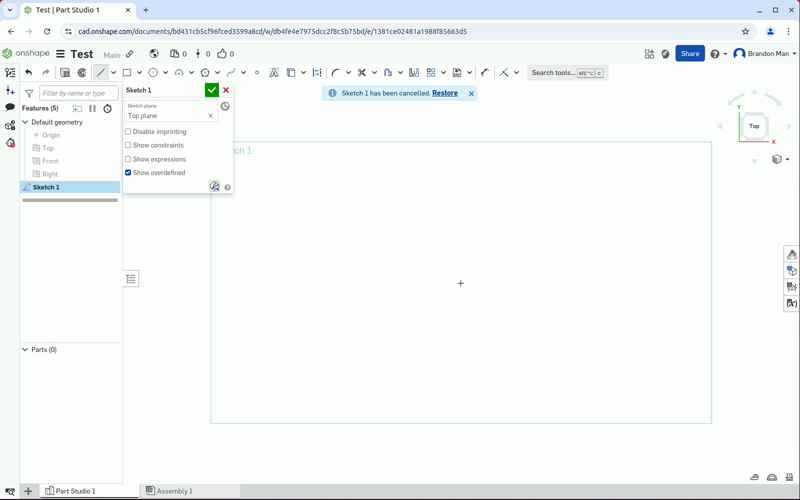
key_up(shift)
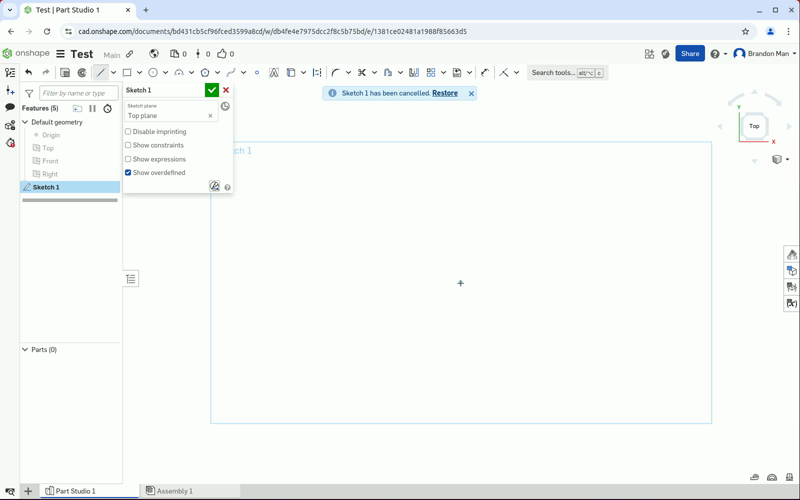
key_down(shift)
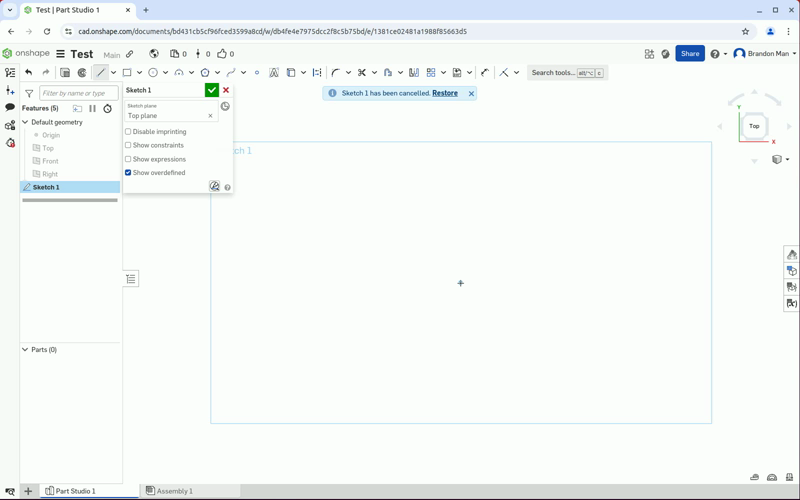
mouse_move(573, 282)
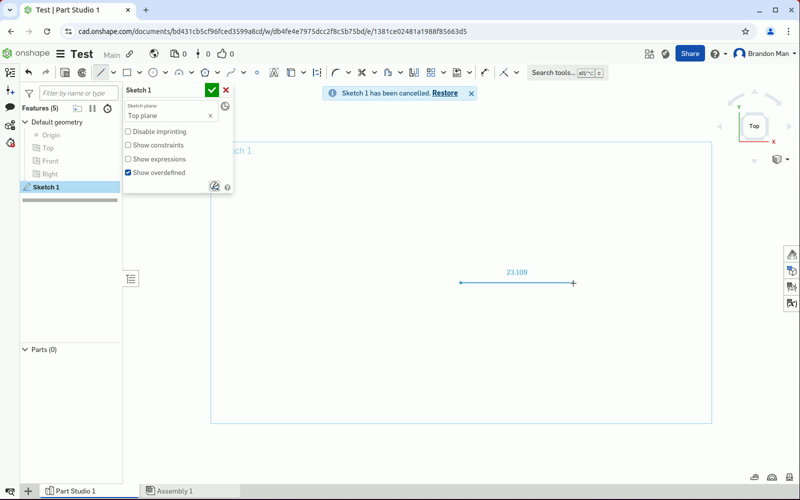
click(573, 282)
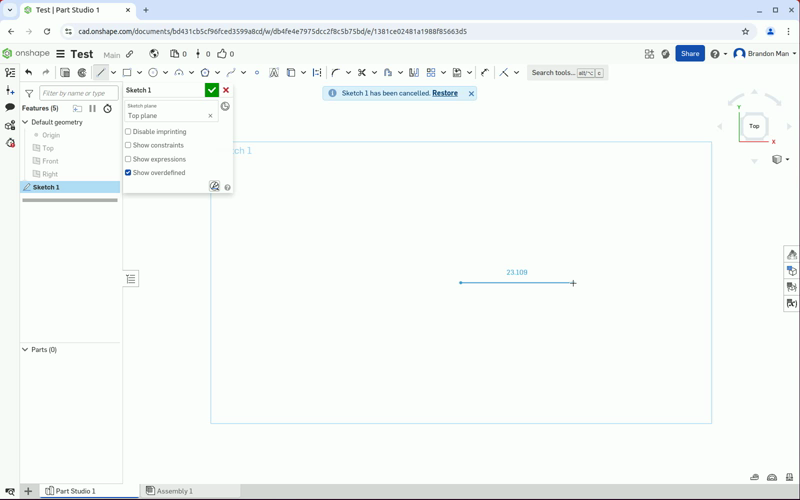
key_up(shift)
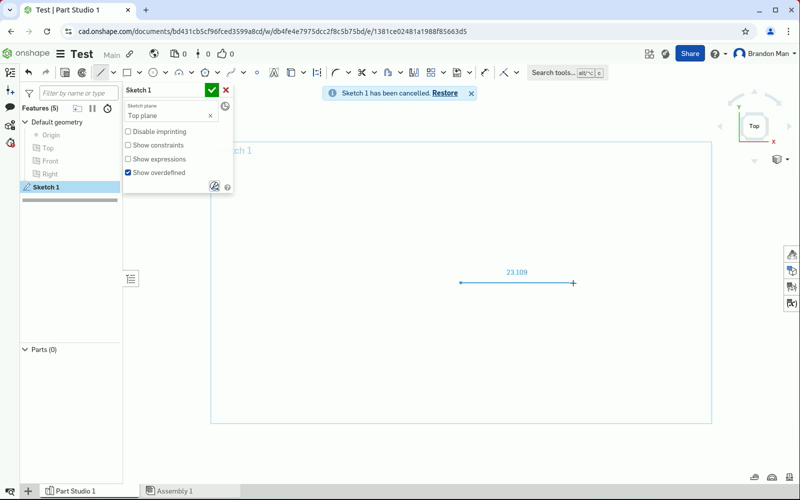
key_down(shift)
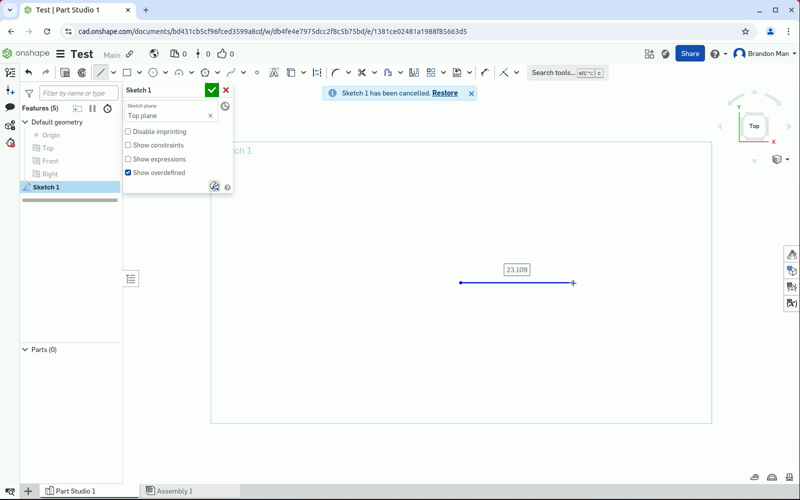
mouse_move(460, 170)
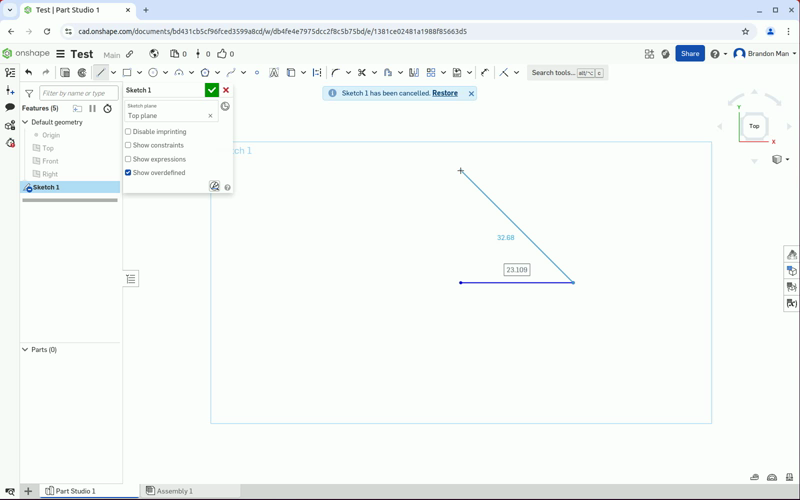
click(460, 170)
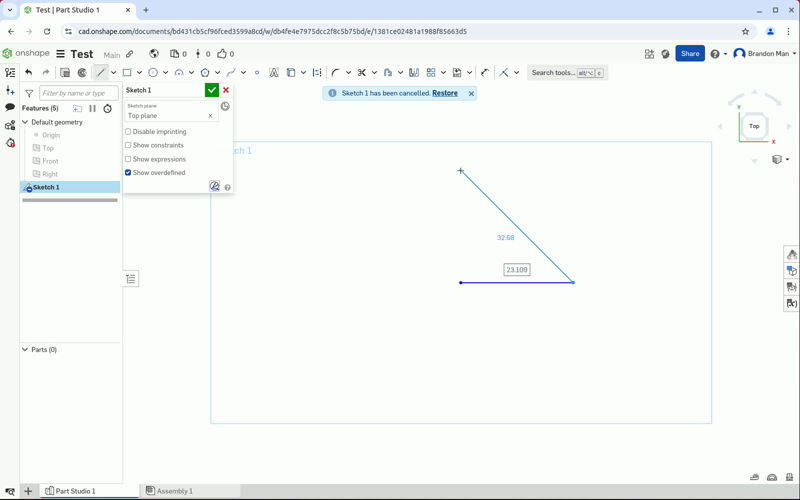
key_up(shift)
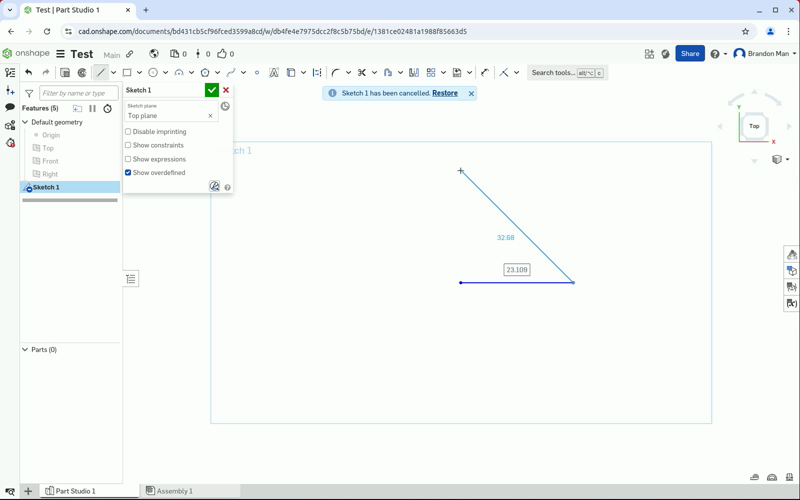
key_down(shift)
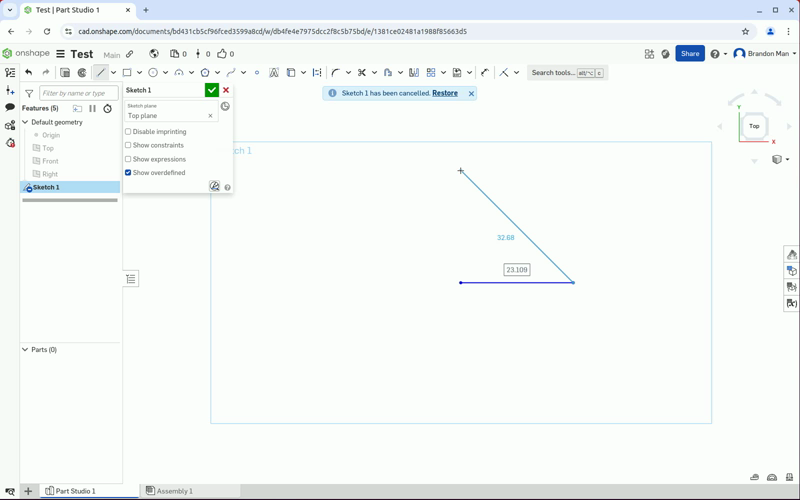
mouse_move(460, 282)
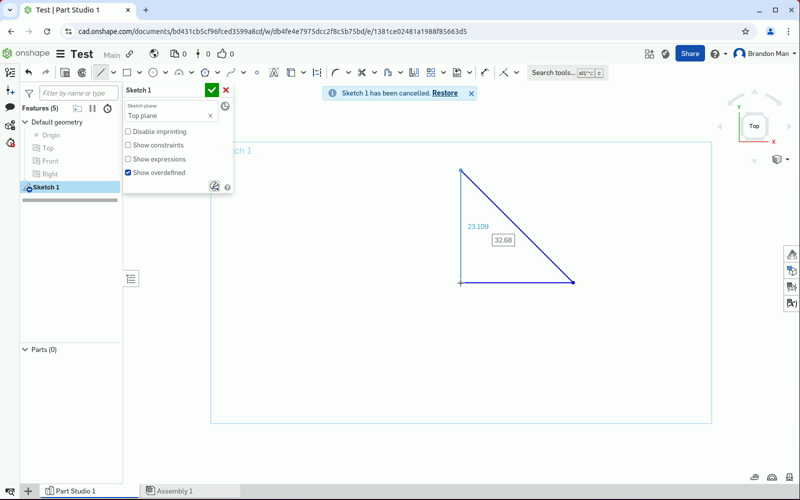
key_up(shift)
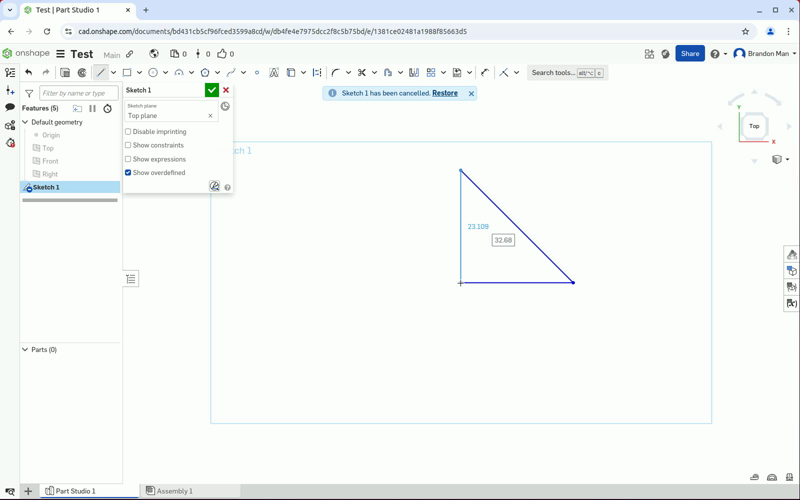
click(460, 282)
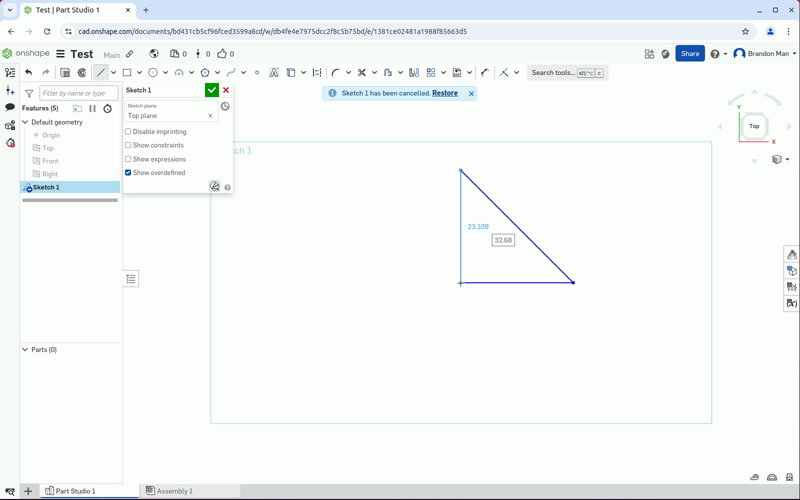
key(esc)
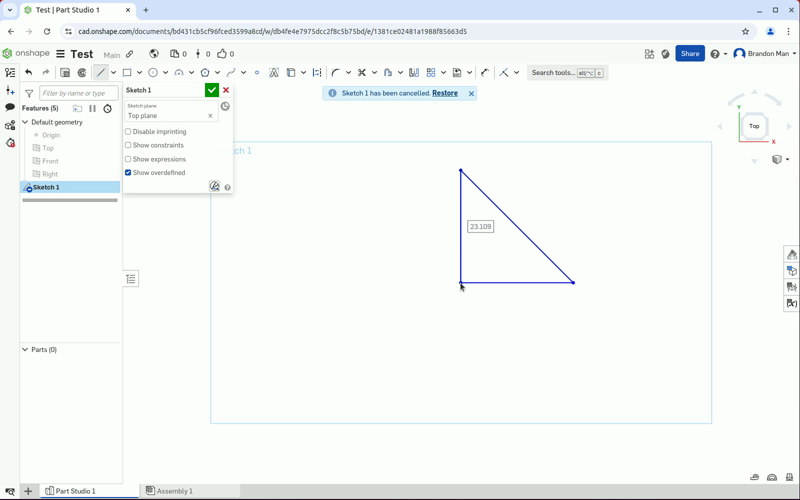
mouse_move(495, 222)
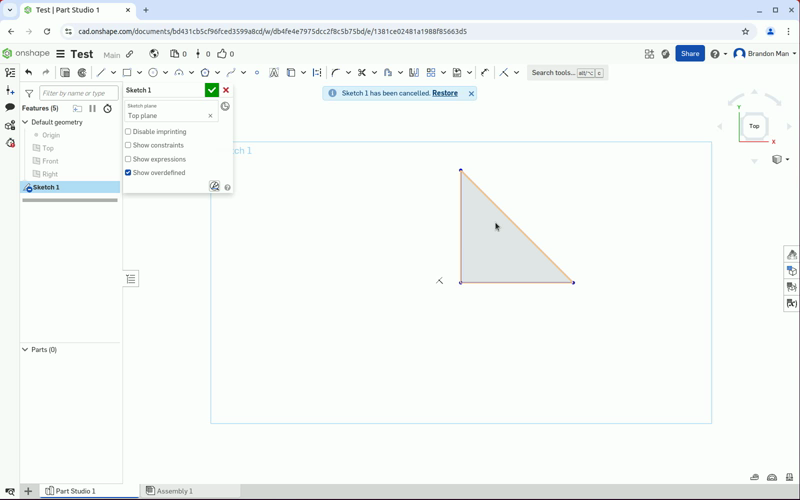
click(495, 222)
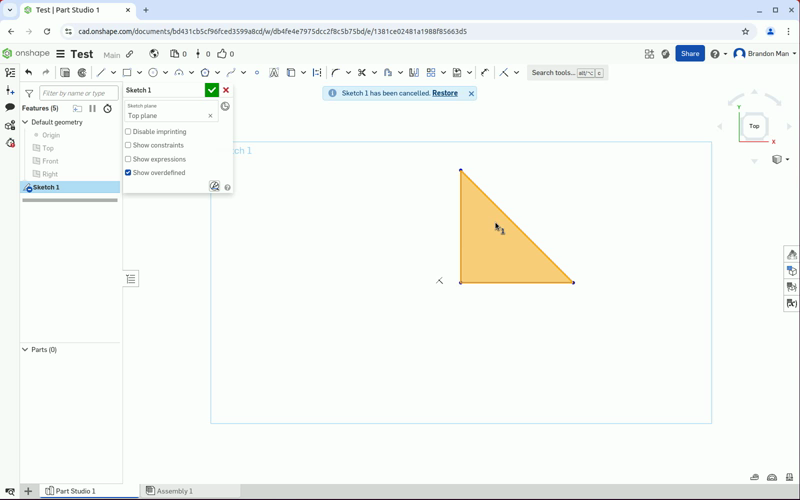
mouse_move(73, 352)
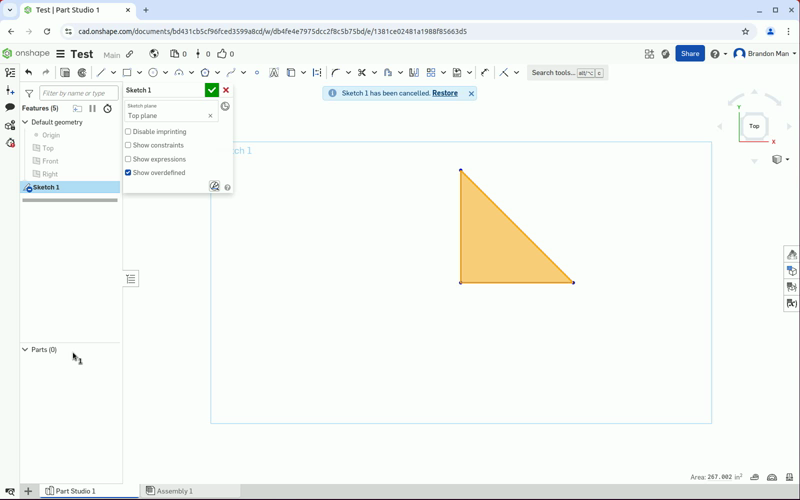
key(shift+y)
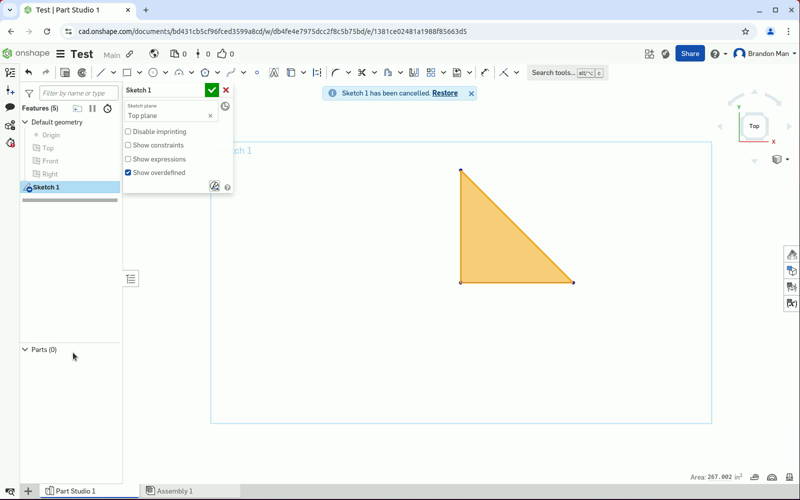
key(shift+e)
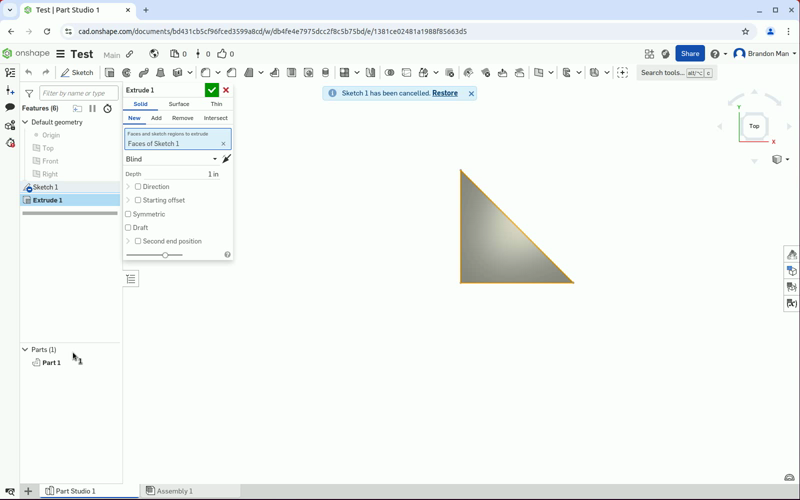
mouse_move(143, 106)
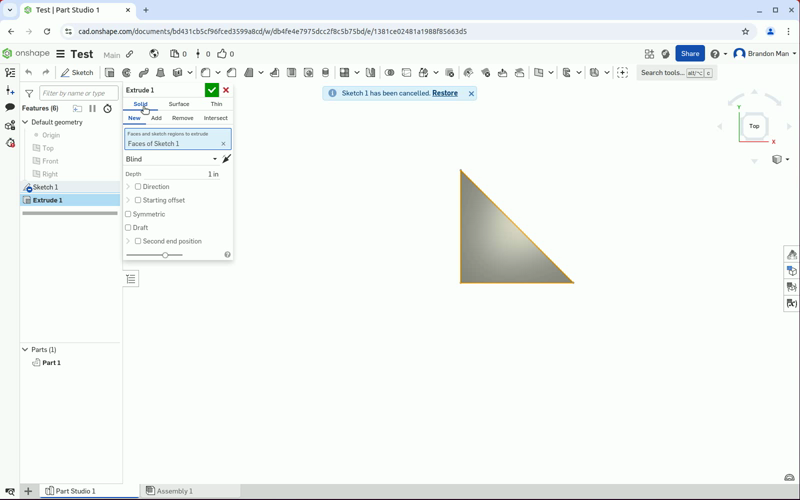
click(143, 106)
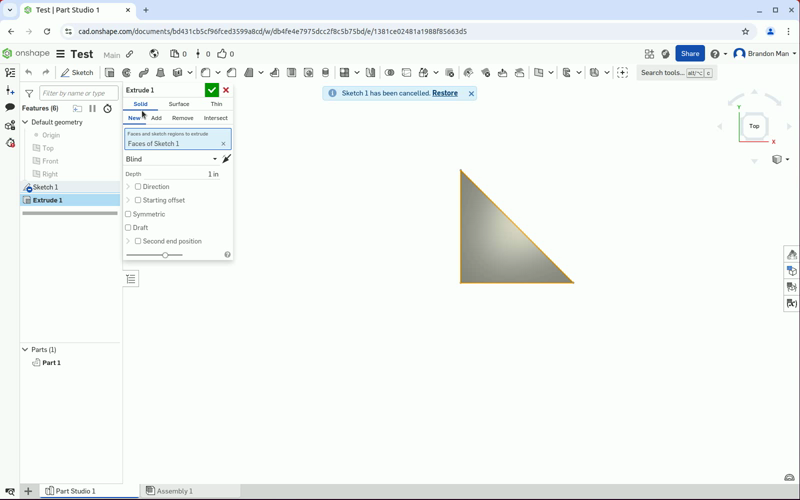
mouse_move(137, 120)
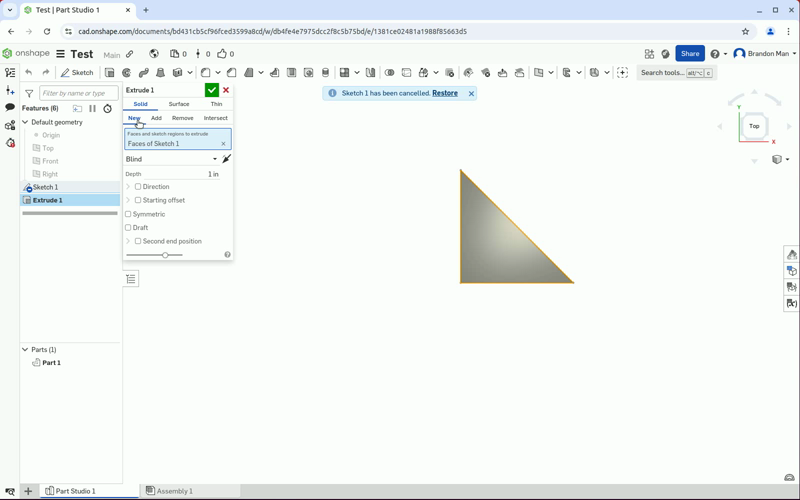
click(137, 120)
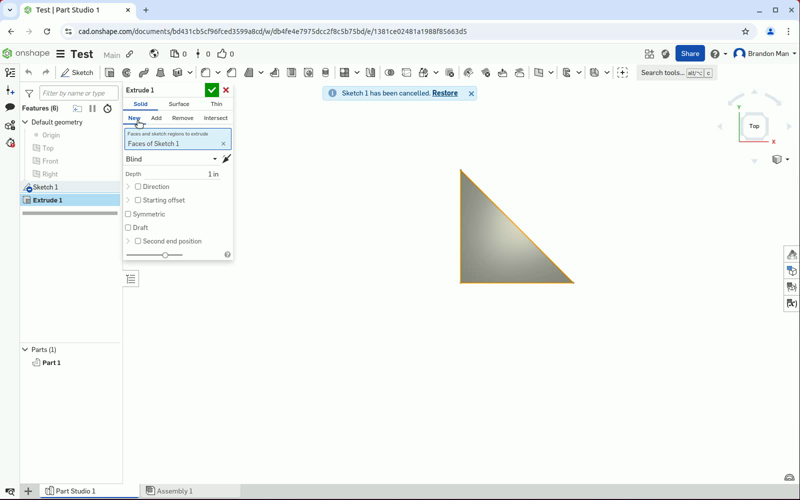
key(tab, 4)
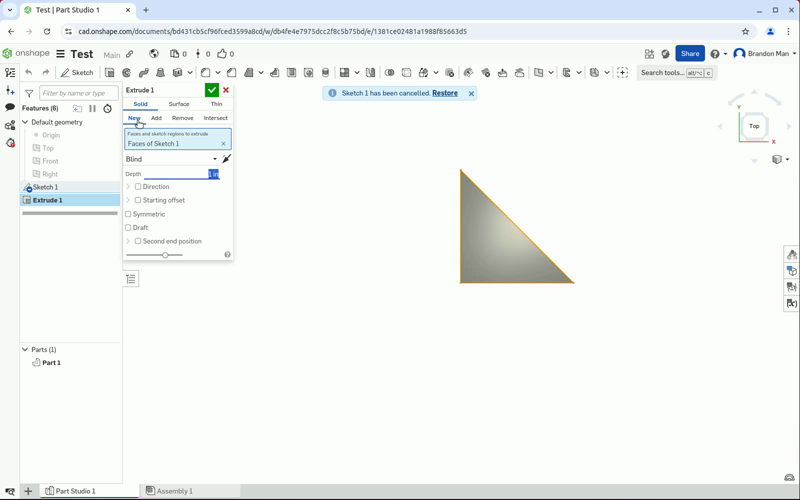
text(0.241)
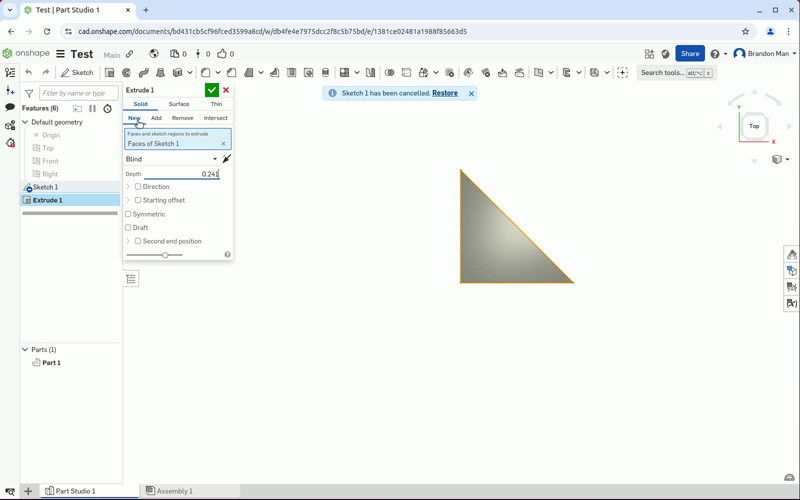
key(enter)
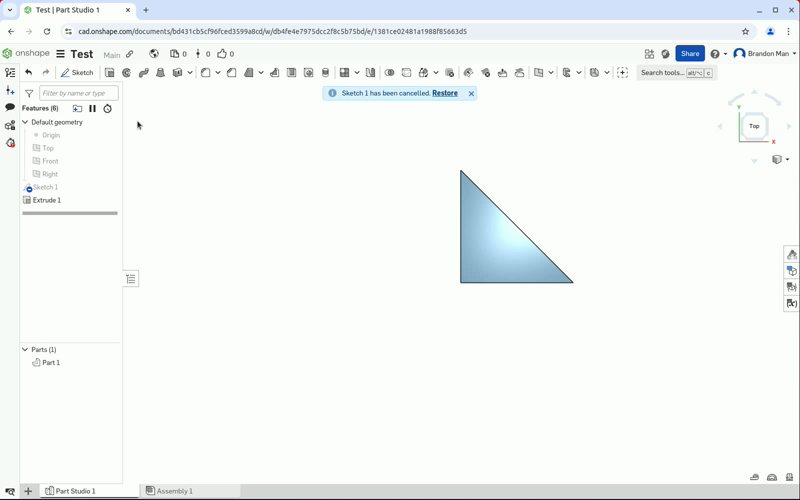
key(shift+h)
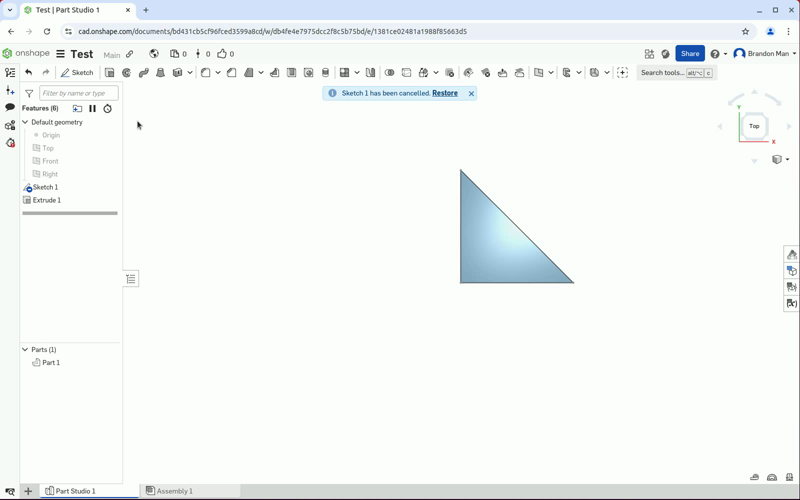
key(shift+h)
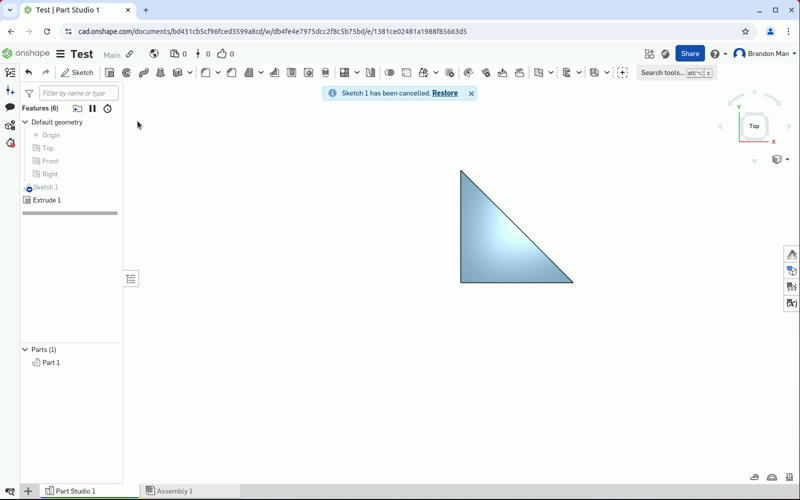
mouse_move(73, 189)
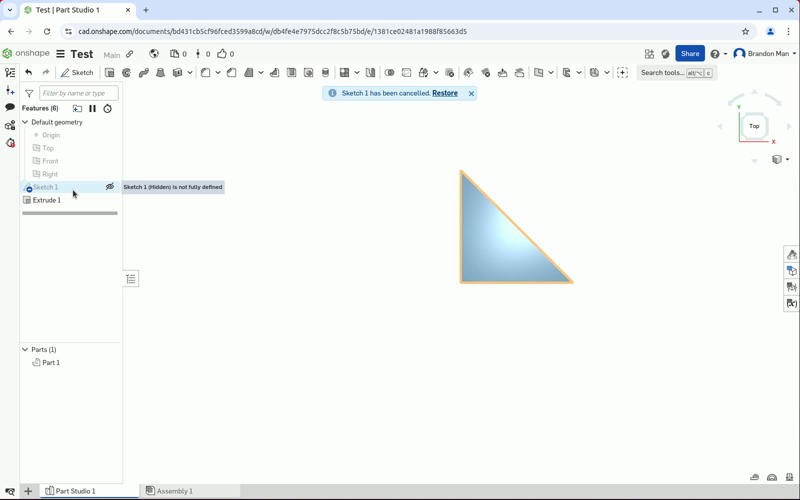
click(73, 189)
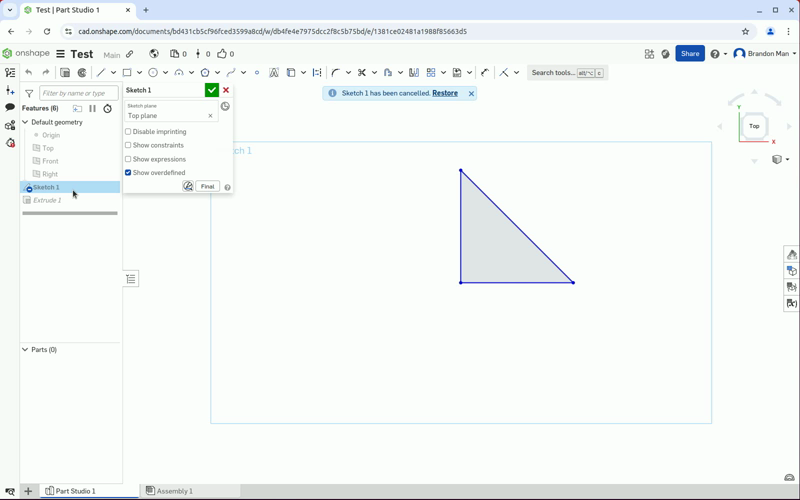
mouse_move(229, 92)
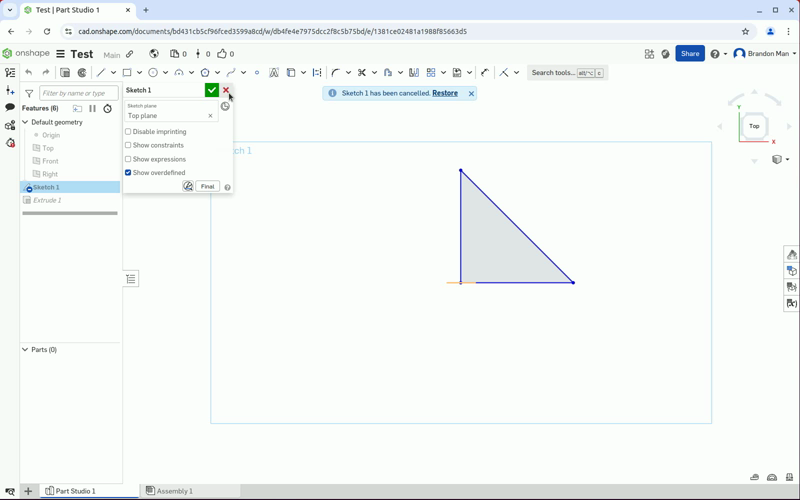
click(229, 92)
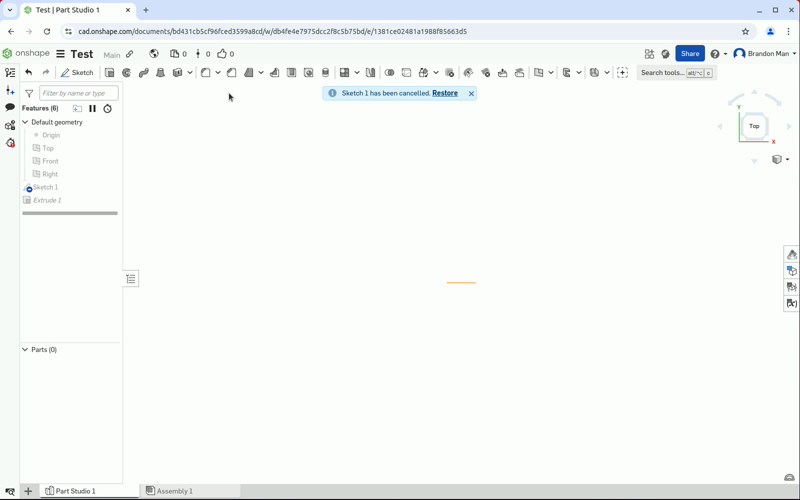
mouse_move(541, 75)
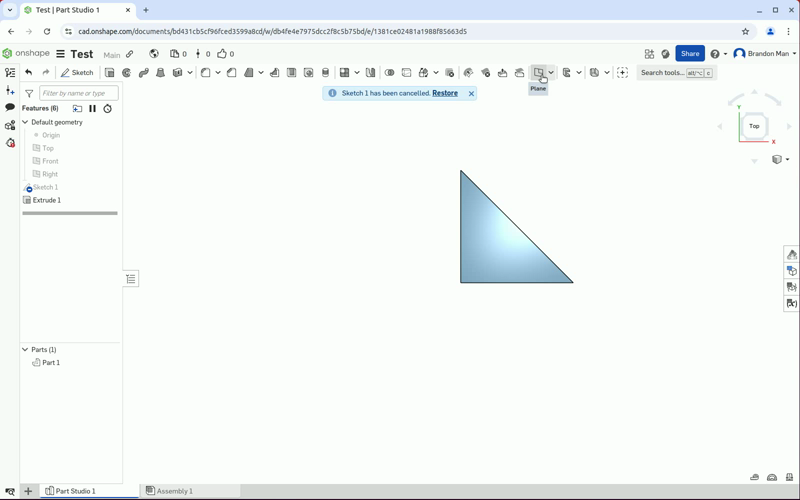
click(541, 75)
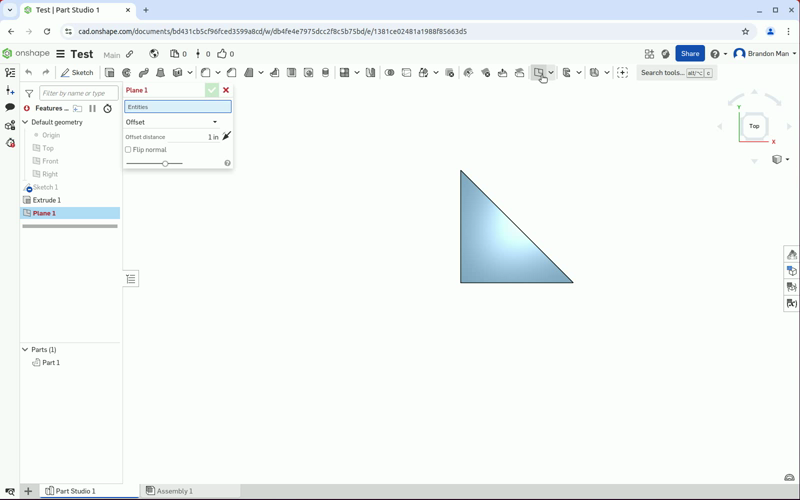
mouse_move(73, 150)
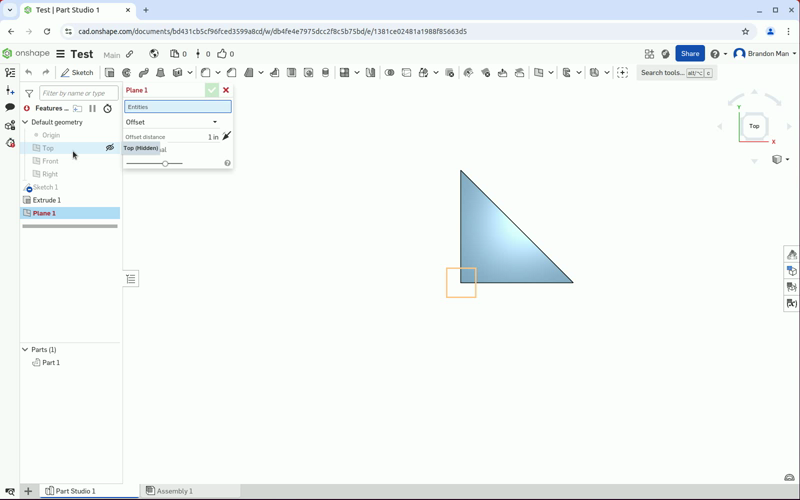
click(73, 150)
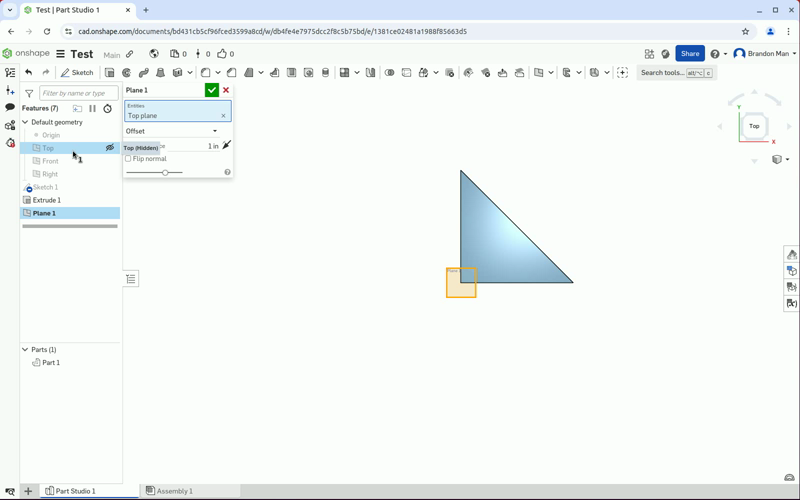
key(tab, 2)
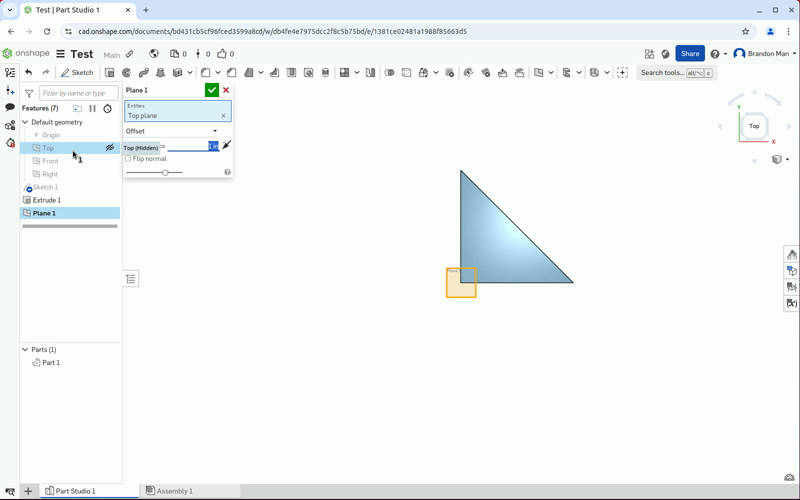
text(0.246)
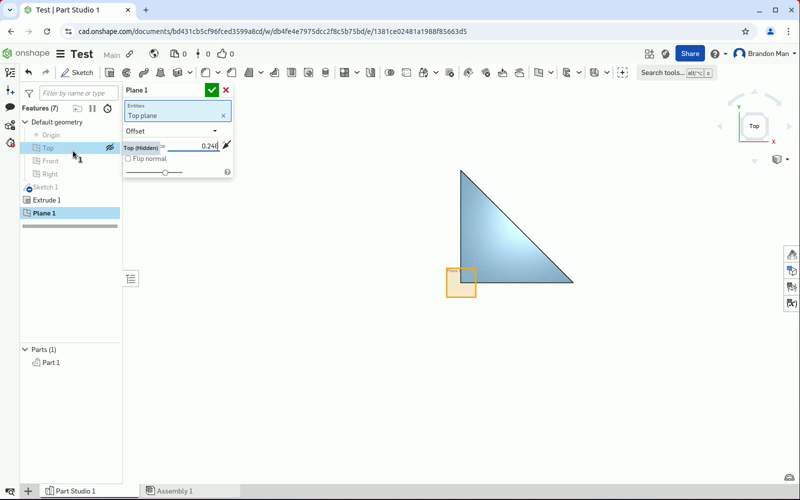
key(enter, 2)
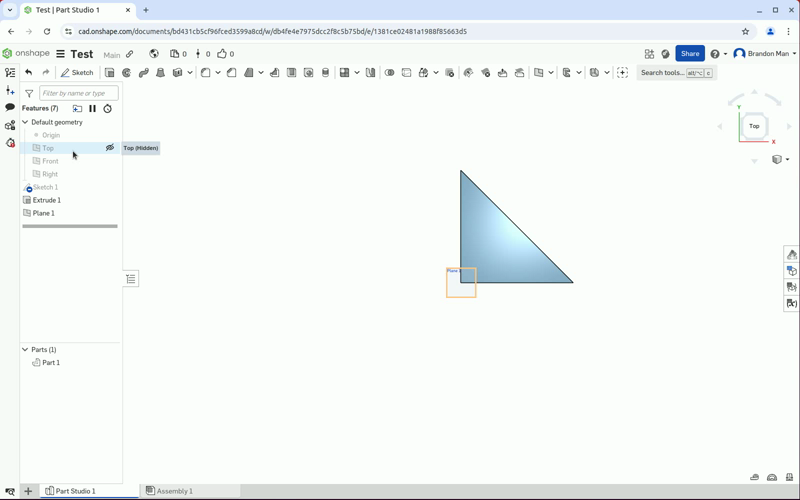
key(shift+s)
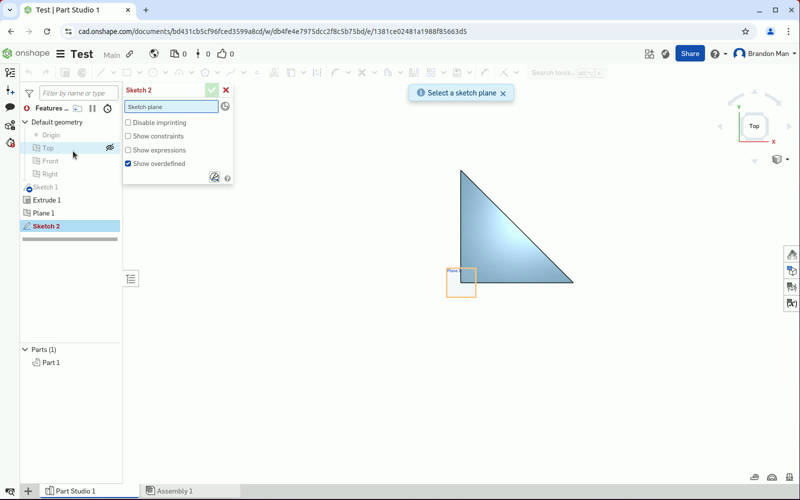
mouse_move(73, 215)
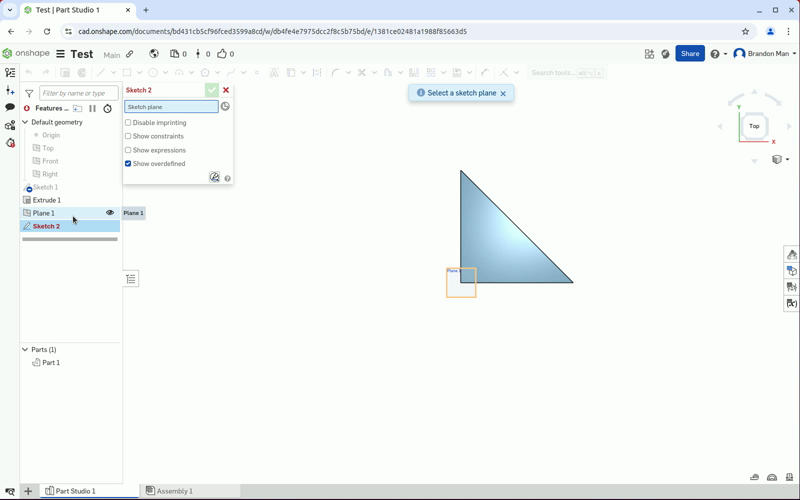
click(73, 215)
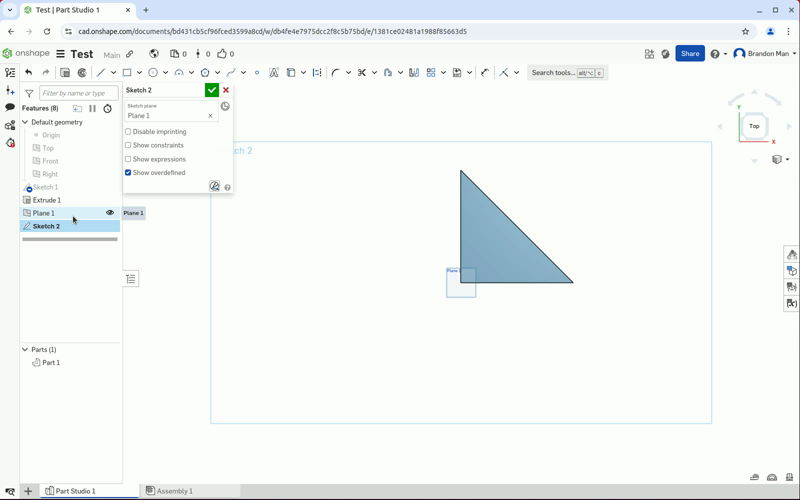
mouse_move(73, 352)
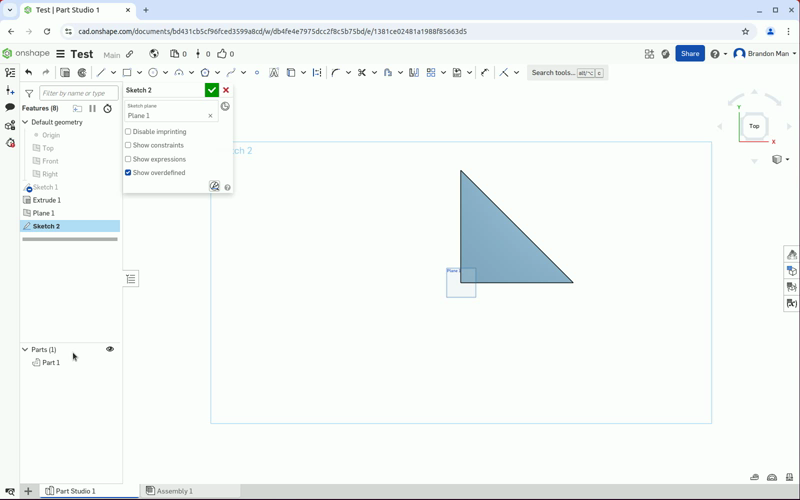
key(y)
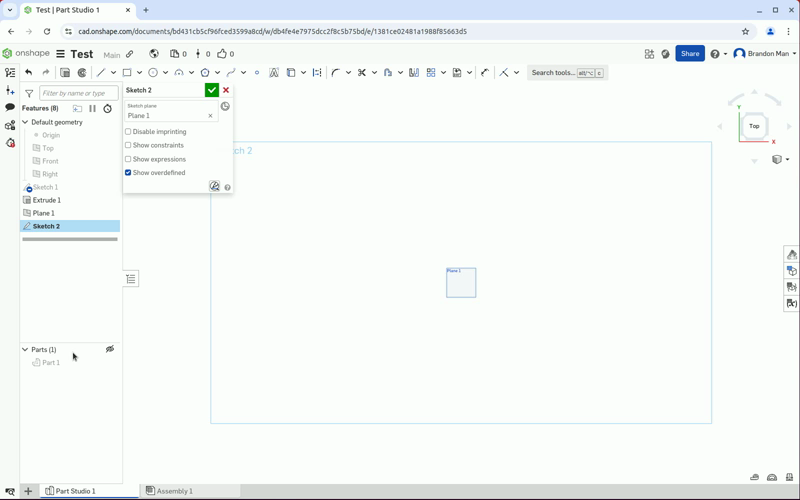
key(c)
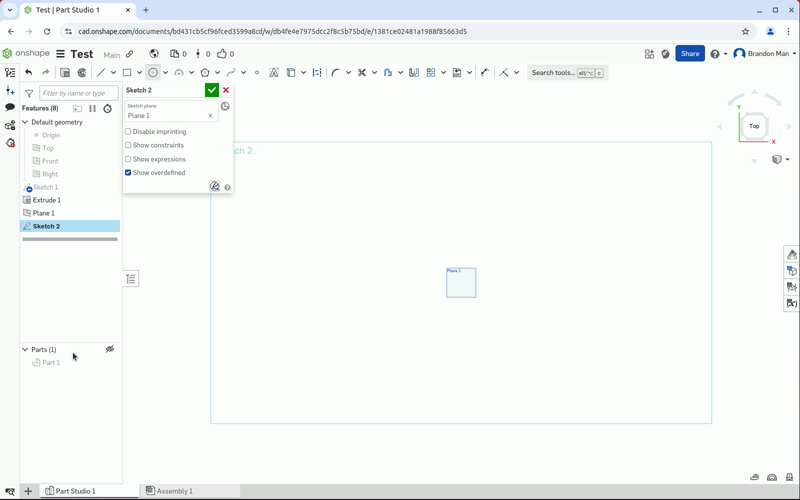
key_down(shift)
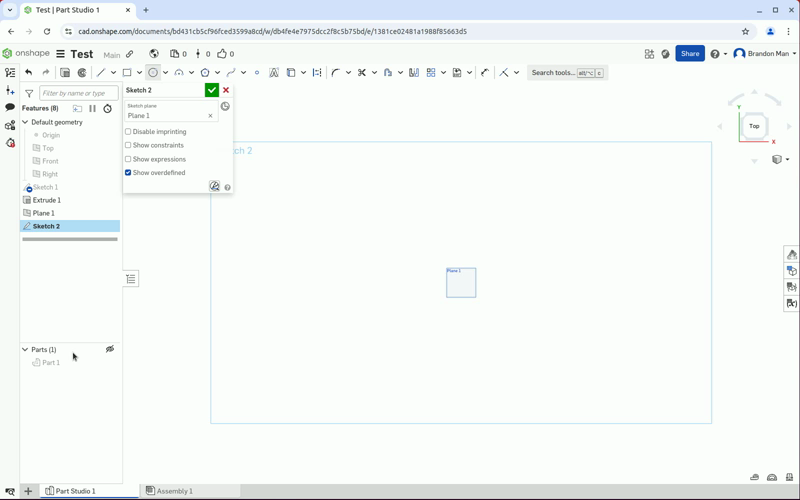
mouse_move(473, 227)
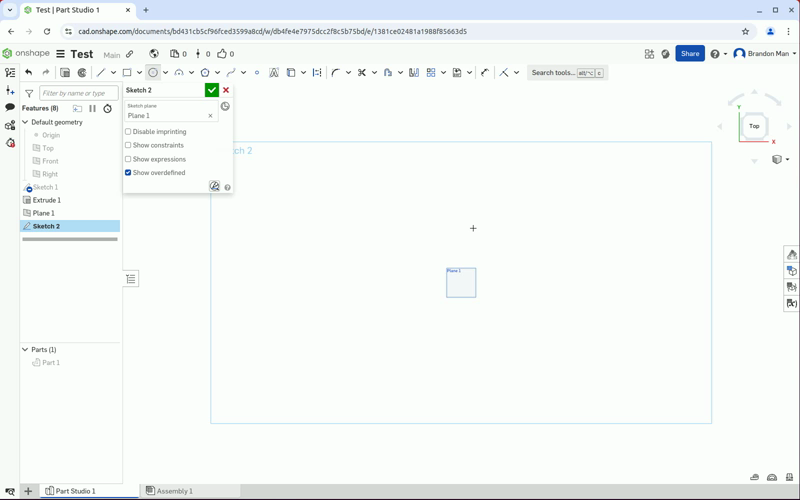
click(473, 227)
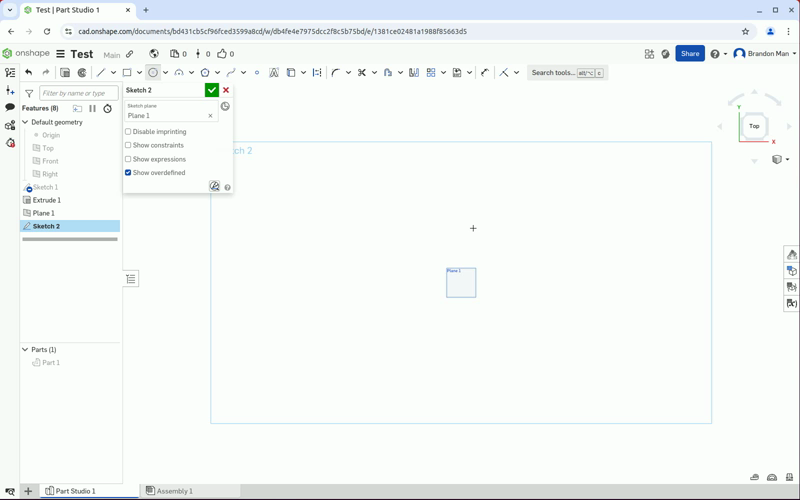
key_up(shift)
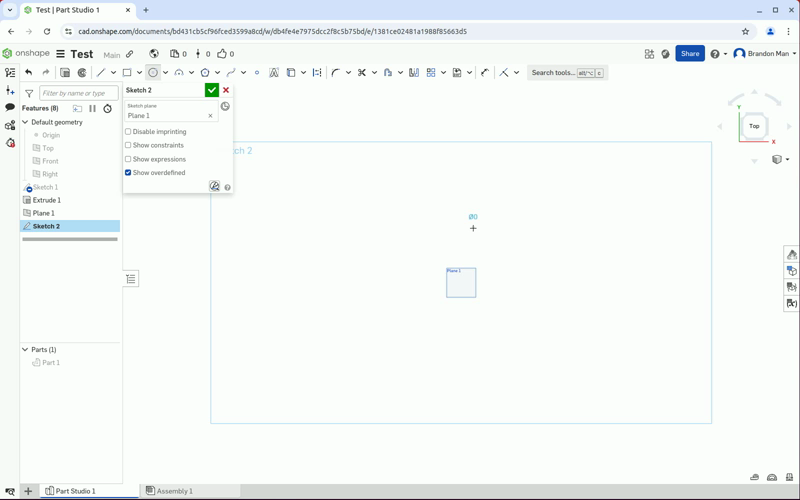
mouse_move(474, 227)
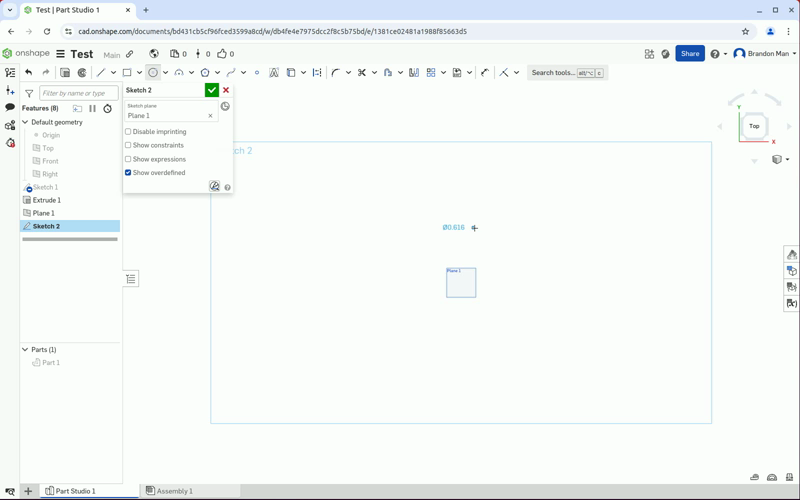
scroll(6)
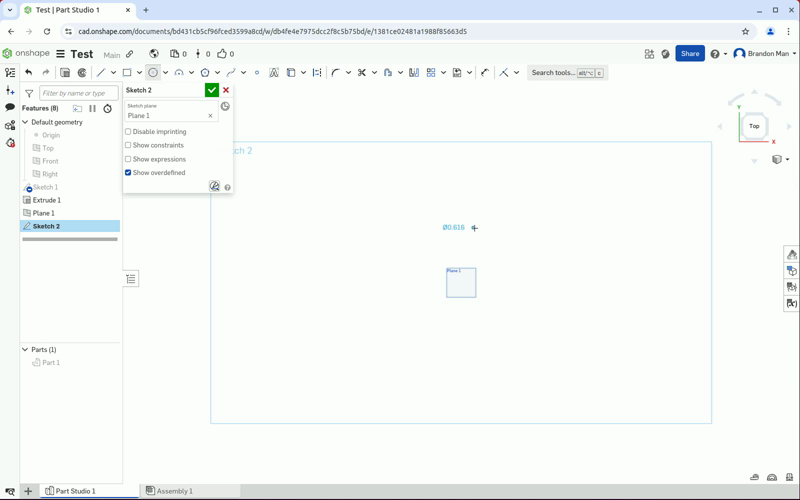
scroll(6)
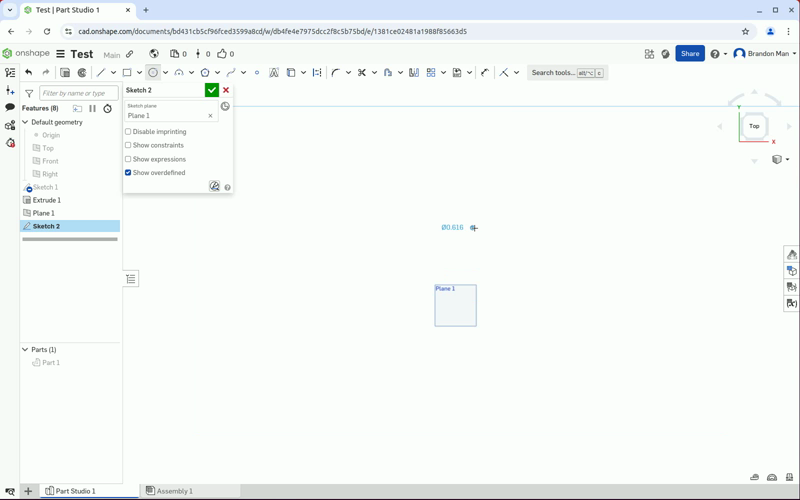
scroll(6)
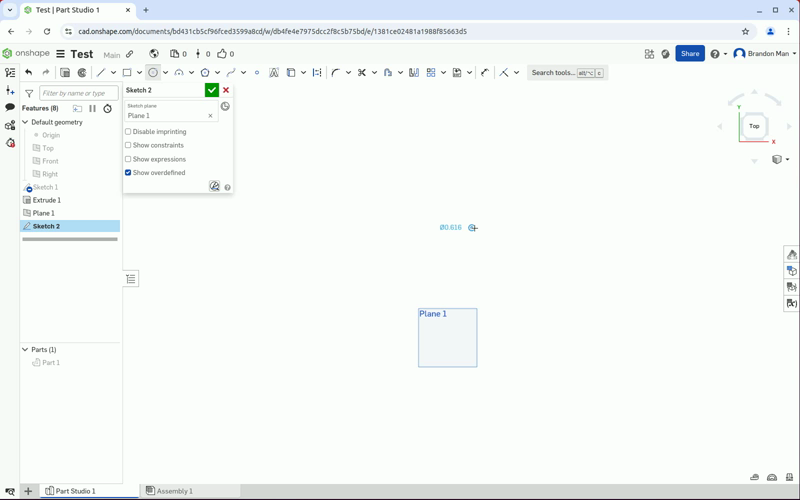
scroll(6)
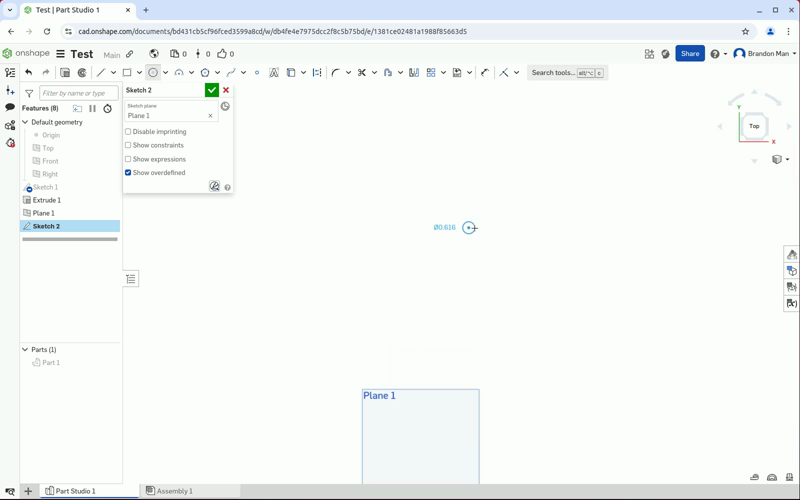
scroll(6)
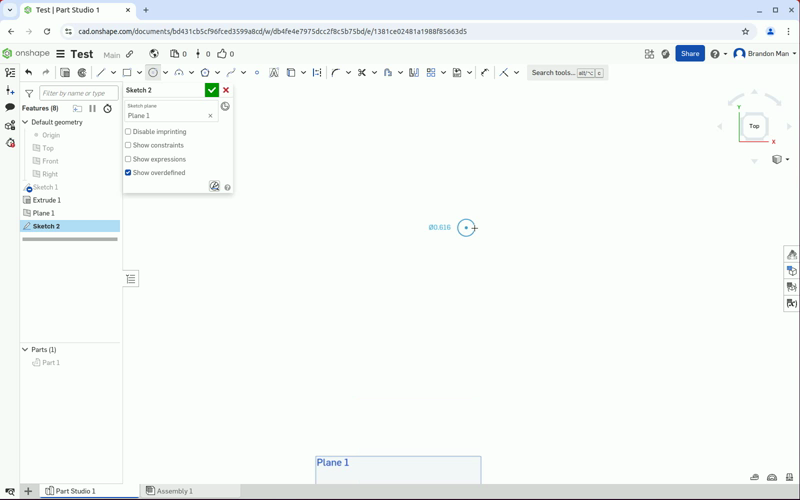
scroll(6)
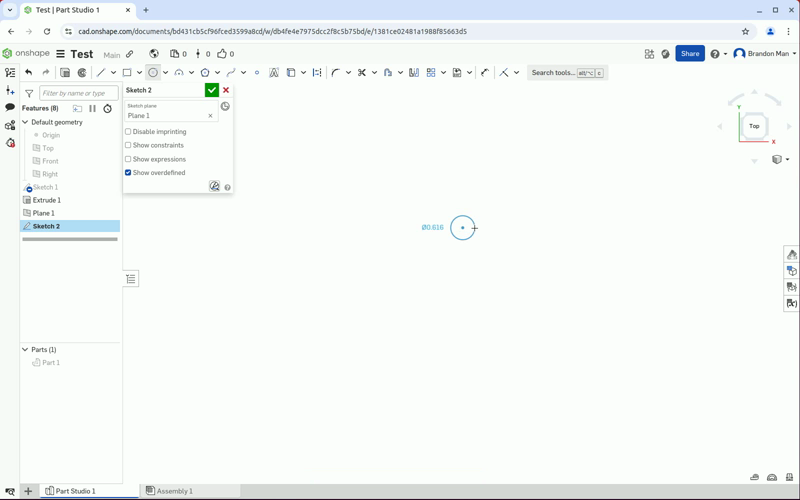
scroll(6)
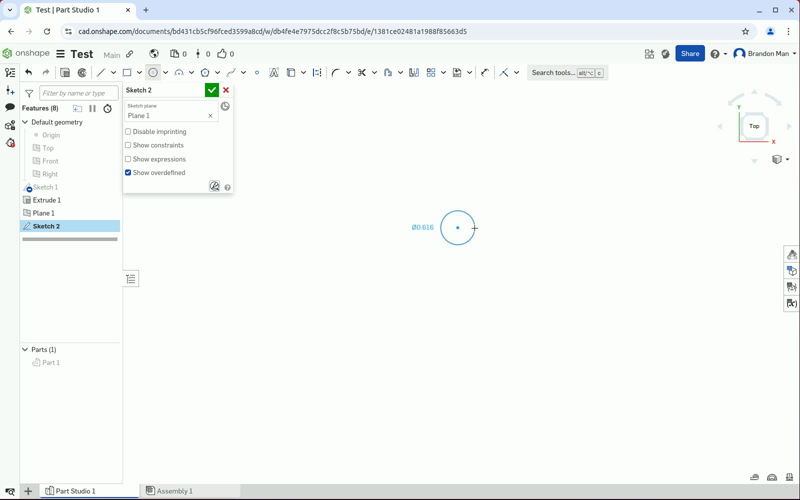
click(474, 227)
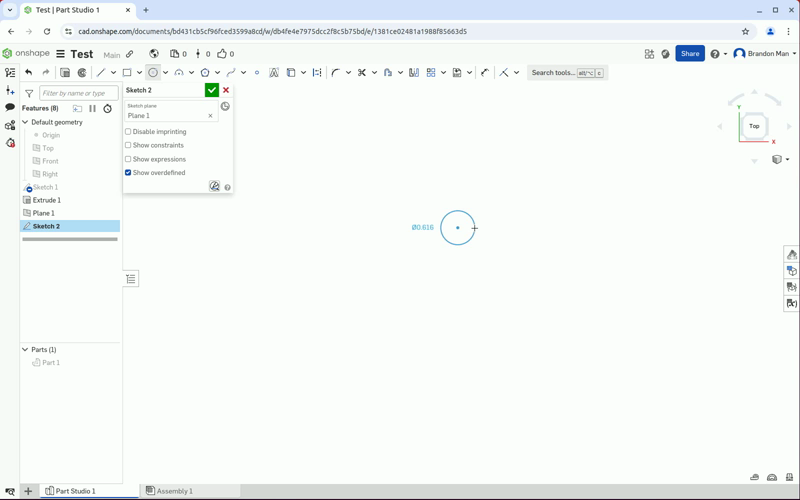
scroll(-6)
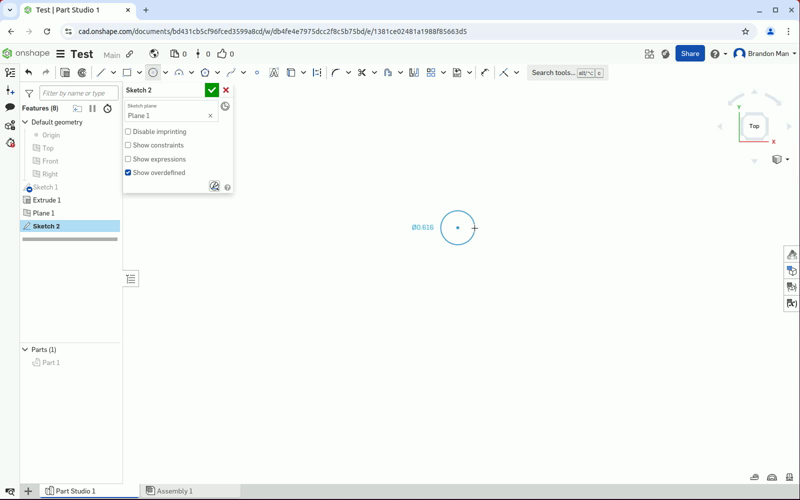
scroll(-6)
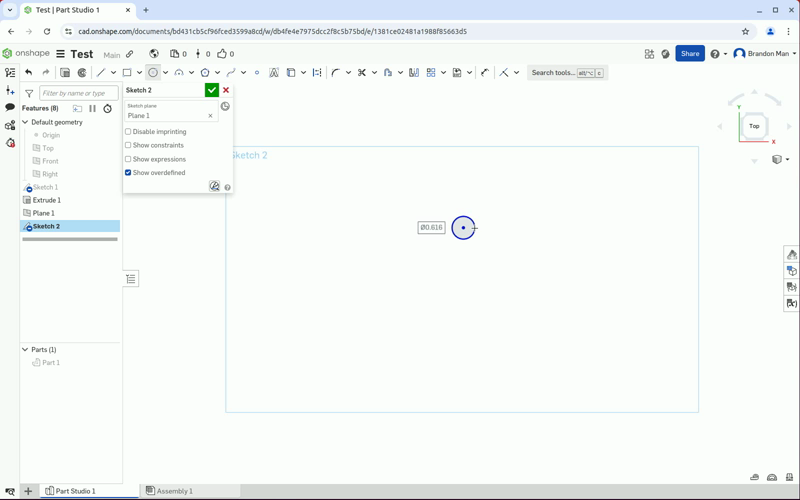
scroll(-6)
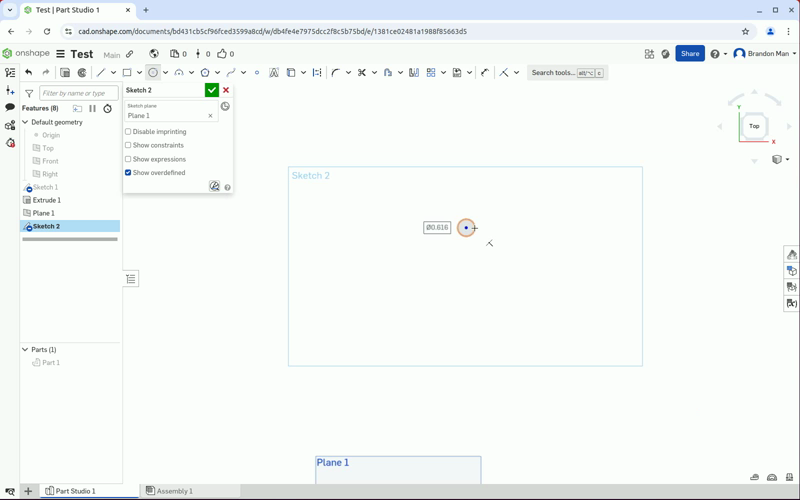
scroll(-6)
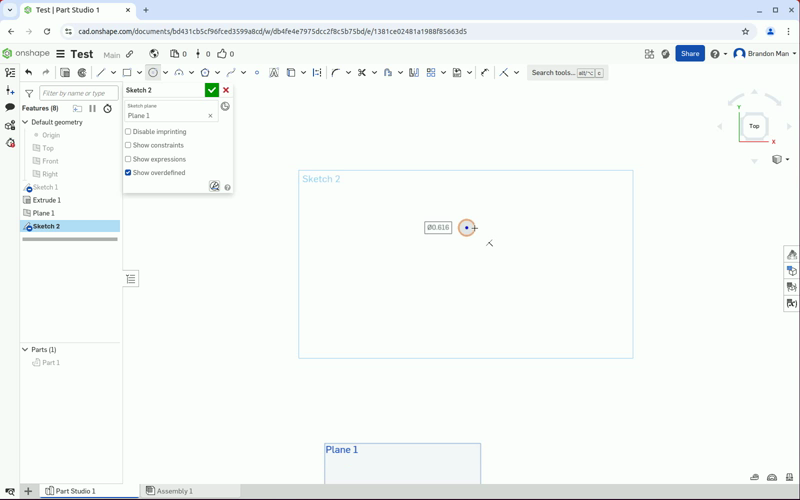
scroll(-6)
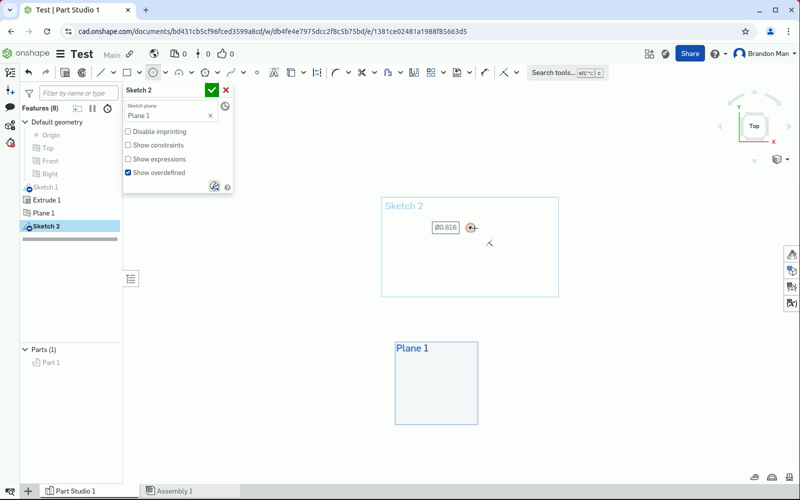
scroll(-6)
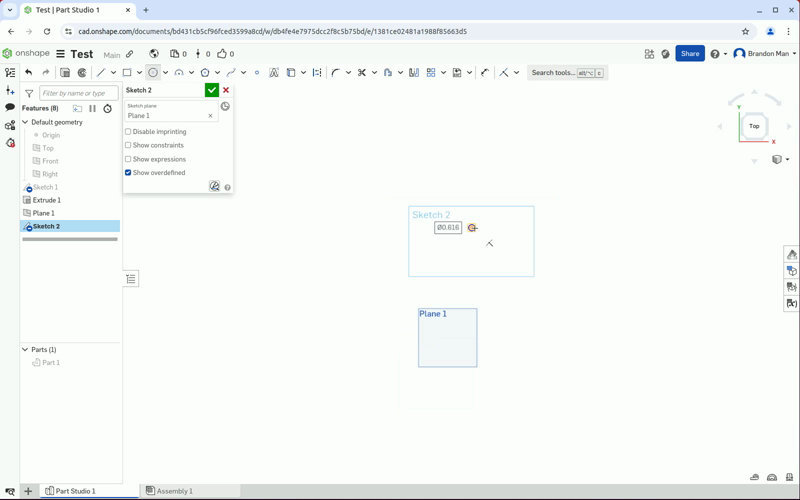
scroll(-6)
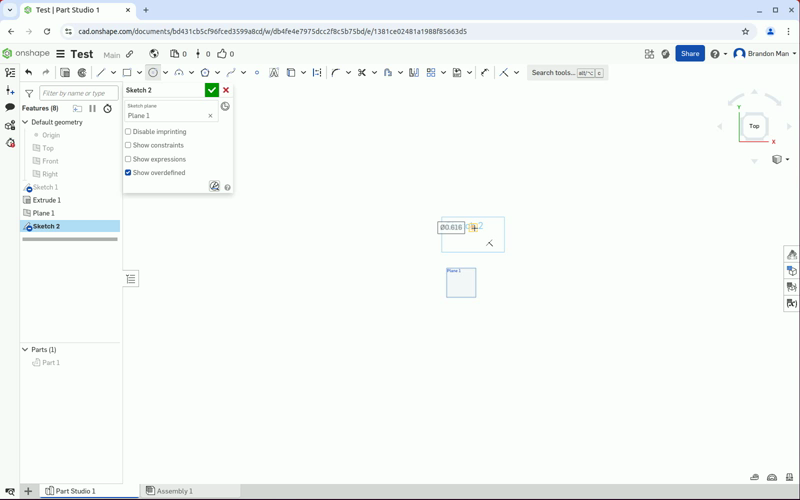
key(esc)
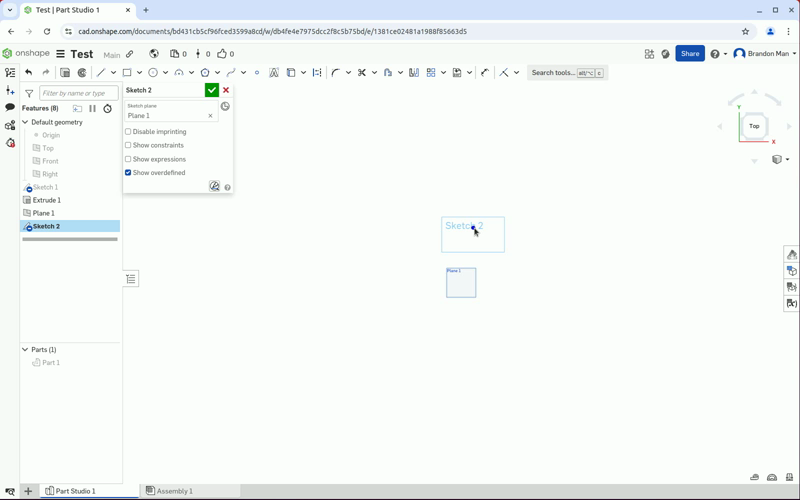
mouse_move(473, 227)
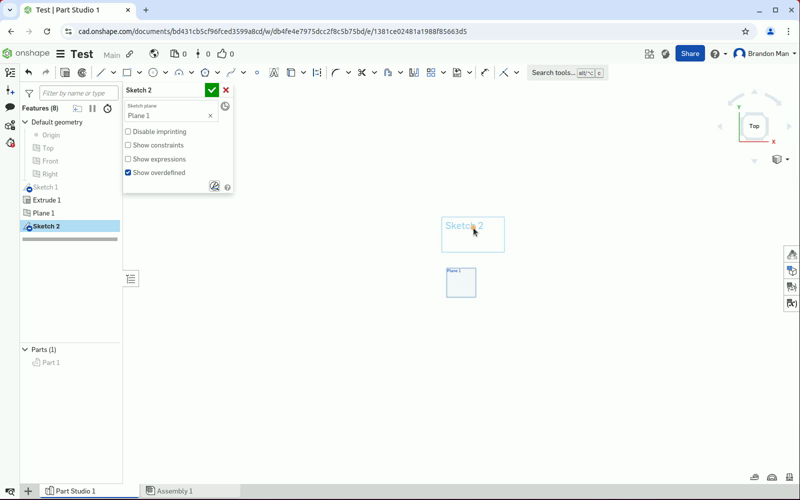
scroll(6)
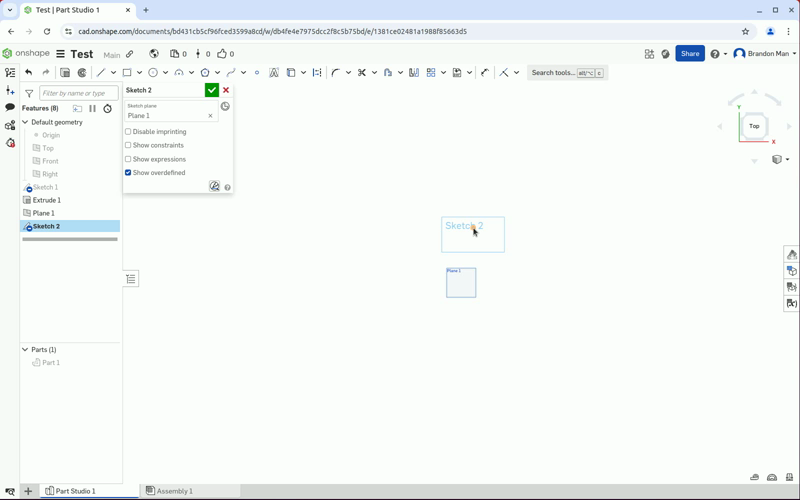
scroll(6)
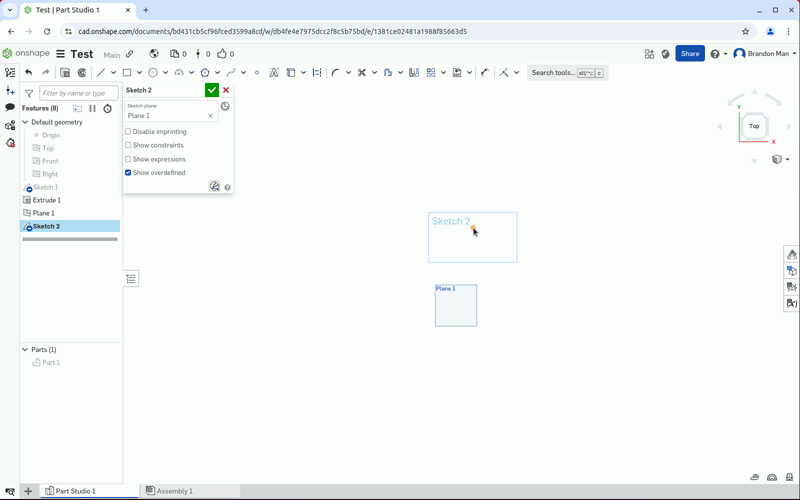
scroll(6)
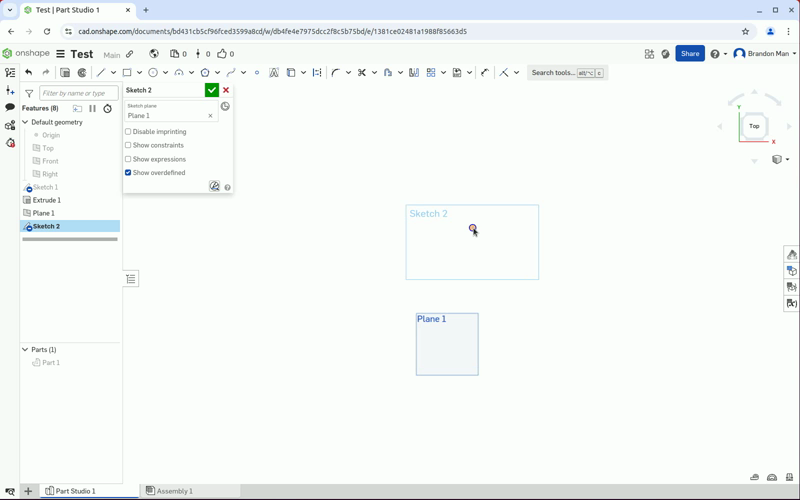
scroll(6)
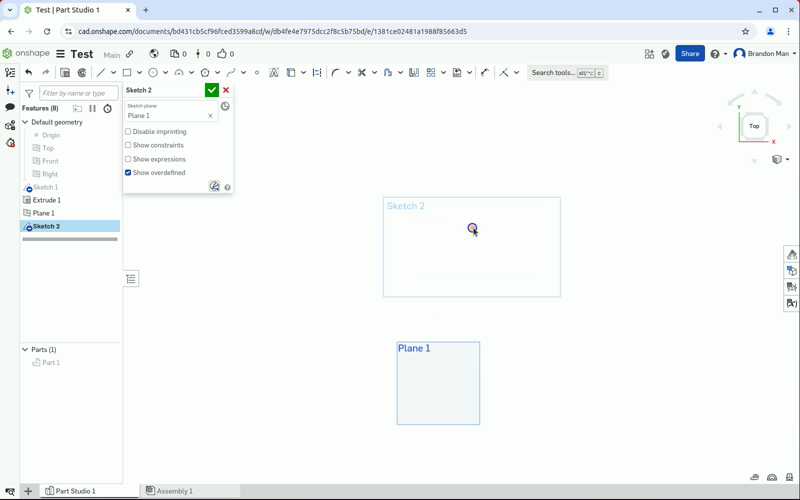
scroll(6)
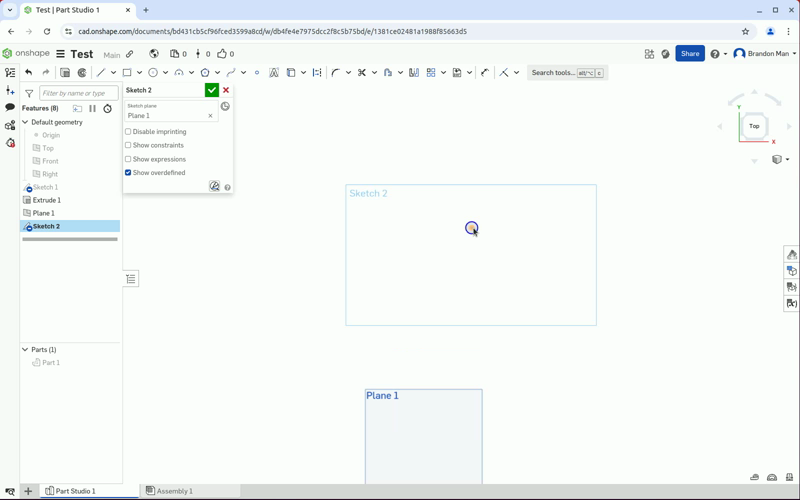
scroll(6)
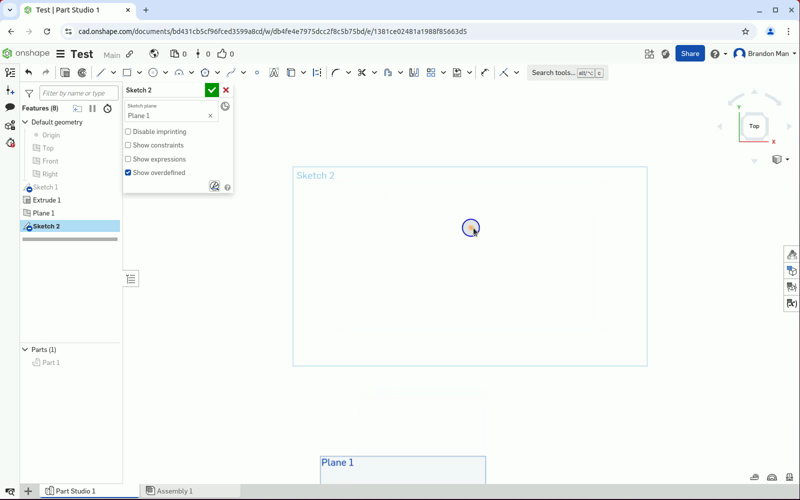
scroll(6)
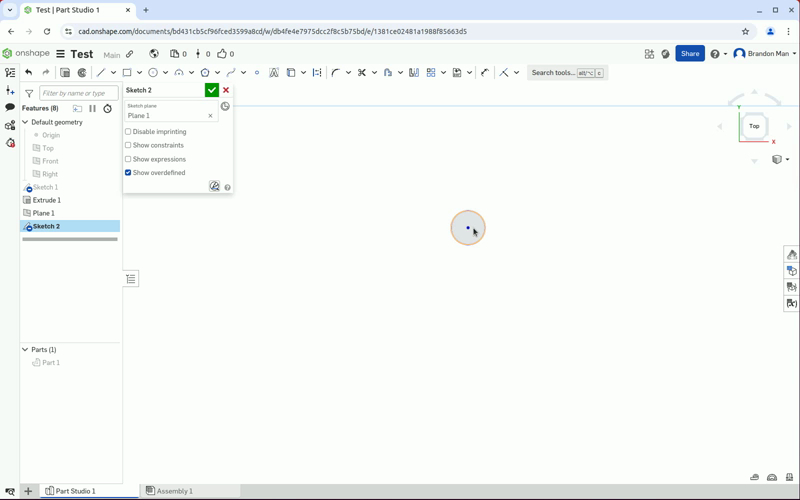
click(473, 227)
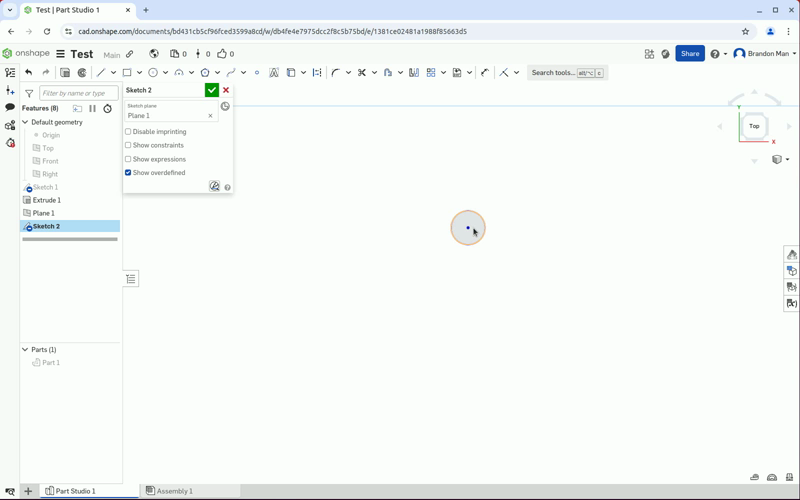
scroll(-6)
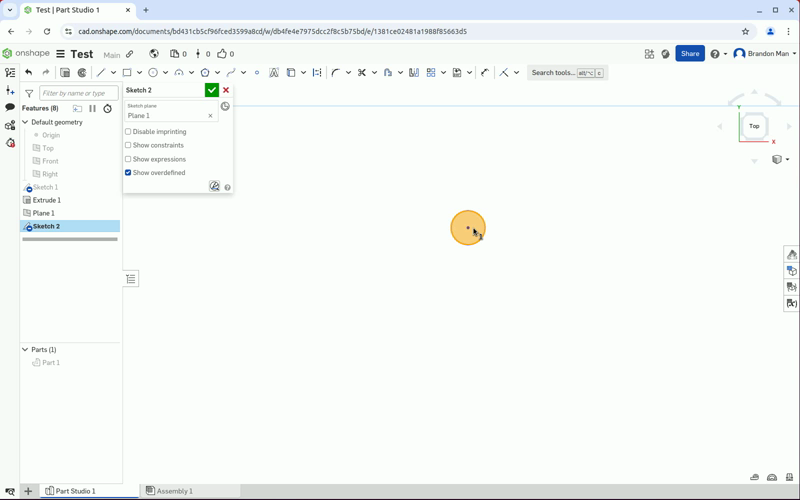
scroll(-6)
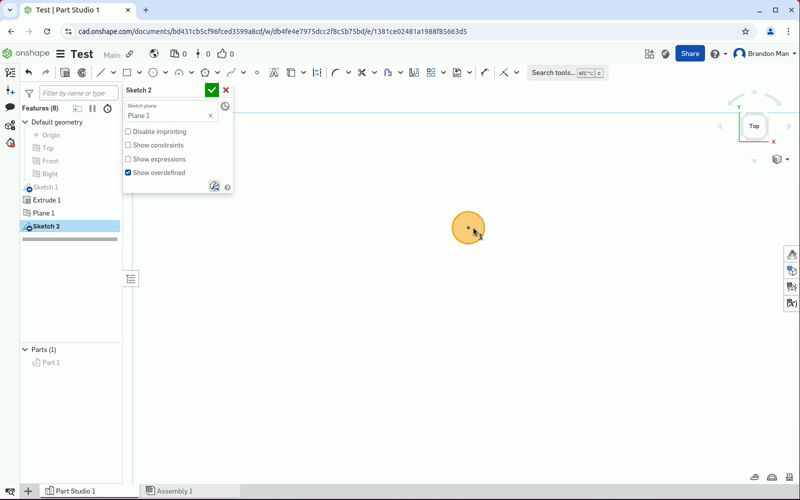
scroll(-6)
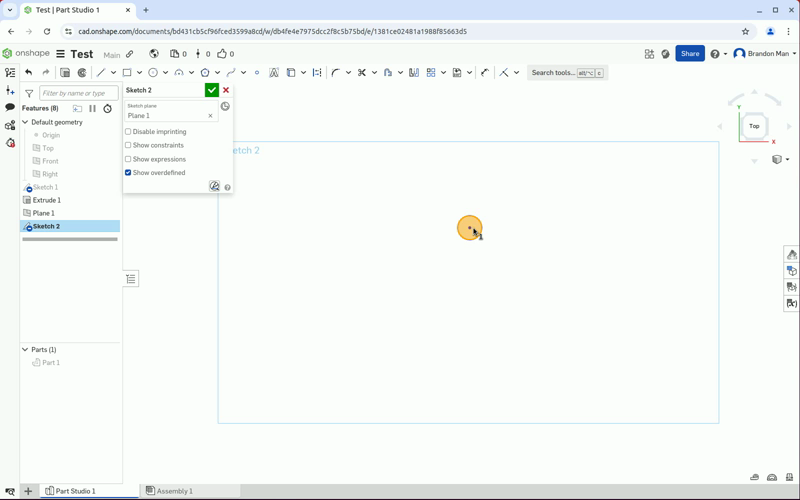
scroll(-6)
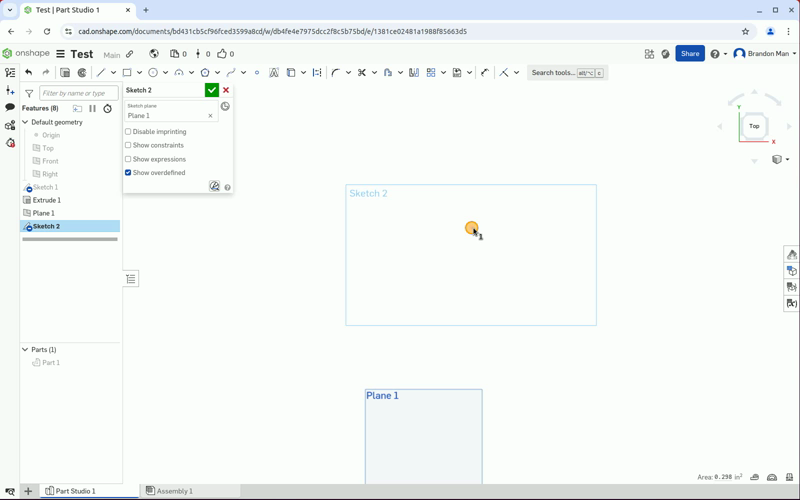
scroll(-6)
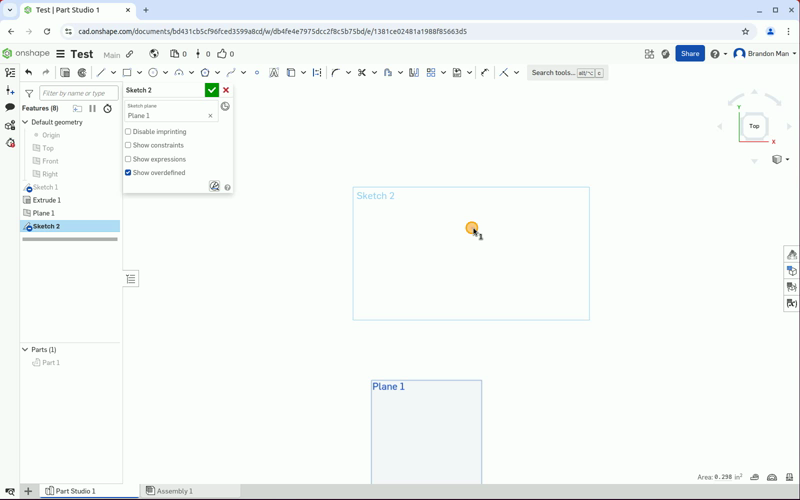
scroll(-6)
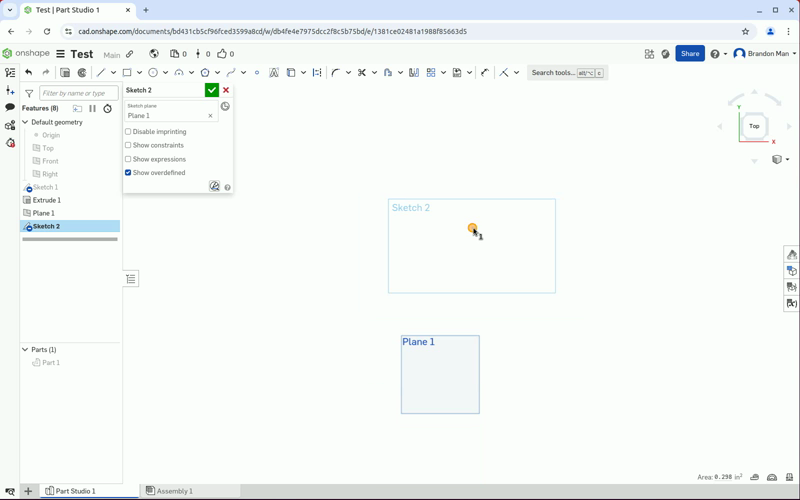
scroll(-6)
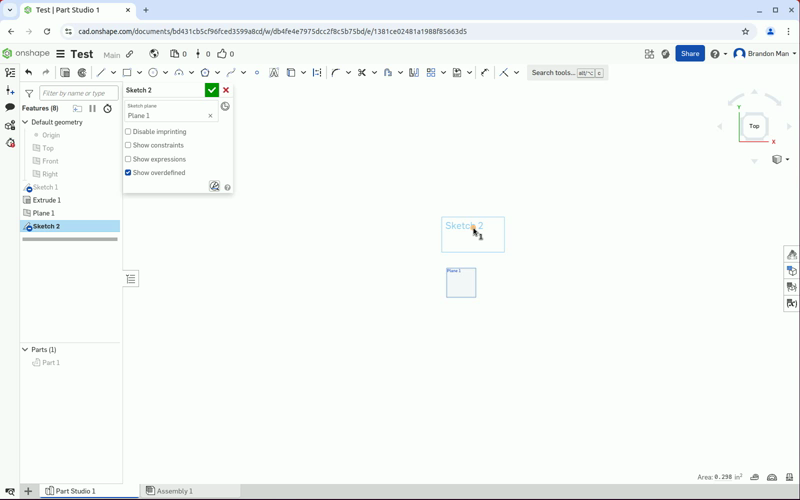
mouse_move(73, 352)
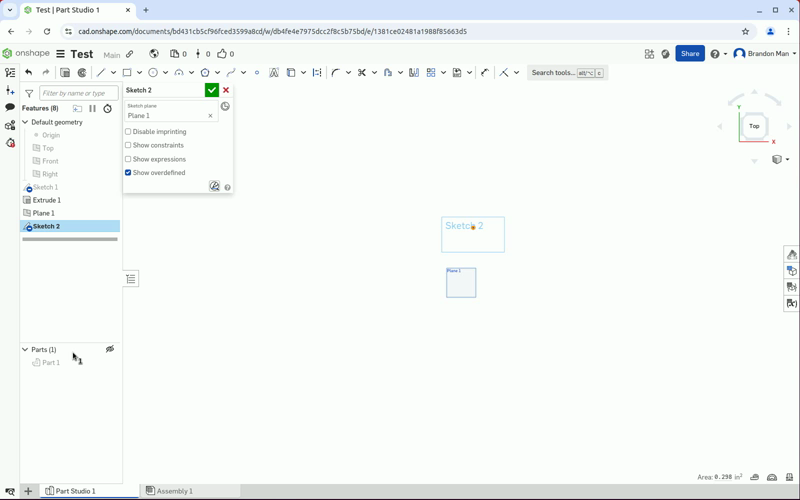
key(shift+y)
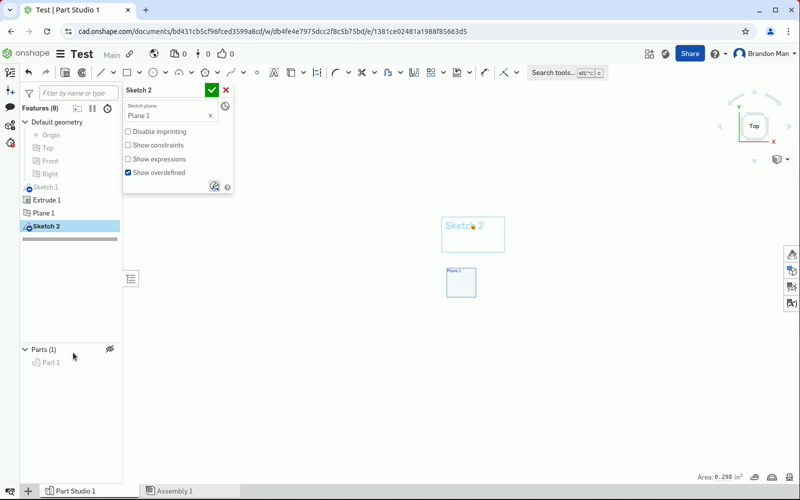
key(shift+e)
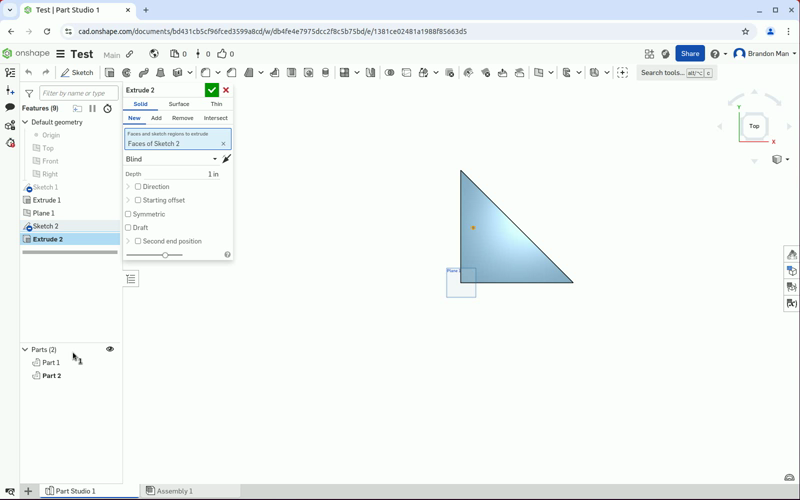
mouse_move(143, 106)
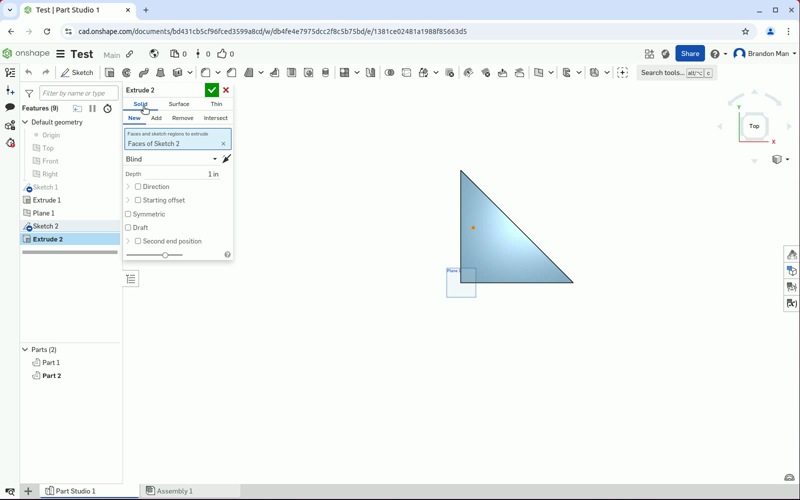
click(143, 106)
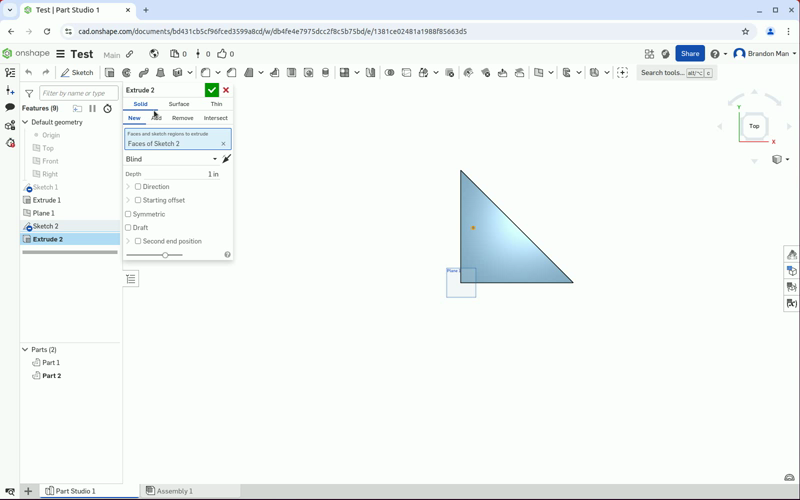
mouse_move(186, 120)
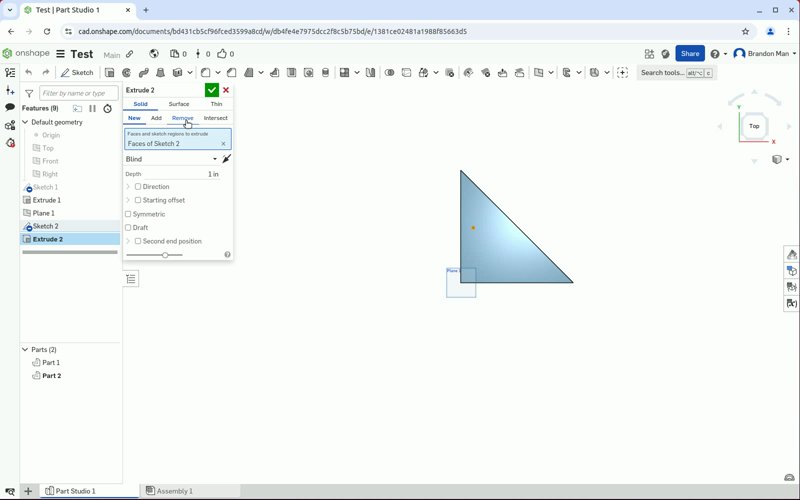
click(186, 120)
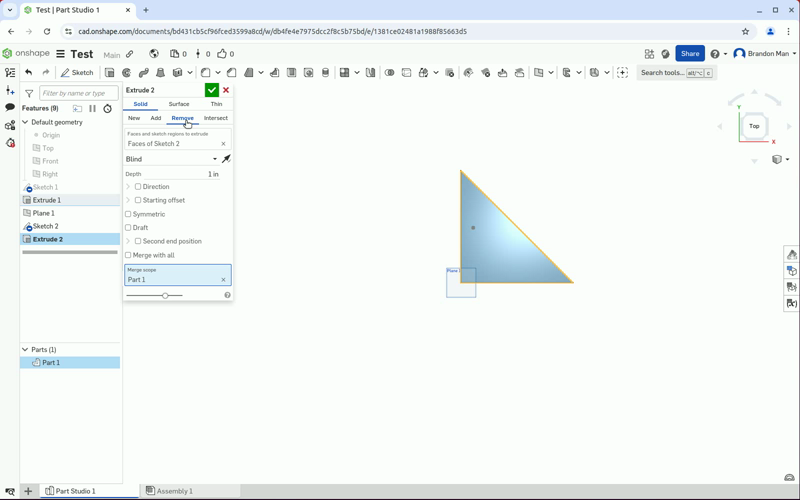
key(tab, 4)
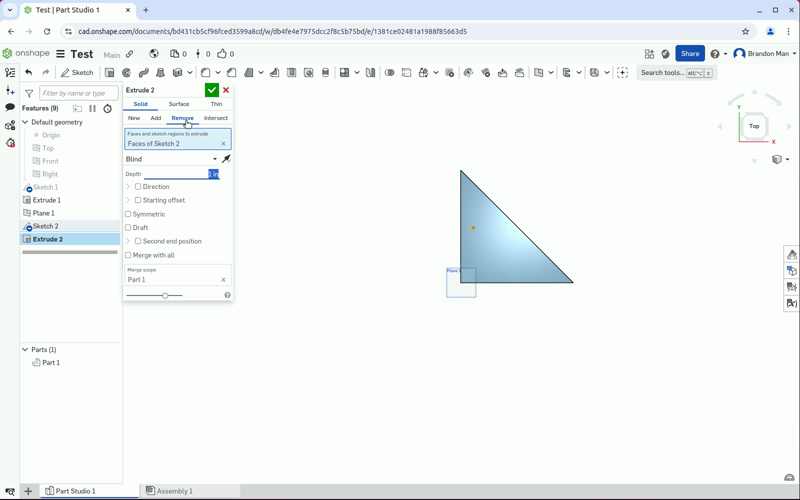
text(1.444)
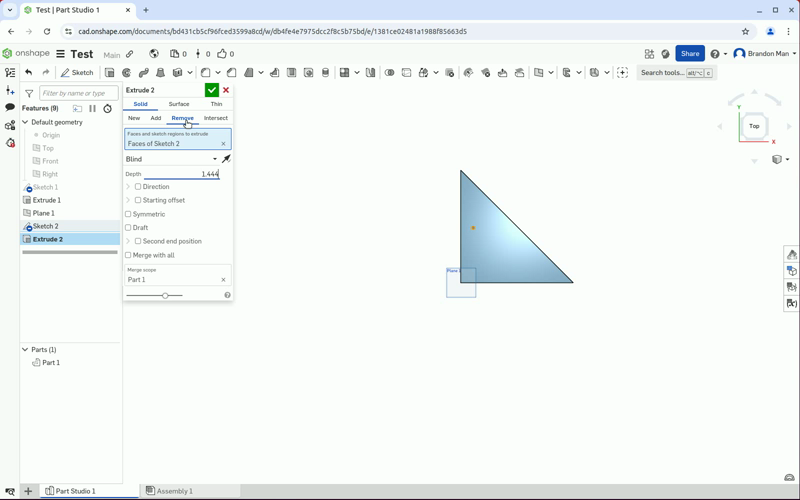
key(tab, 6)
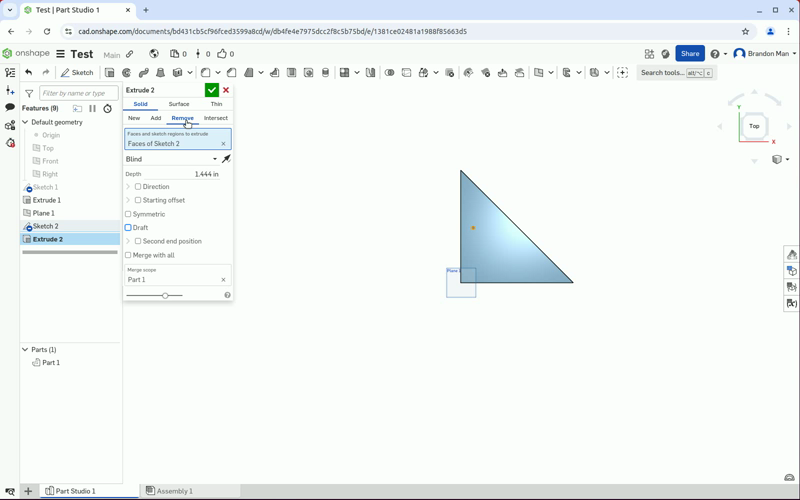
key(space)
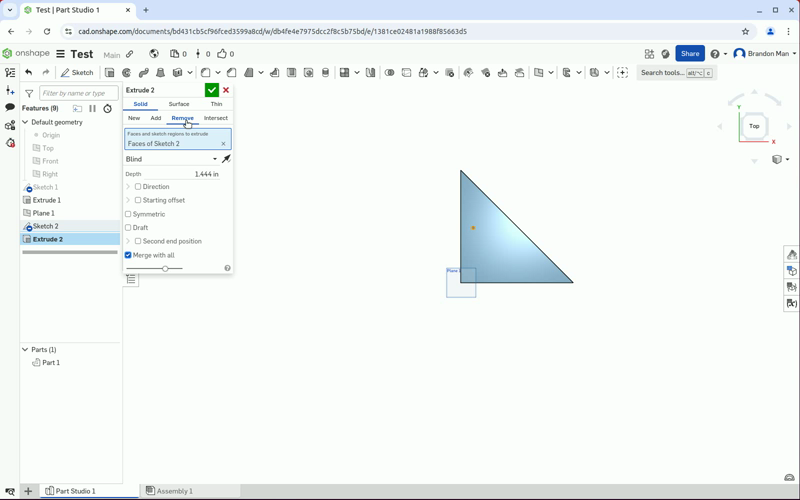
key(enter)
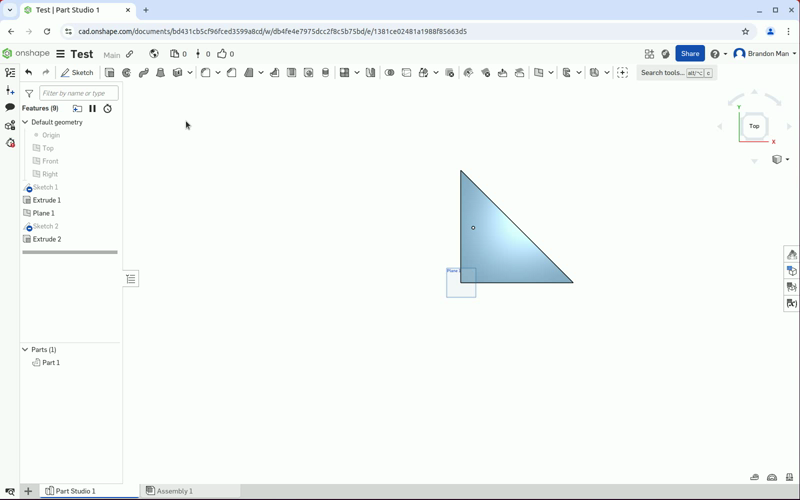
key(shift+h)
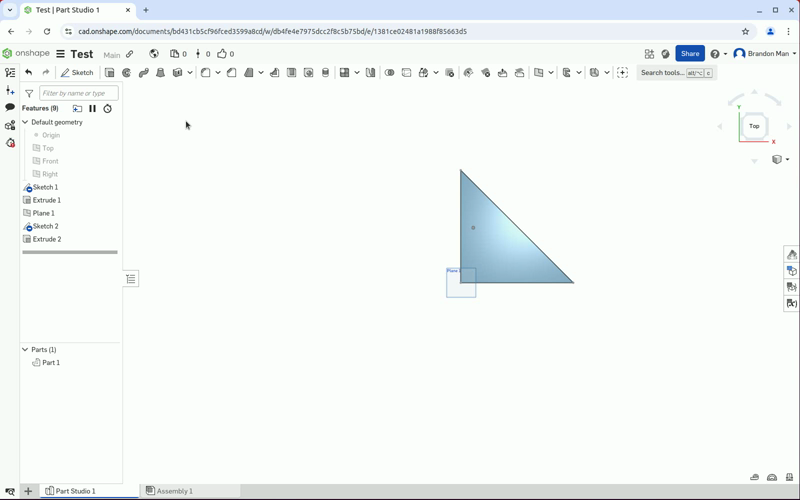
key(shift+h)
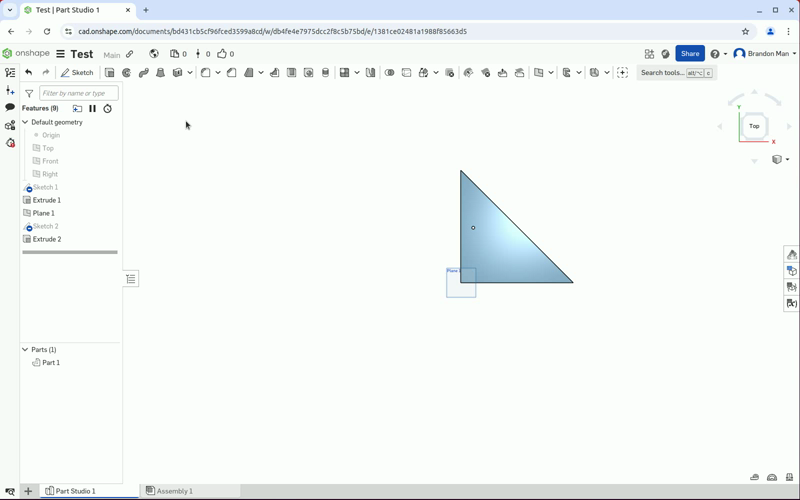
mouse_move(73, 189)
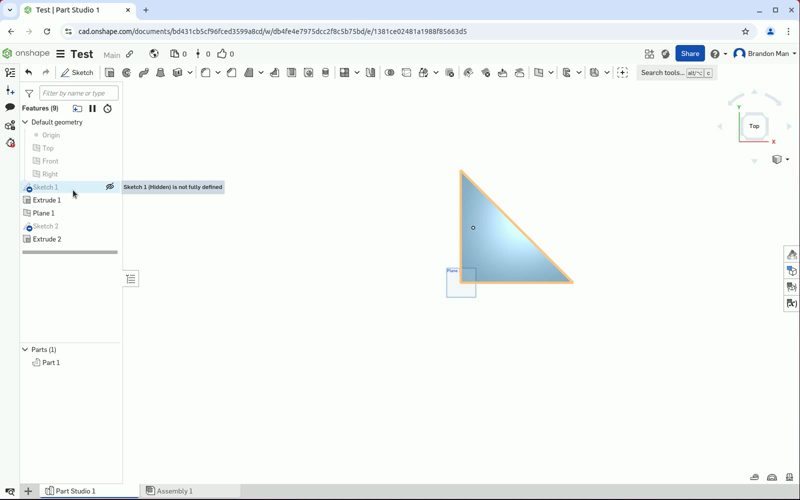
click(73, 189)
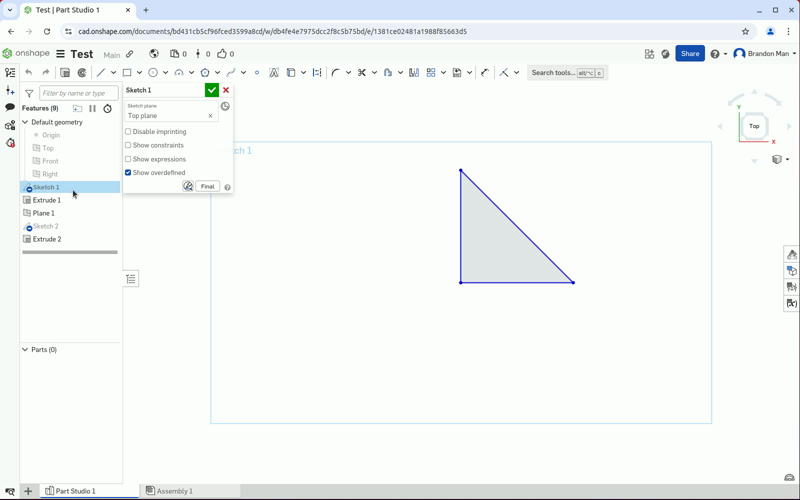
mouse_move(229, 92)
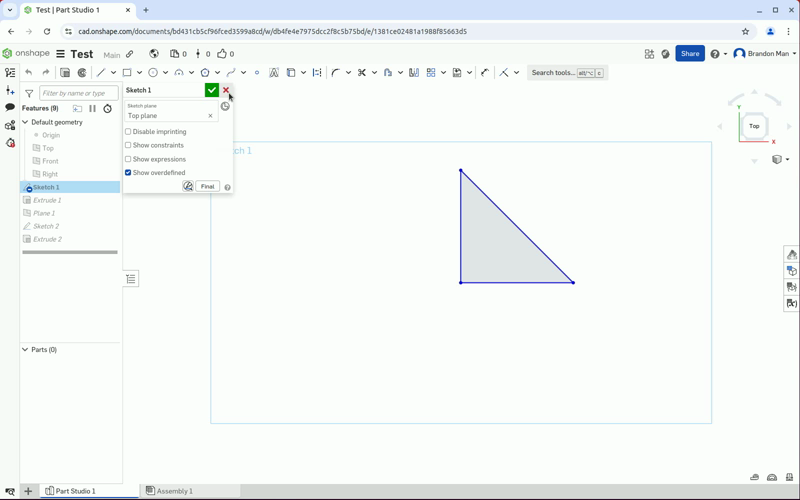
click(229, 92)
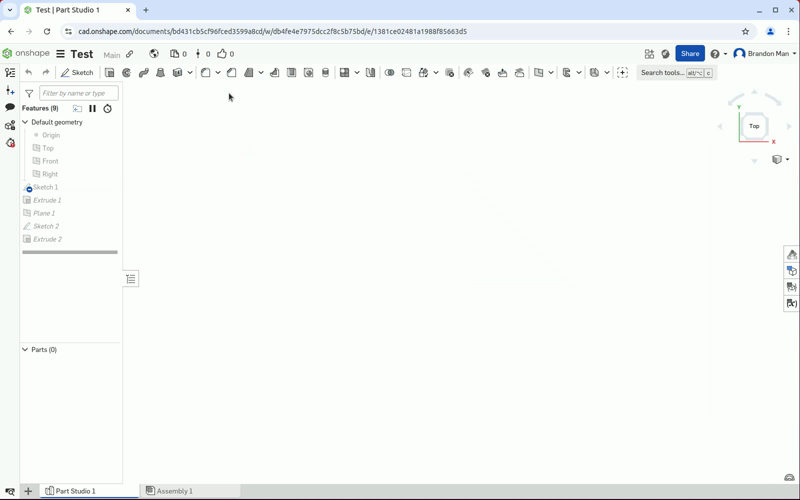
key(shift+s)
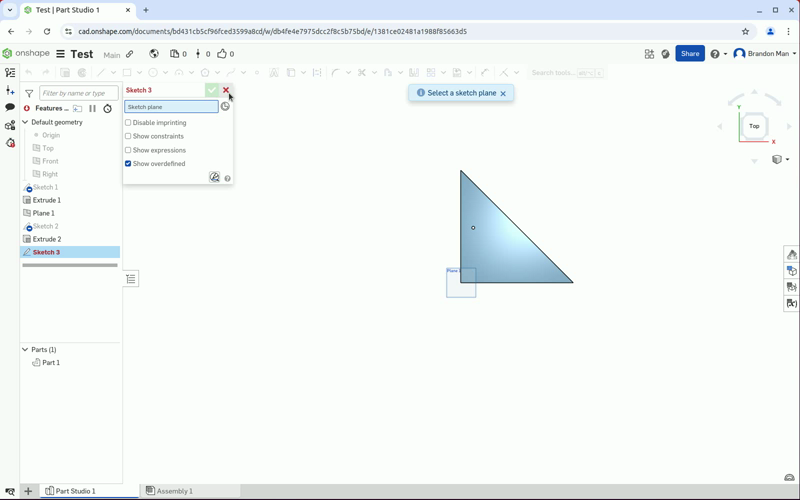
mouse_move(73, 215)
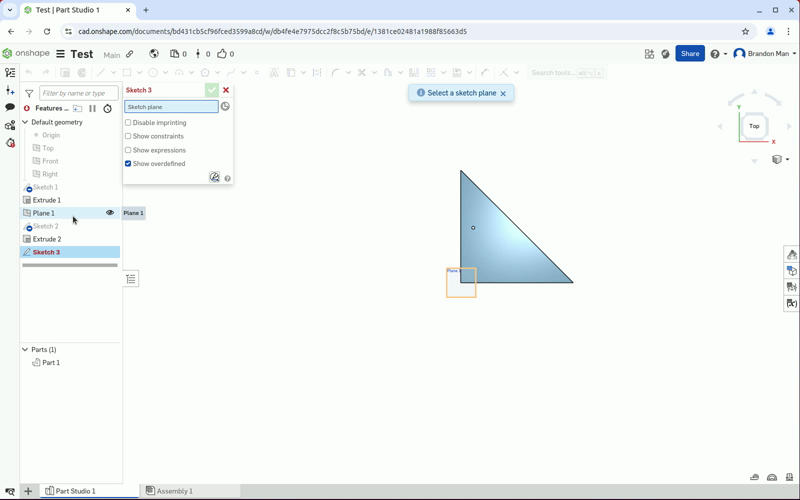
click(73, 215)
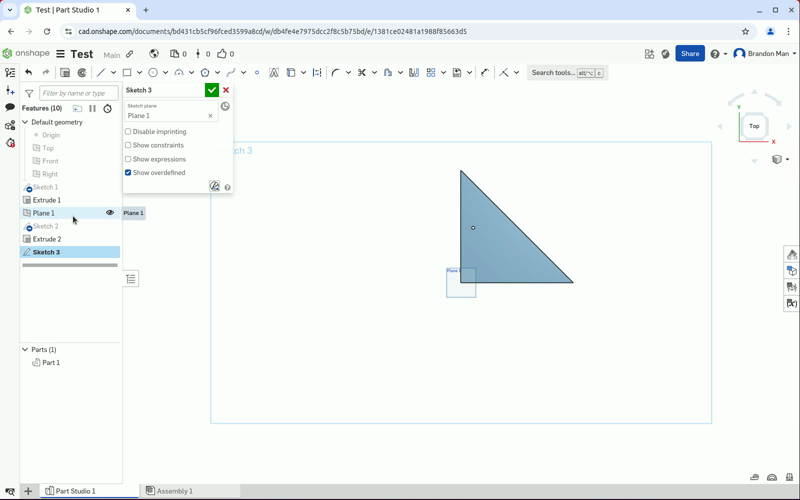
mouse_move(73, 352)
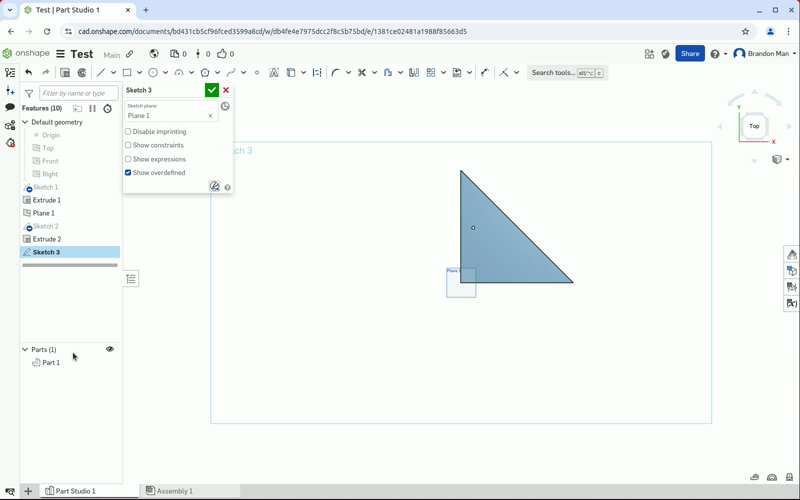
key(y)
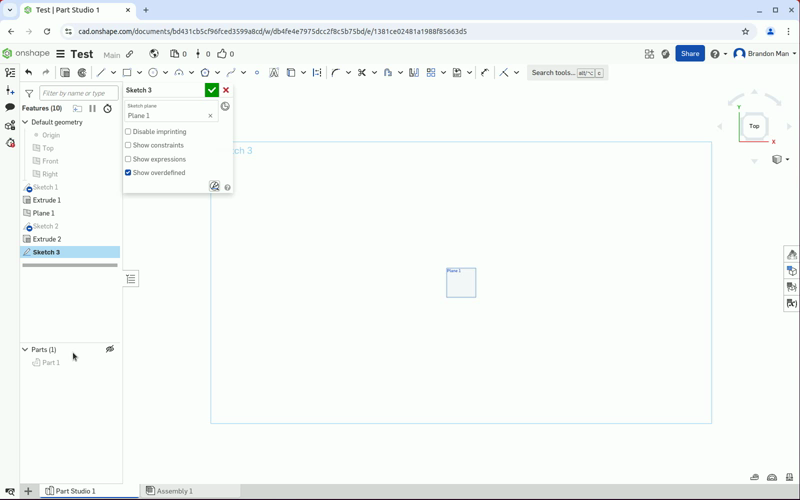
key(c)
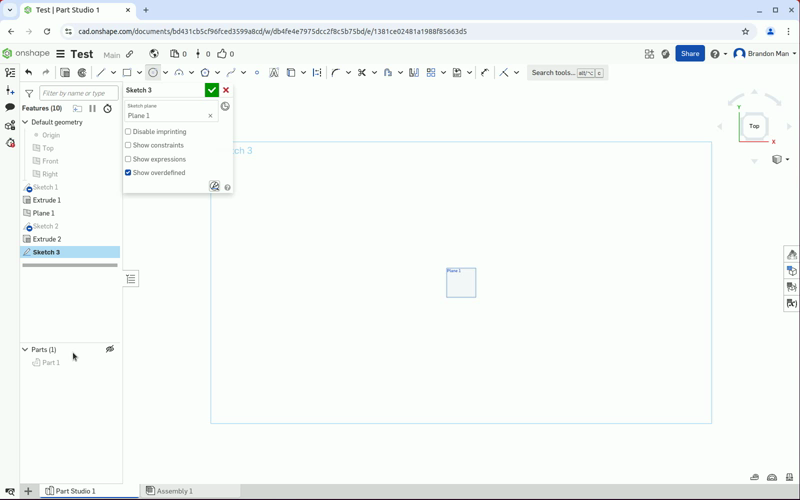
key_down(shift)
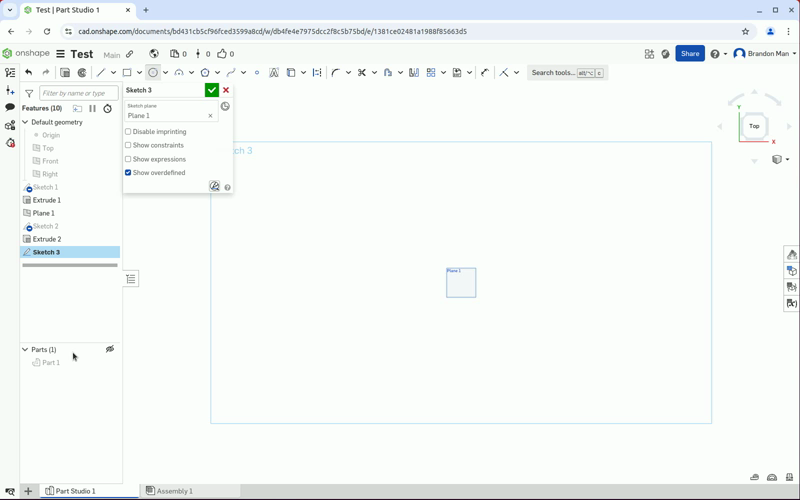
mouse_move(516, 227)
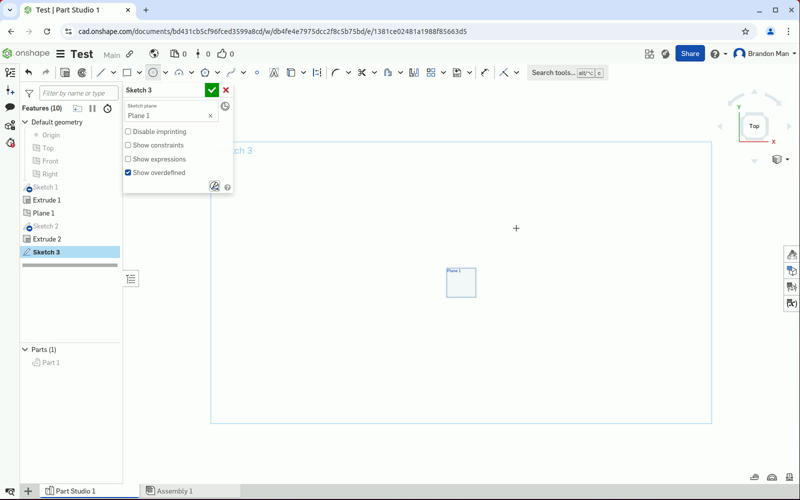
click(516, 227)
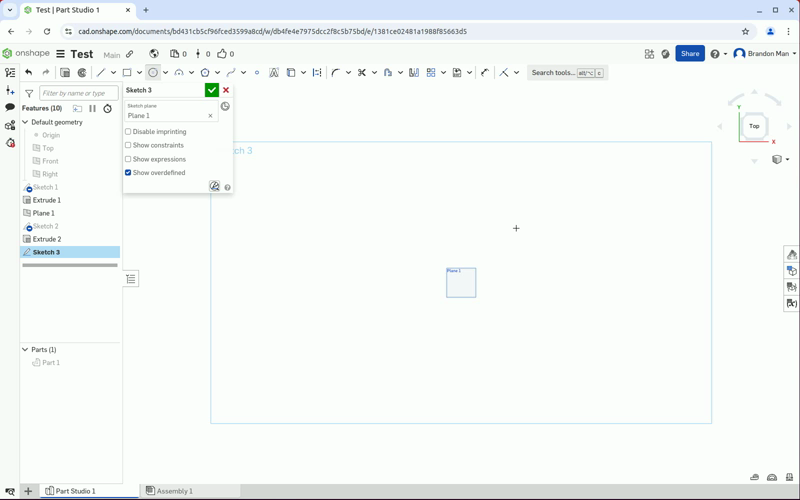
key_up(shift)
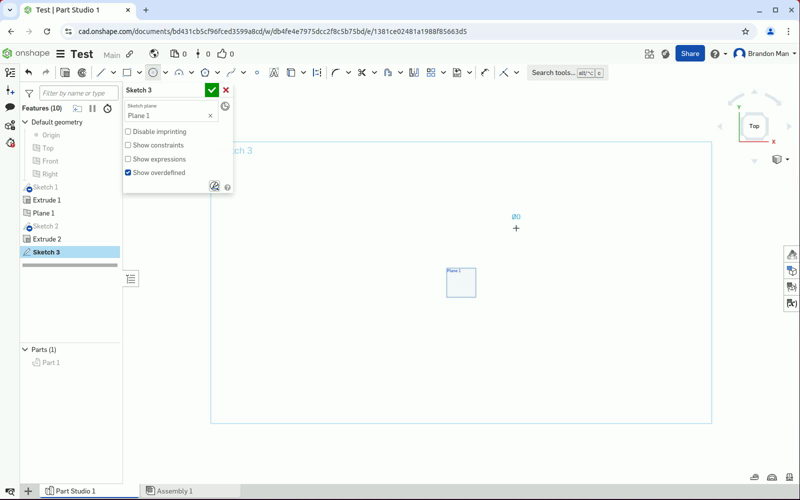
mouse_move(518, 227)
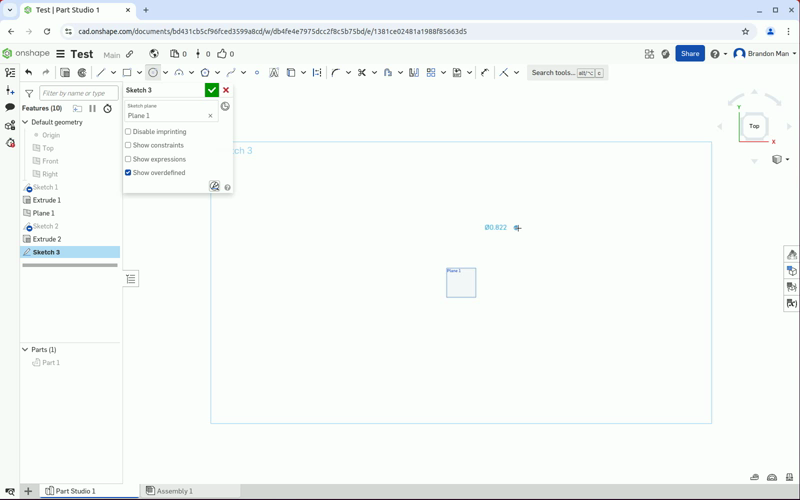
scroll(6)
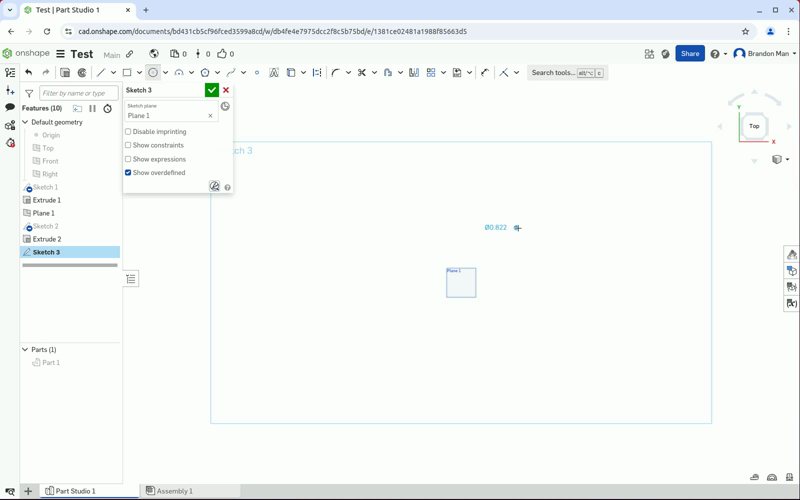
scroll(6)
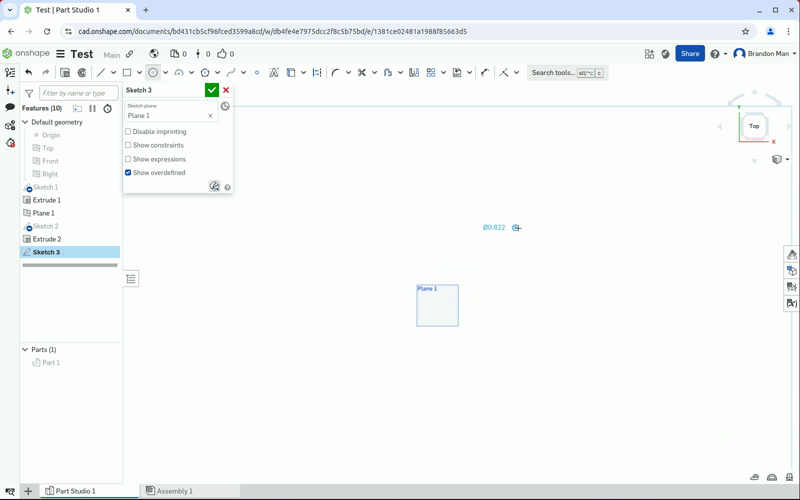
scroll(6)
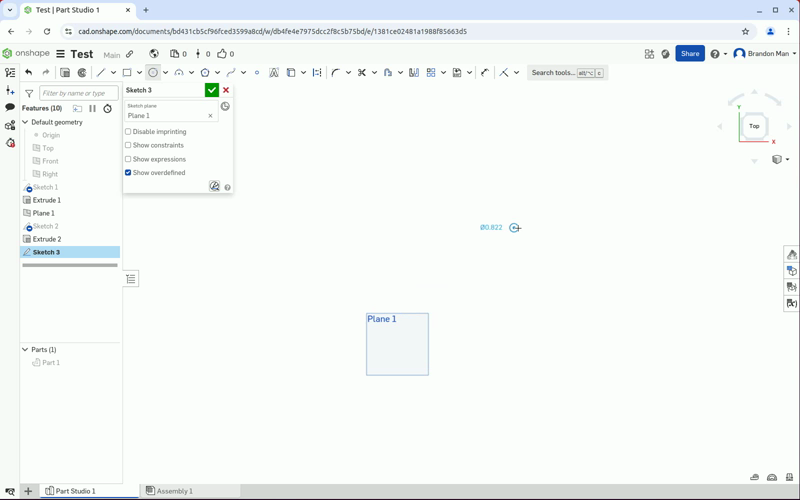
scroll(6)
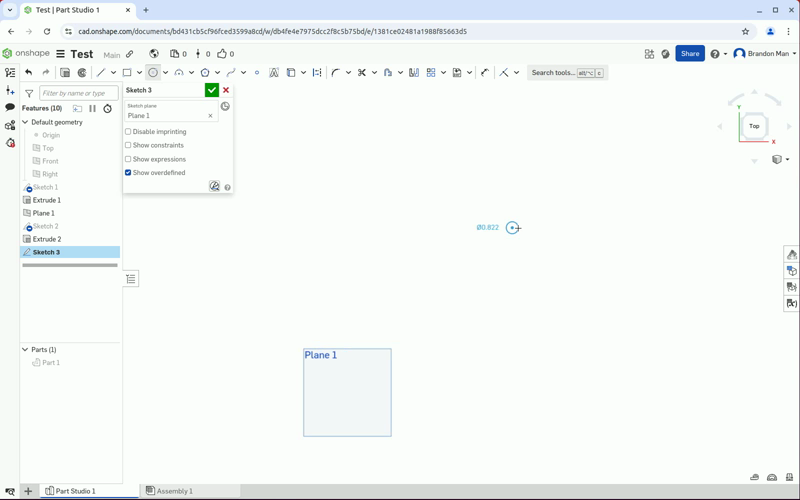
scroll(6)
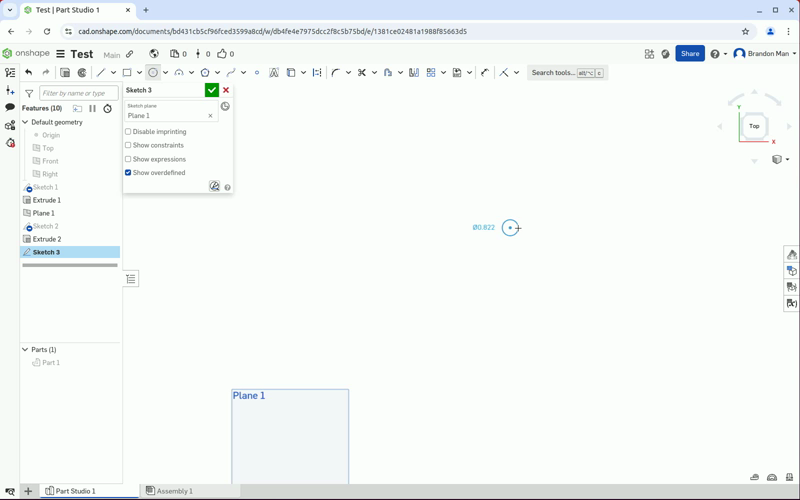
scroll(6)
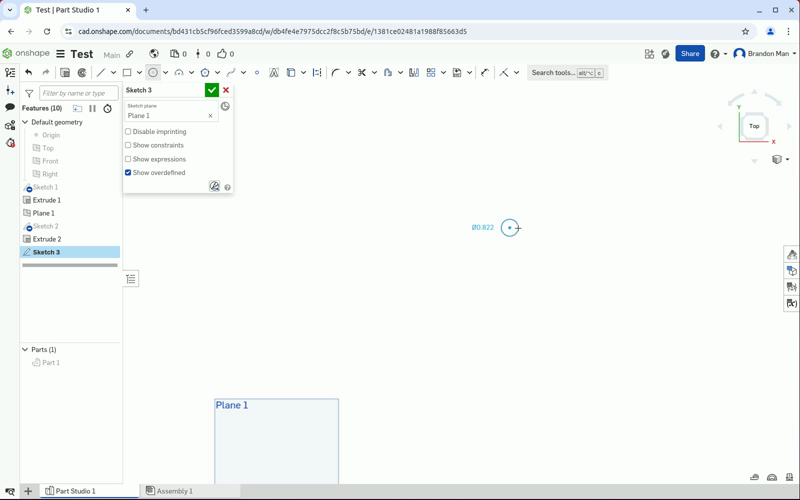
scroll(6)
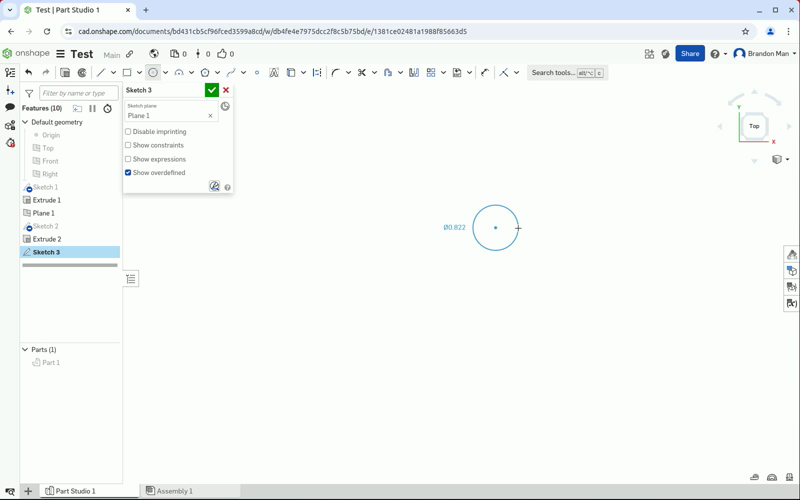
click(518, 227)
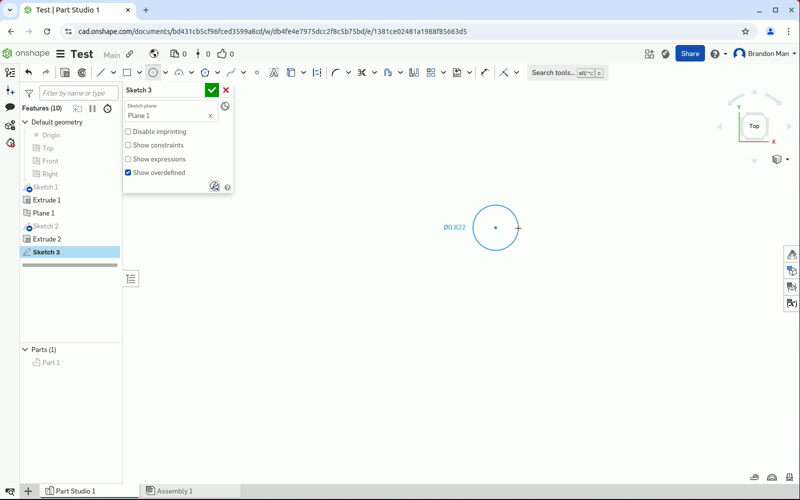
scroll(-6)
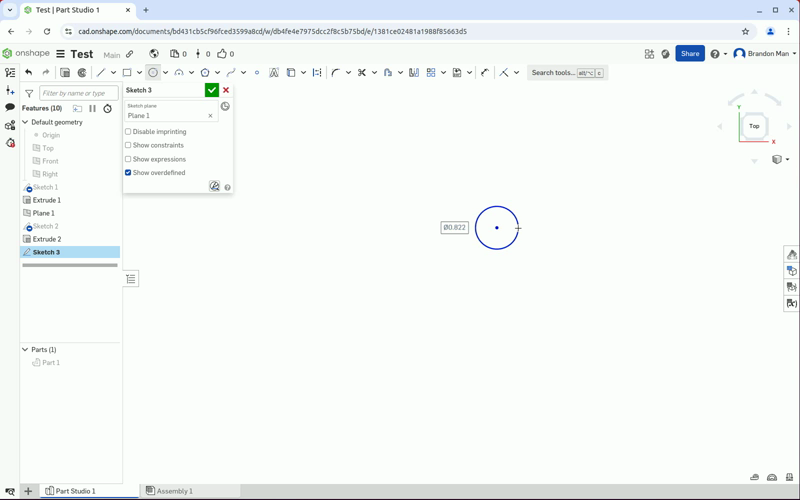
scroll(-6)
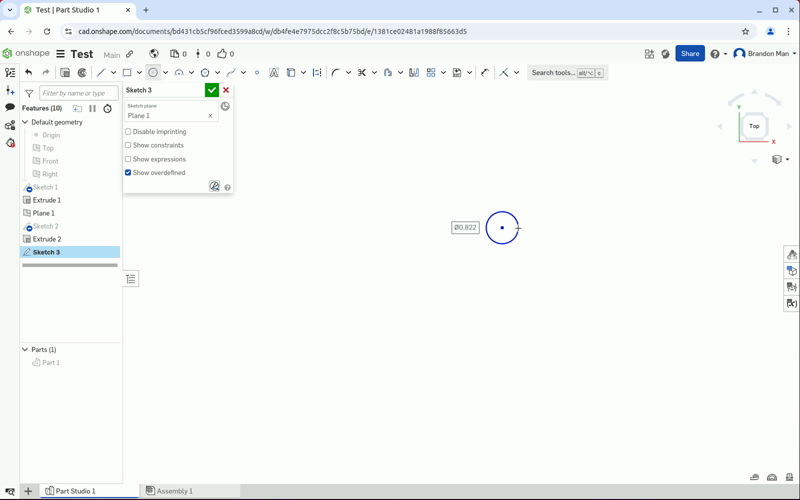
scroll(-6)
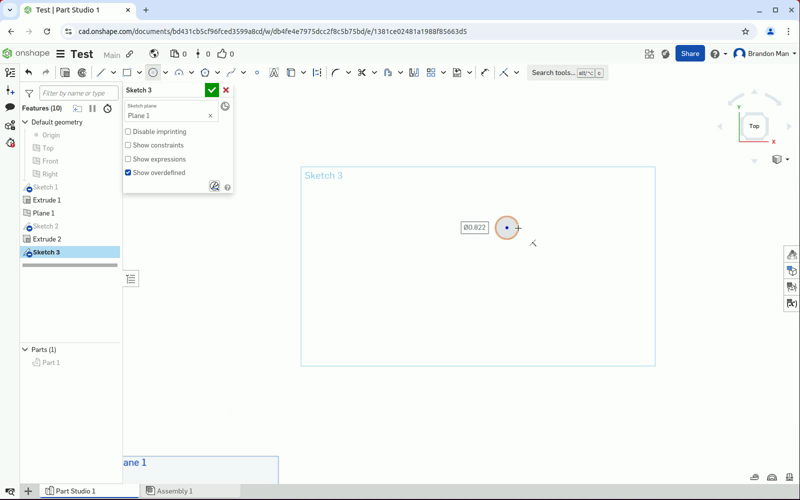
scroll(-6)
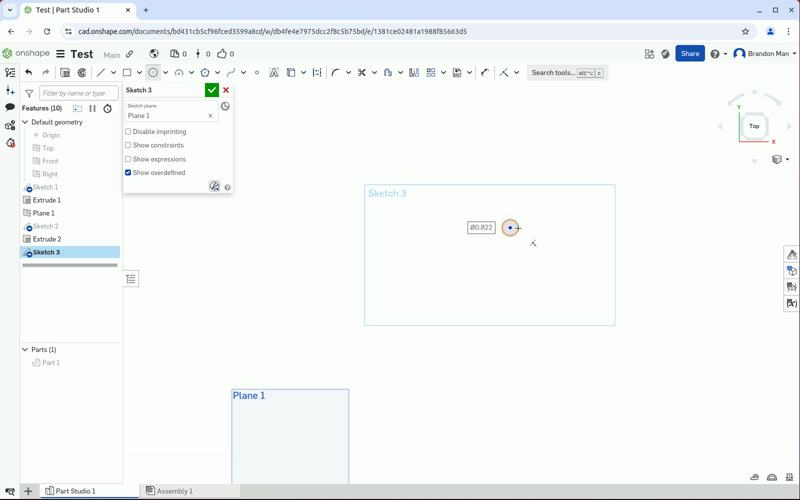
scroll(-6)
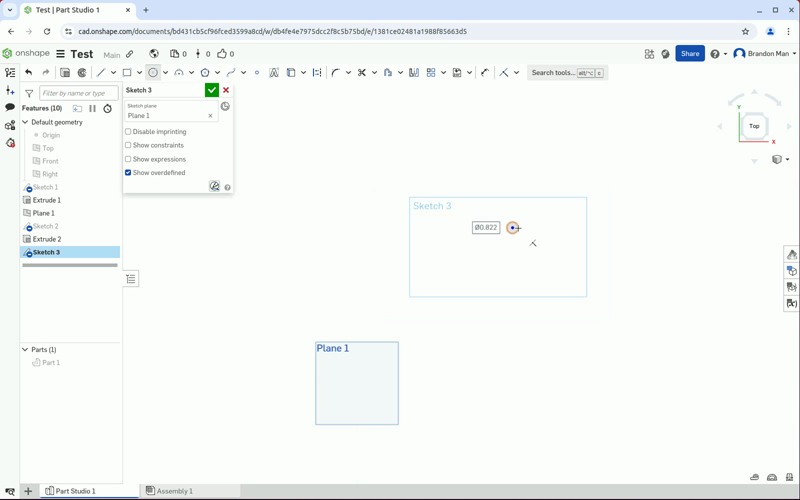
scroll(-6)
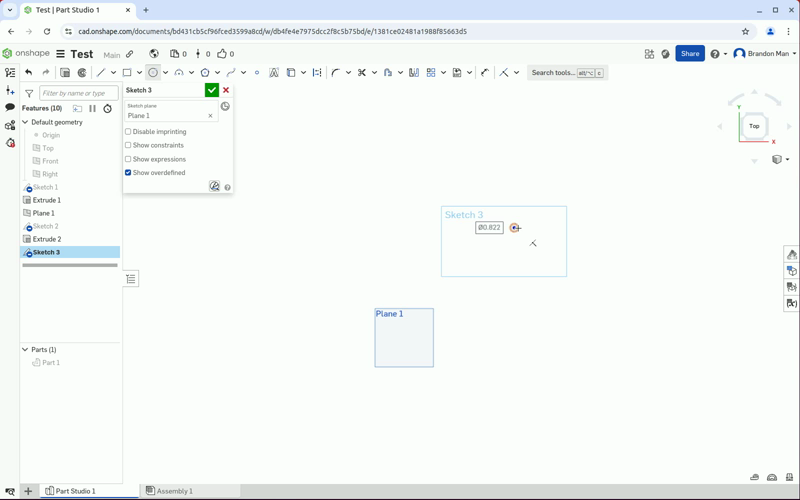
scroll(-6)
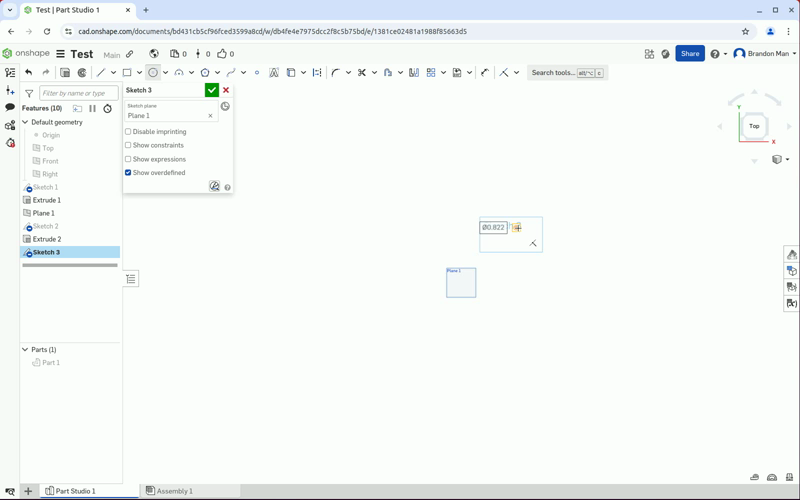
key(esc)
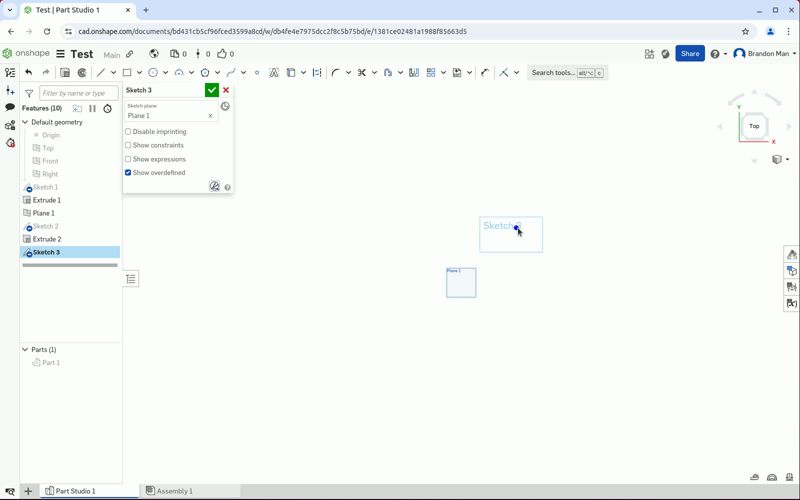
mouse_move(514, 227)
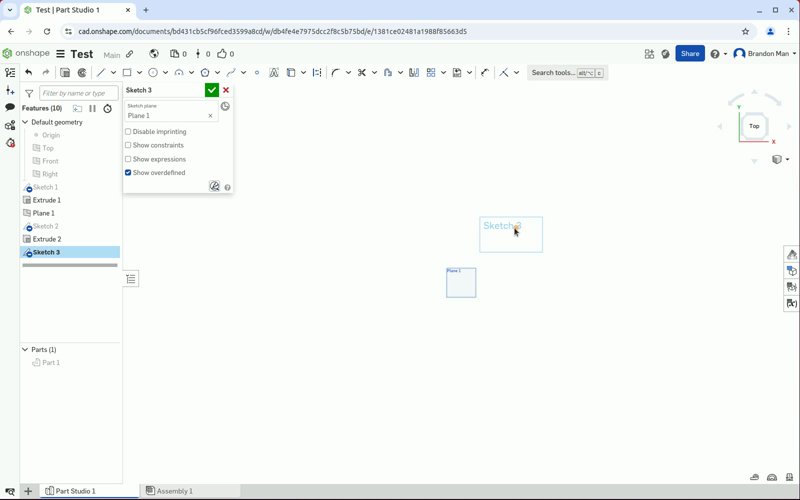
scroll(6)
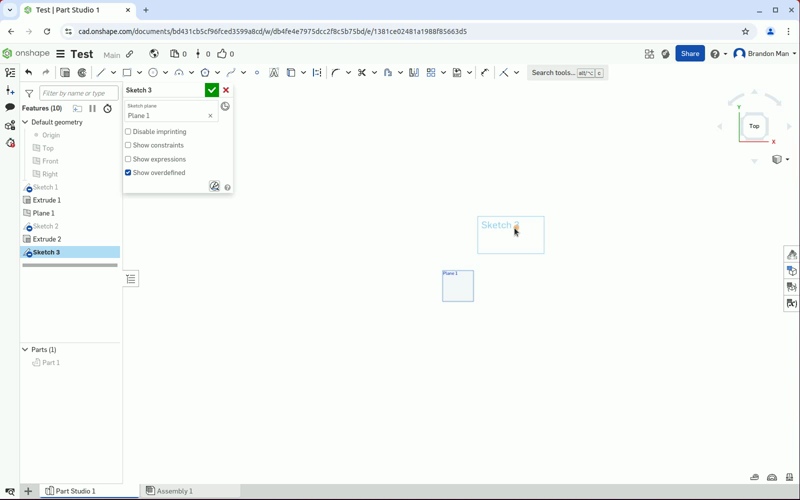
scroll(6)
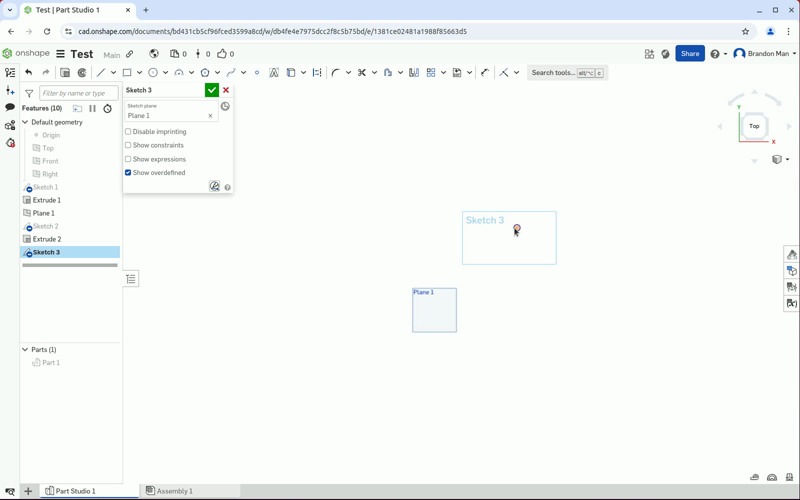
scroll(6)
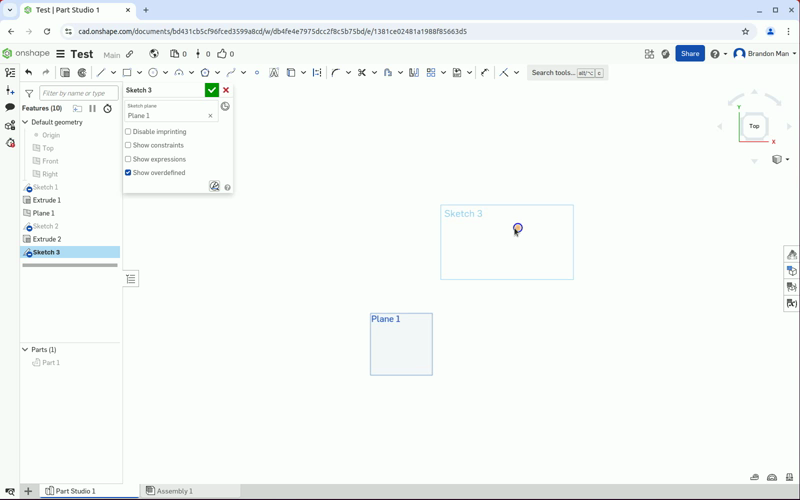
scroll(6)
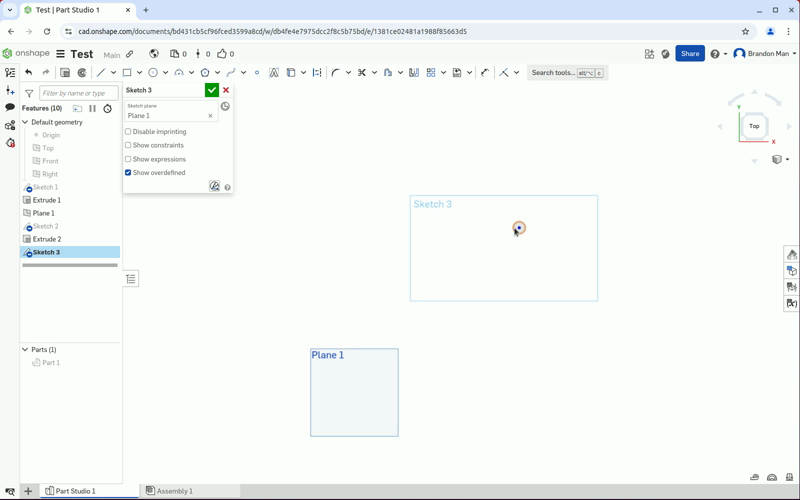
scroll(6)
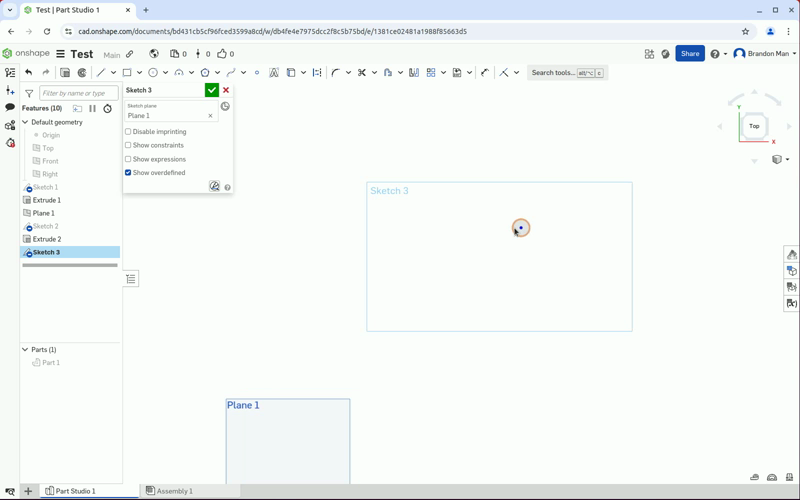
scroll(6)
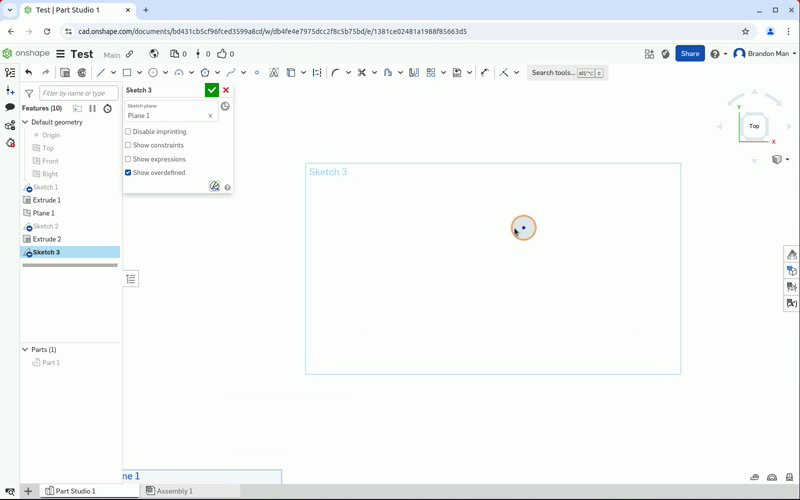
scroll(6)
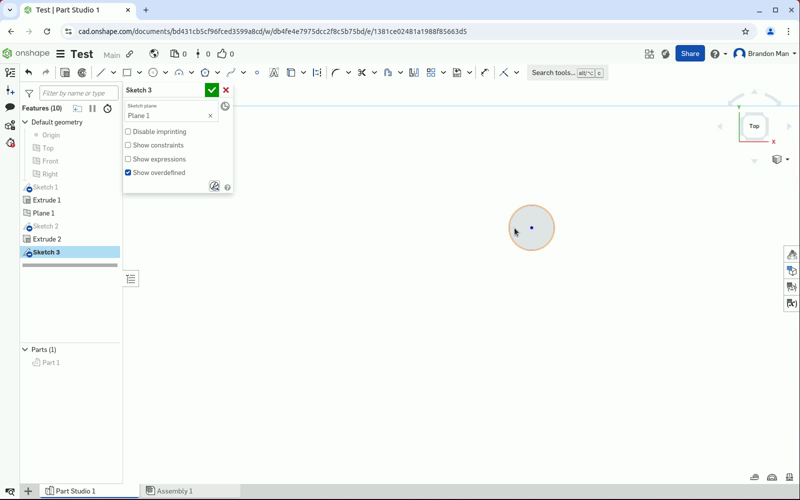
click(514, 227)
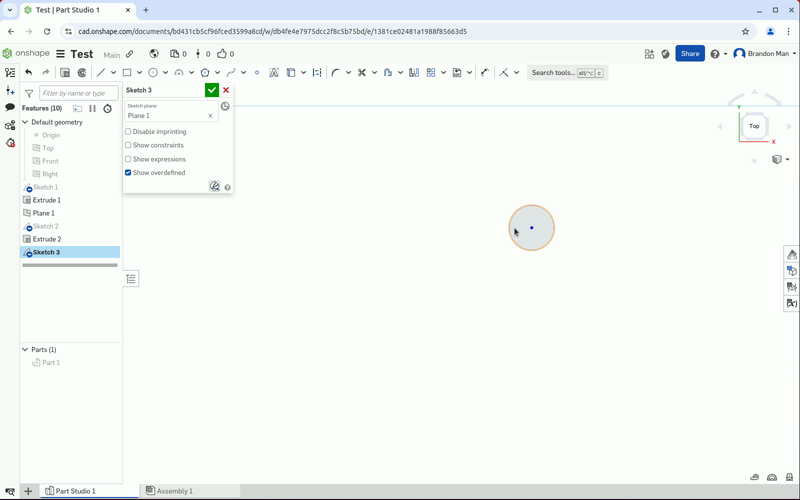
scroll(-6)
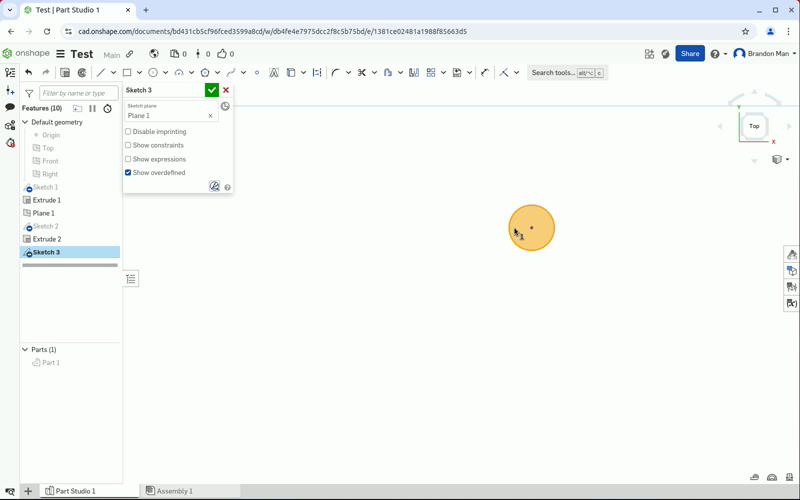
scroll(-6)
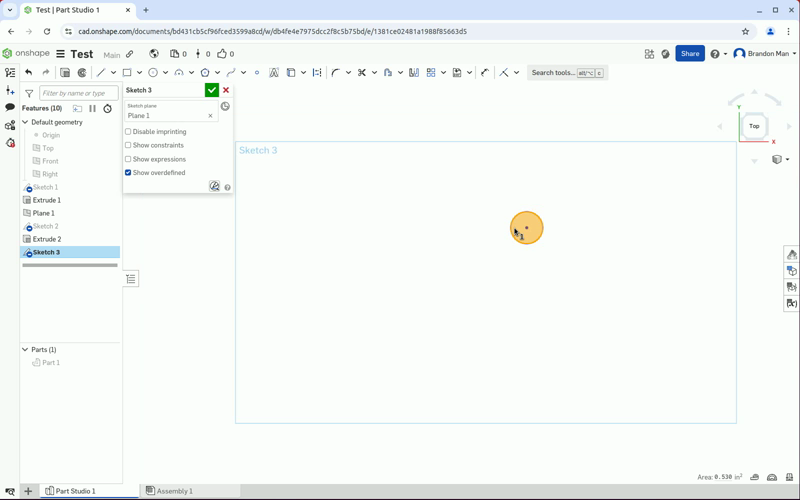
scroll(-6)
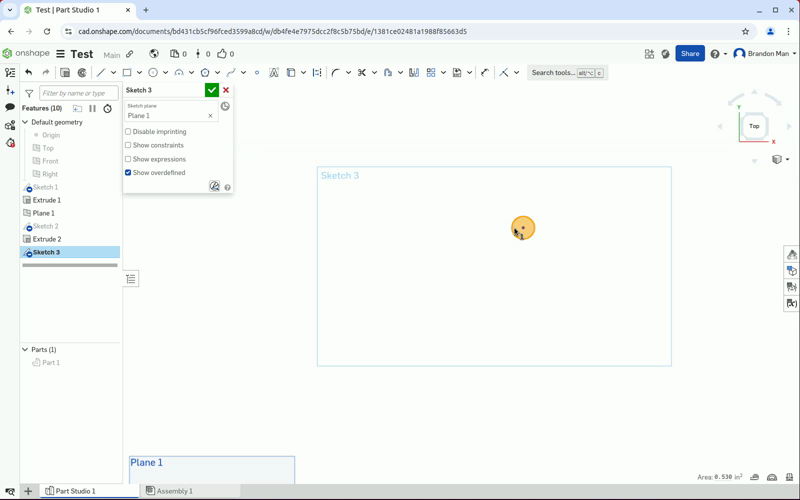
scroll(-6)
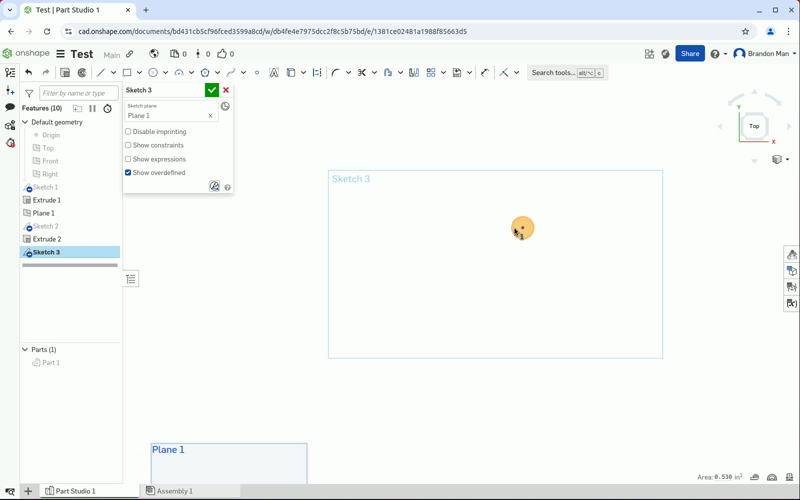
scroll(-6)
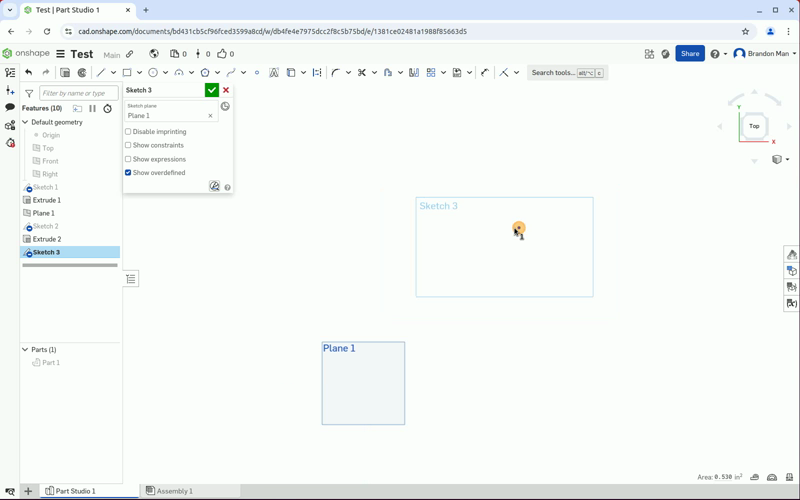
scroll(-6)
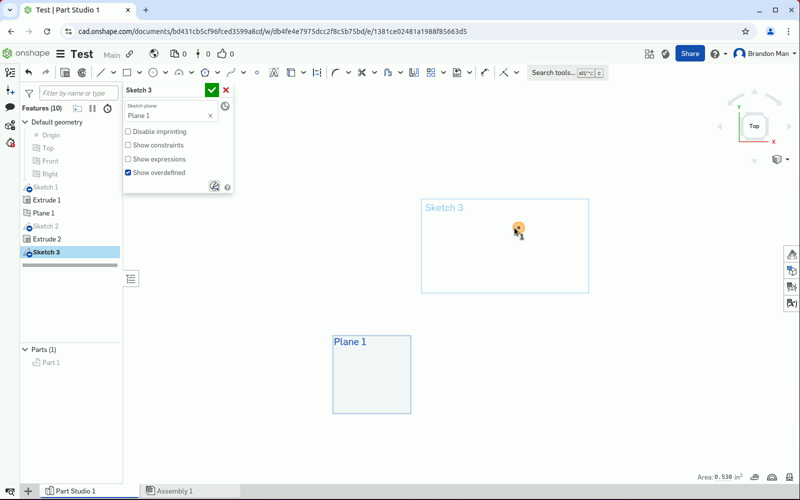
scroll(-6)
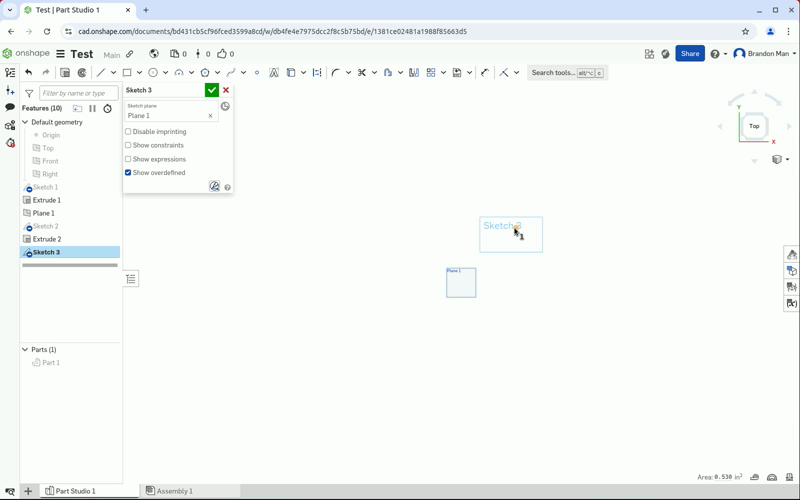
mouse_move(73, 352)
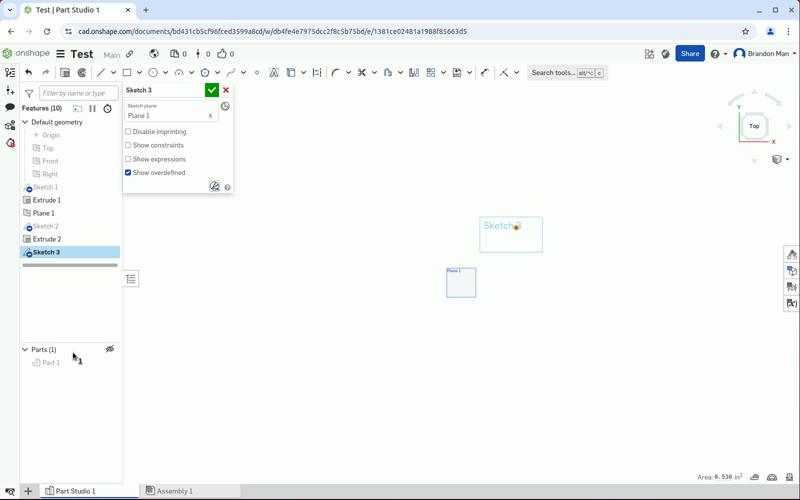
key(shift+y)
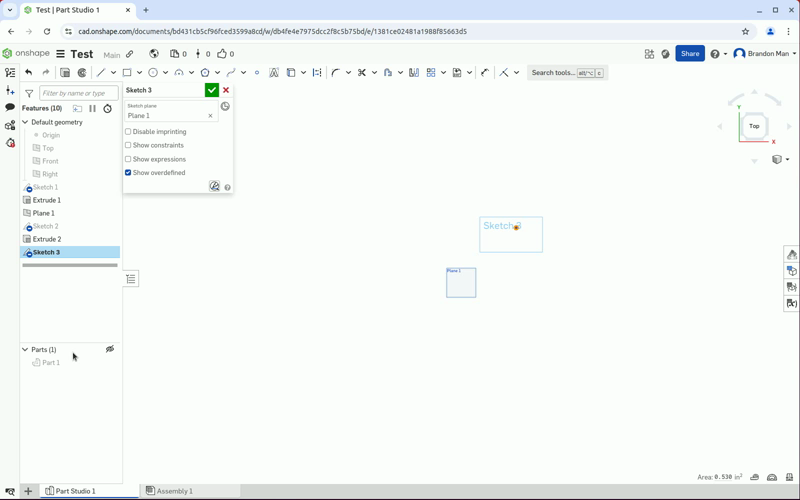
key(shift+e)
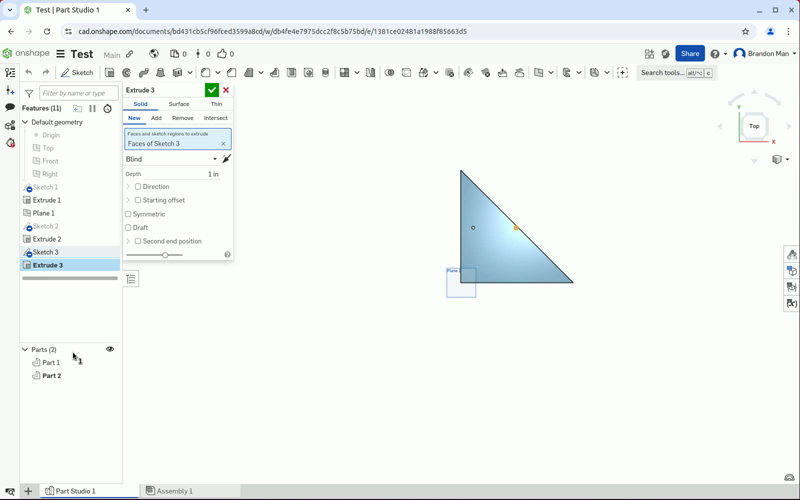
mouse_move(143, 106)
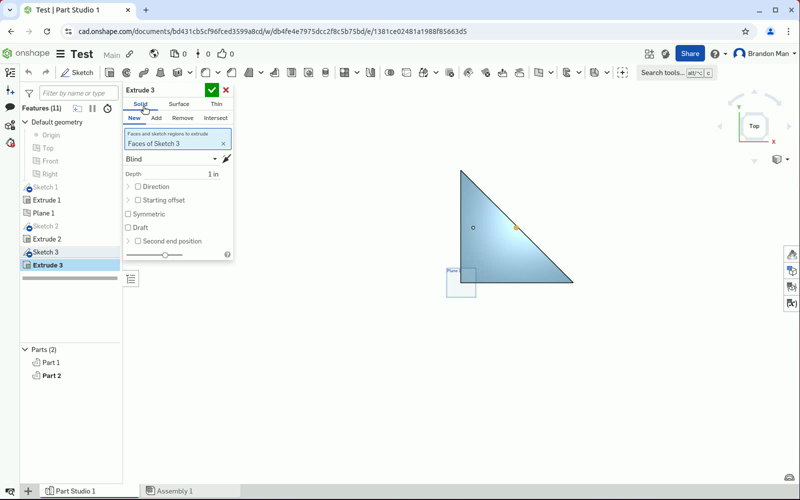
click(143, 106)
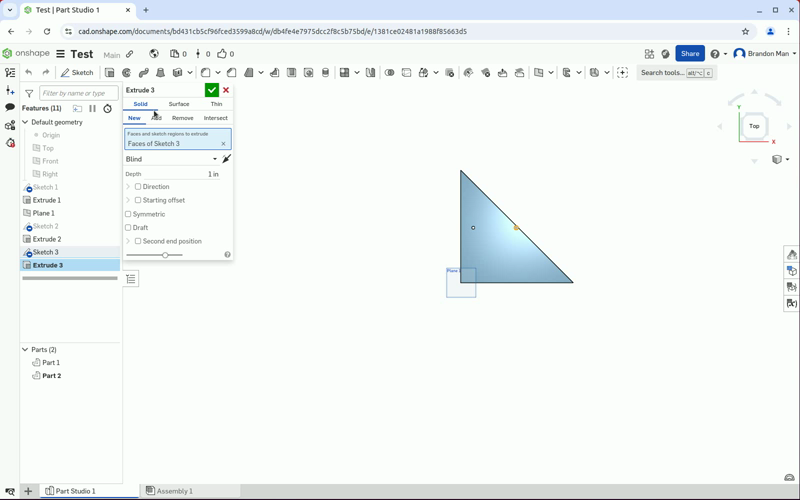
mouse_move(186, 120)
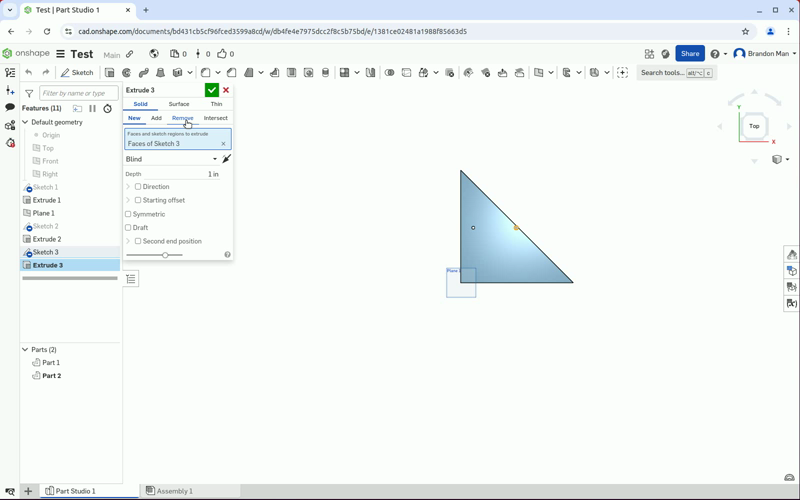
click(186, 120)
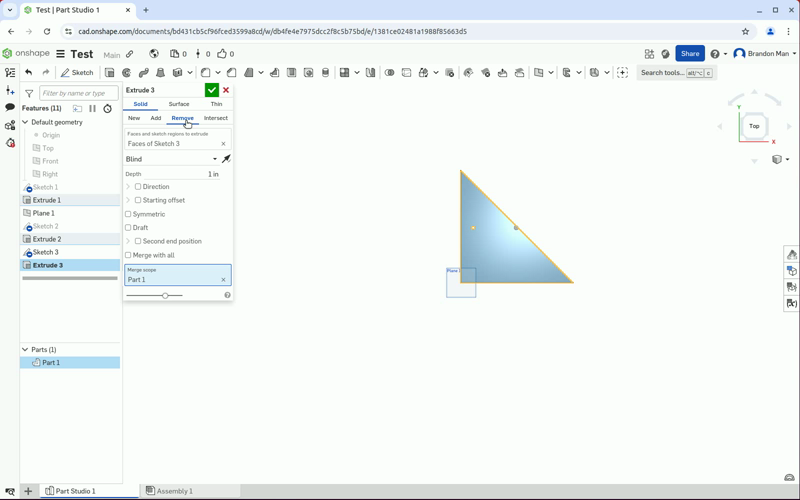
key(tab, 4)
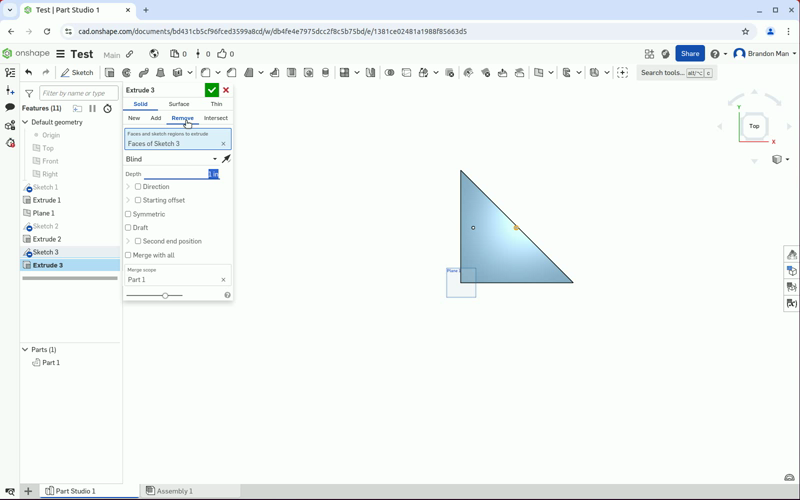
text(1.444)
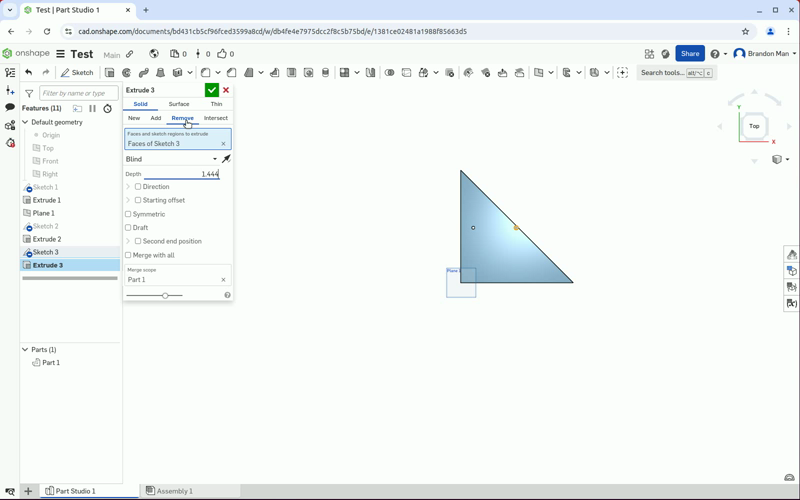
key(tab, 6)
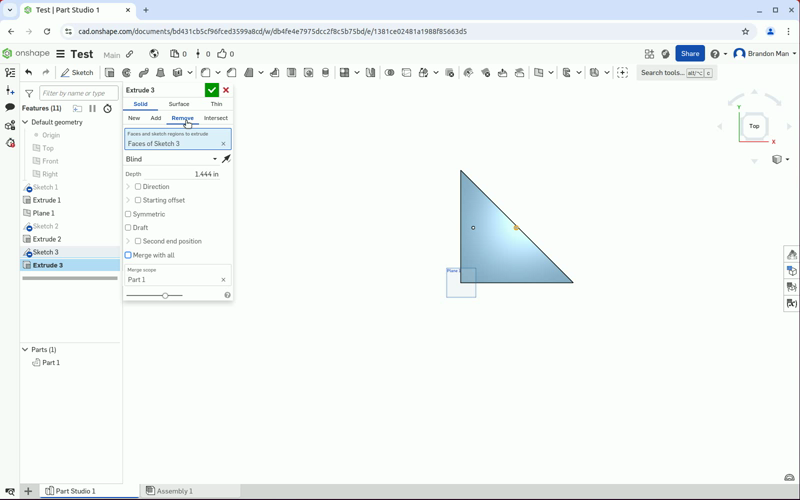
key(space)
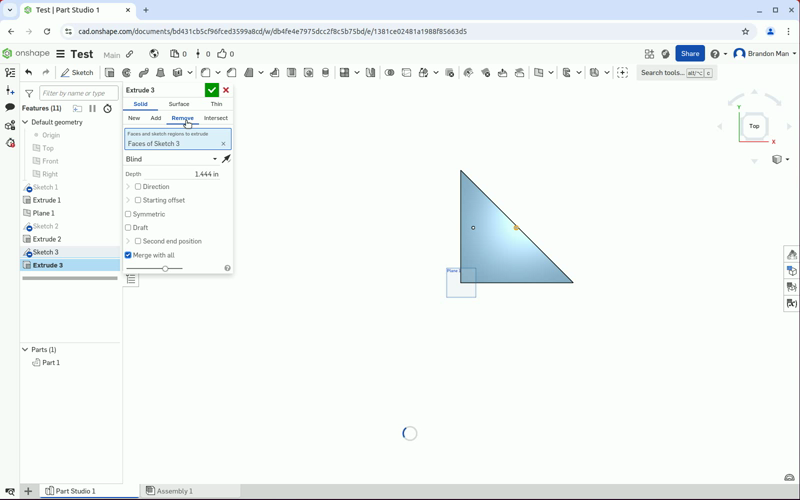
key(enter)
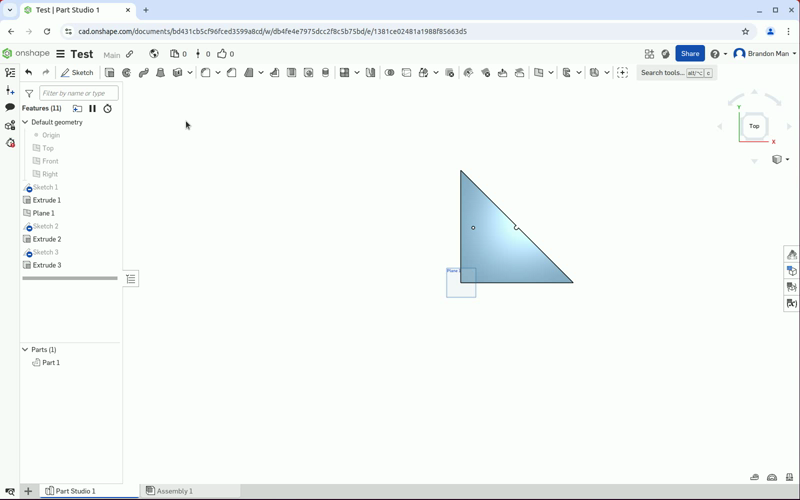
key(shift+h)
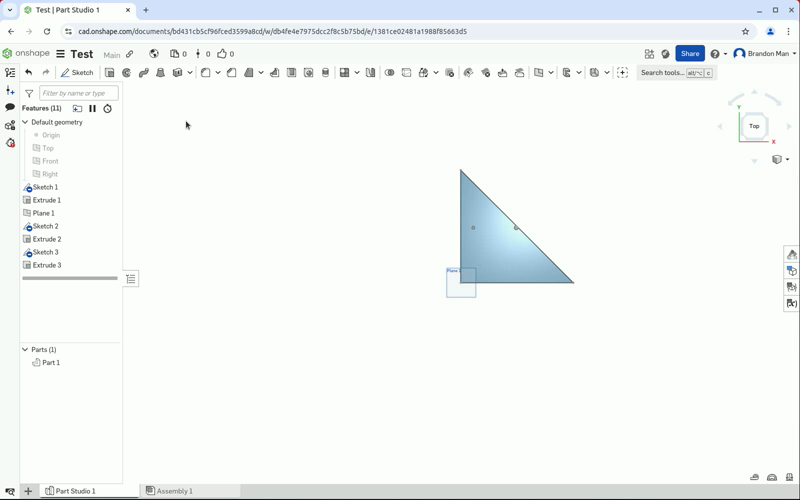
key(shift+h)
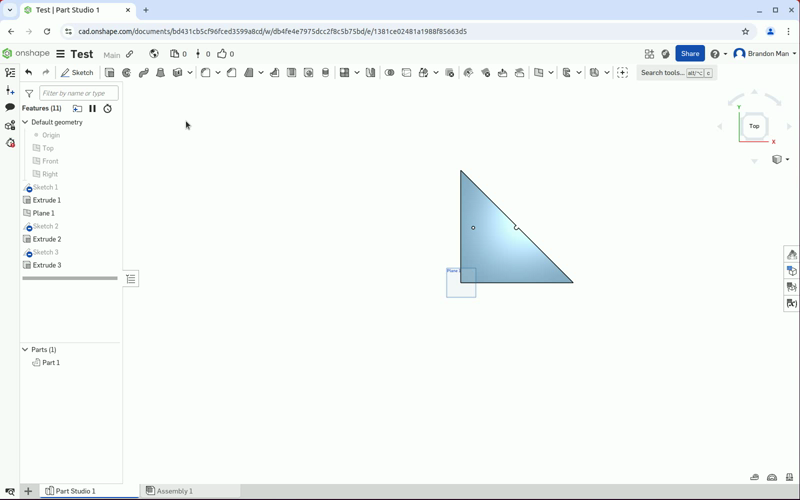
mouse_move(73, 189)
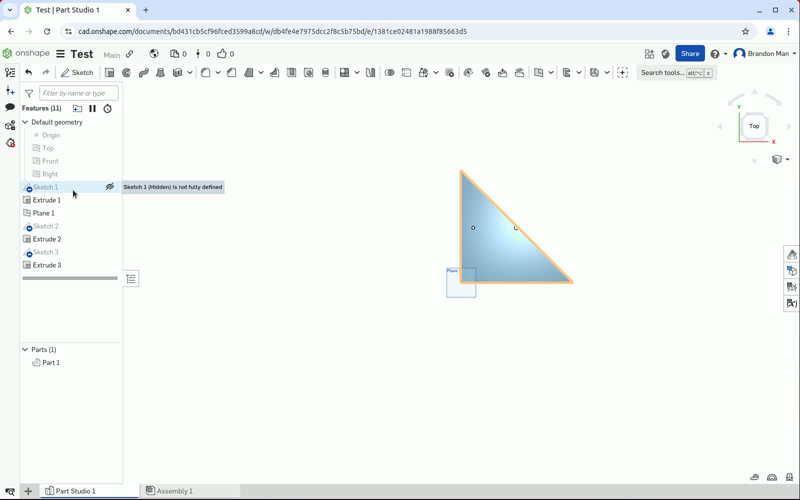
click(73, 189)
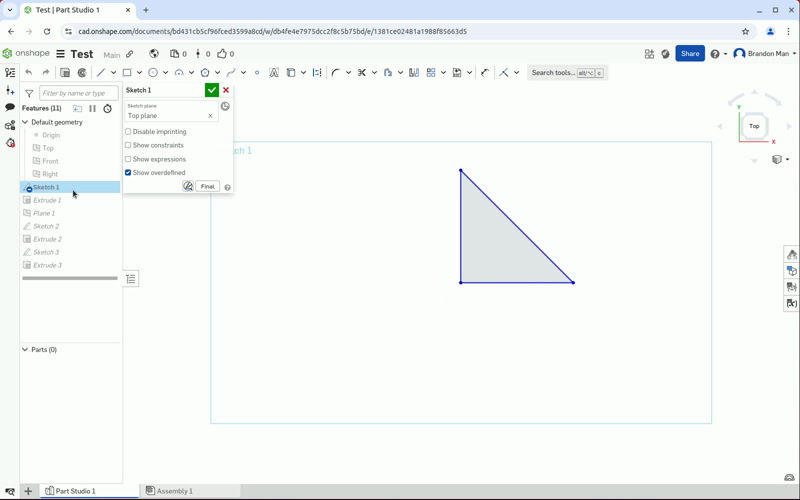
mouse_move(229, 92)
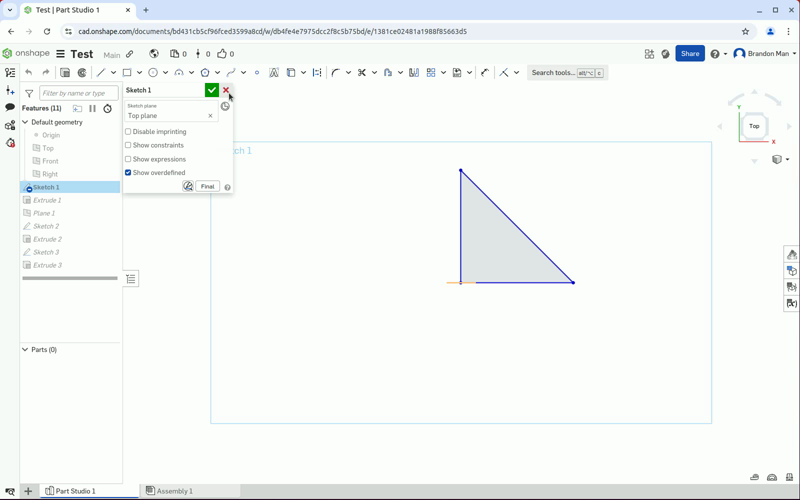
click(229, 92)
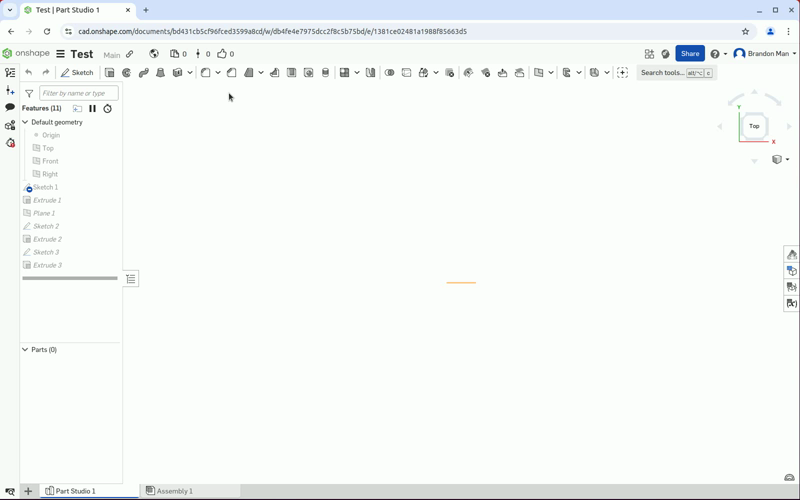
key(shift+s)
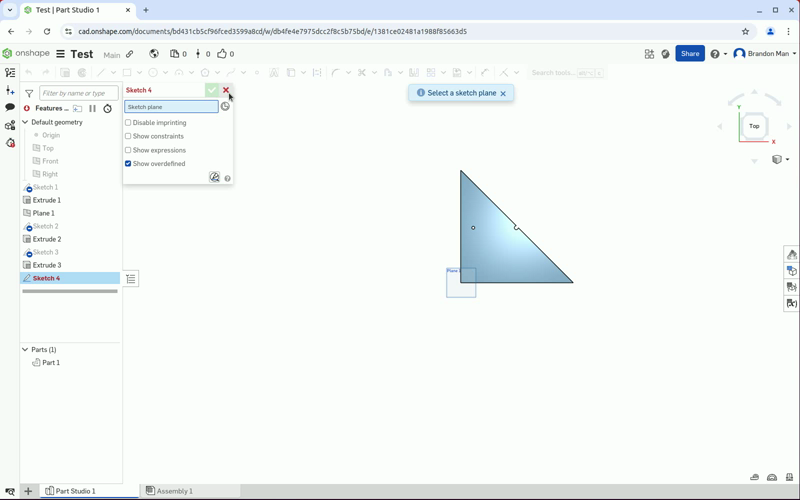
mouse_move(73, 215)
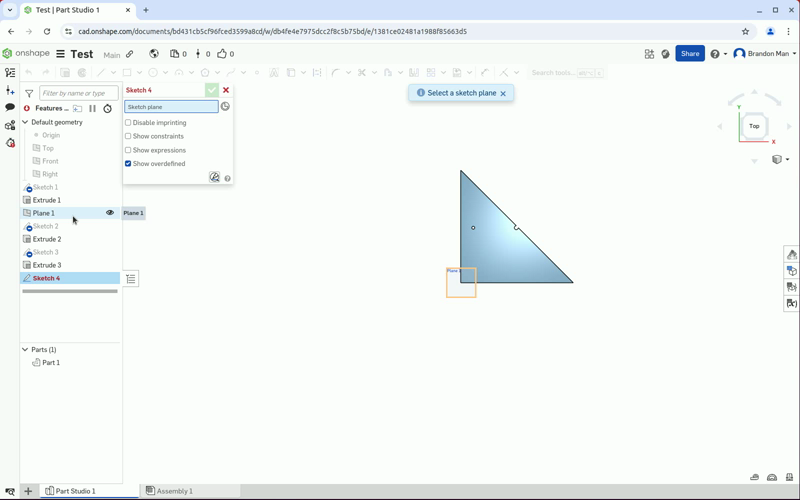
click(73, 215)
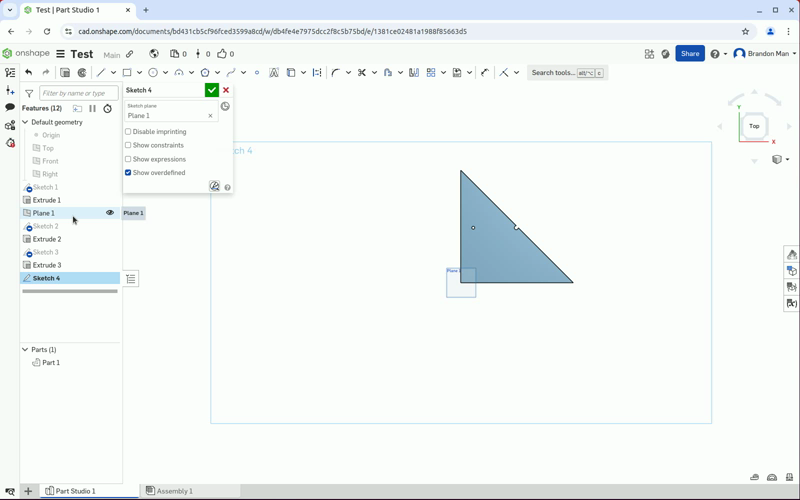
mouse_move(73, 352)
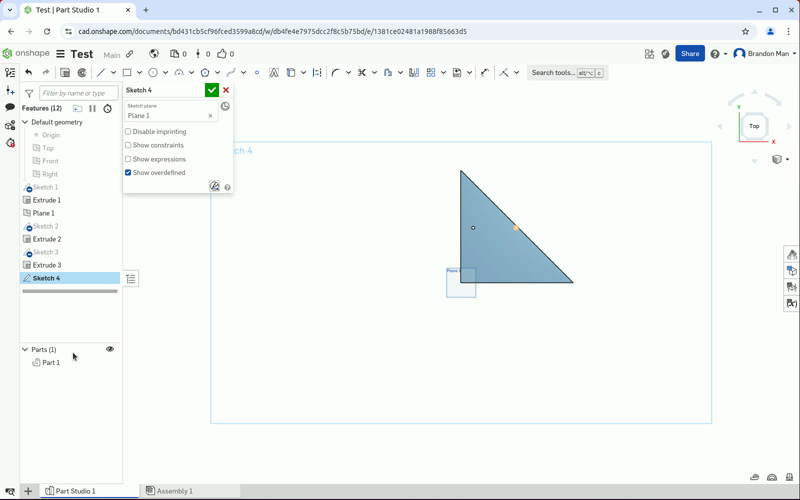
key(y)
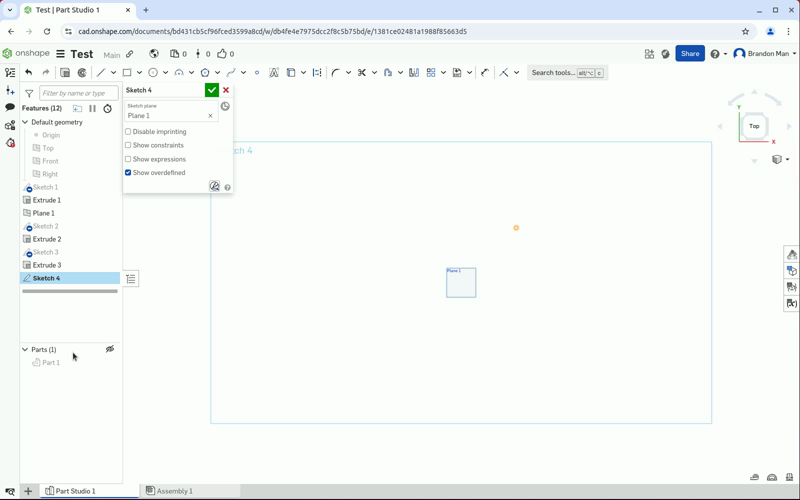
key(c)
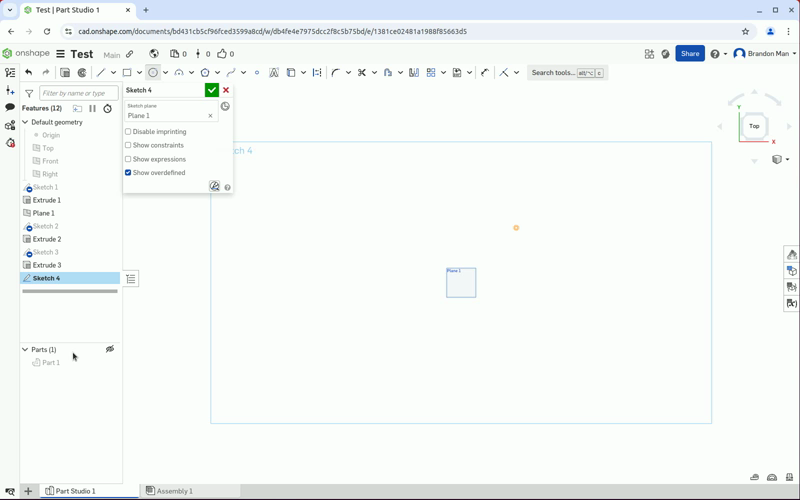
key_down(shift)
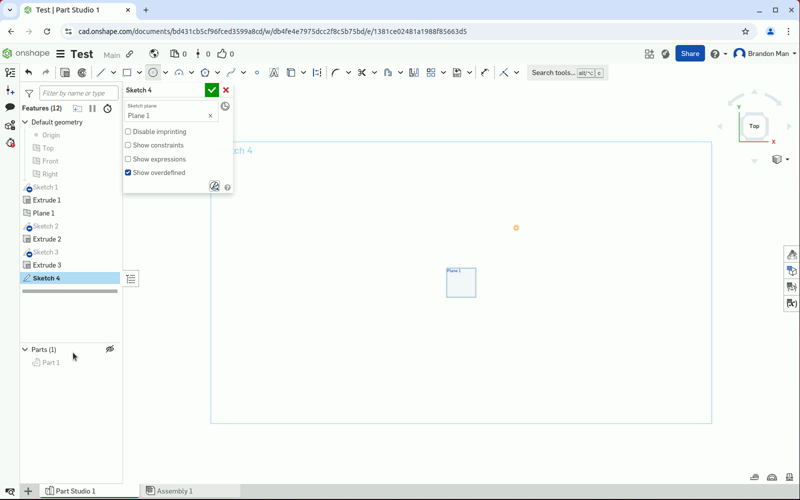
mouse_move(516, 271)
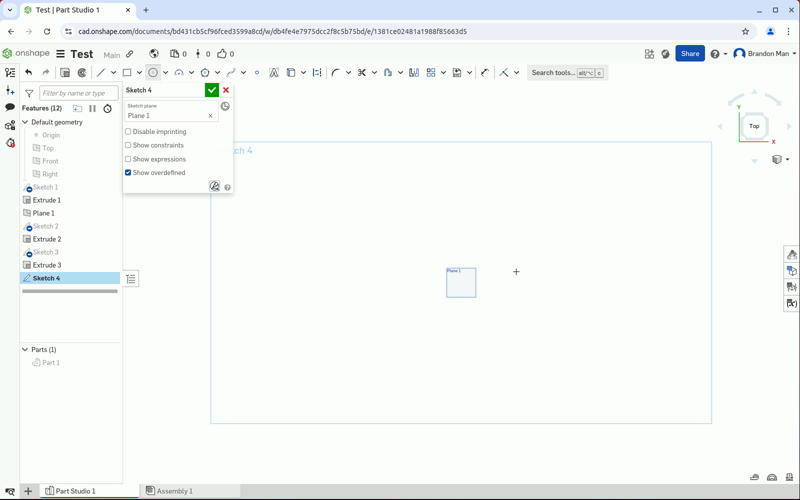
click(516, 271)
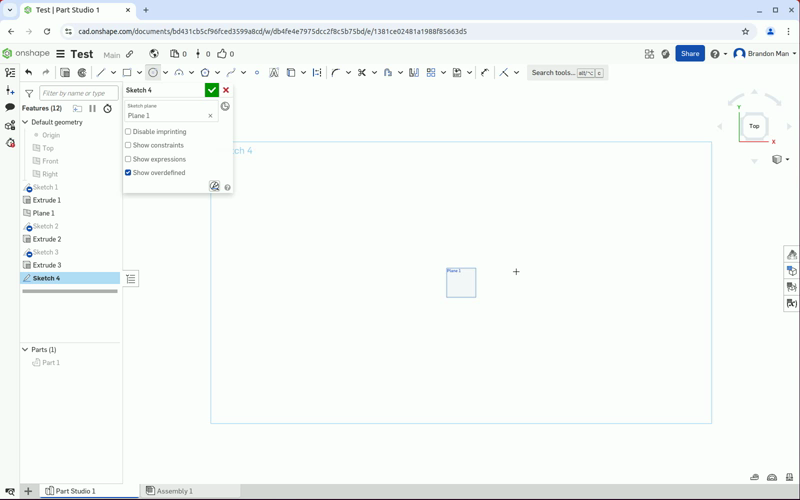
key_up(shift)
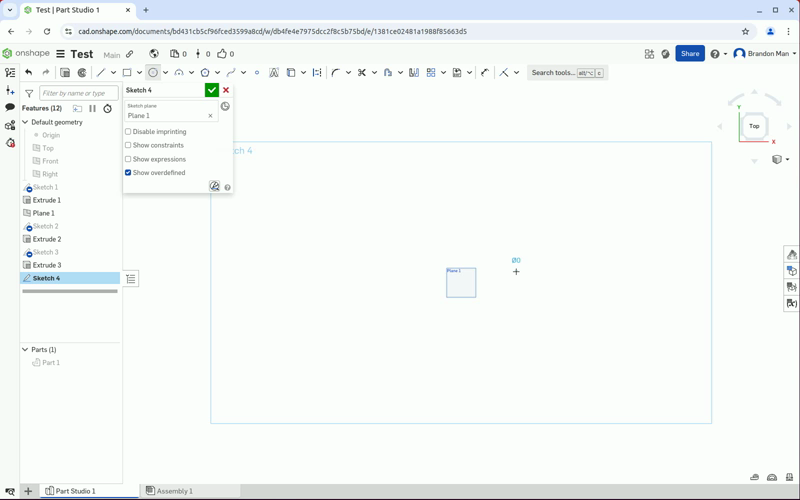
mouse_move(518, 271)
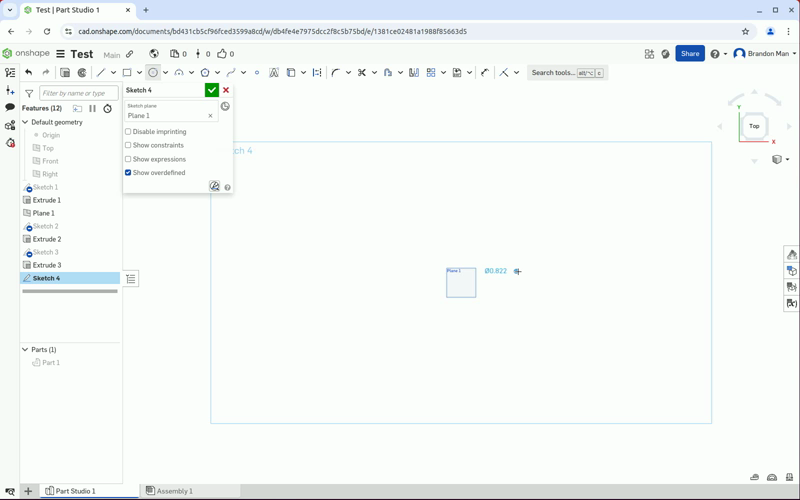
scroll(6)
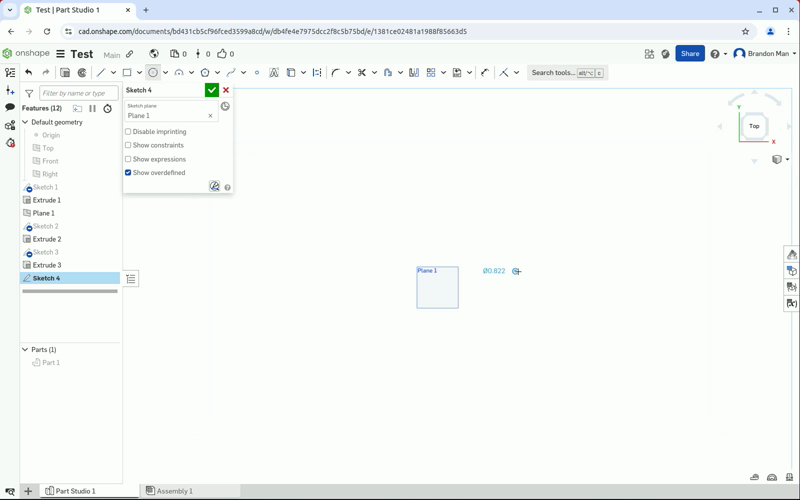
scroll(6)
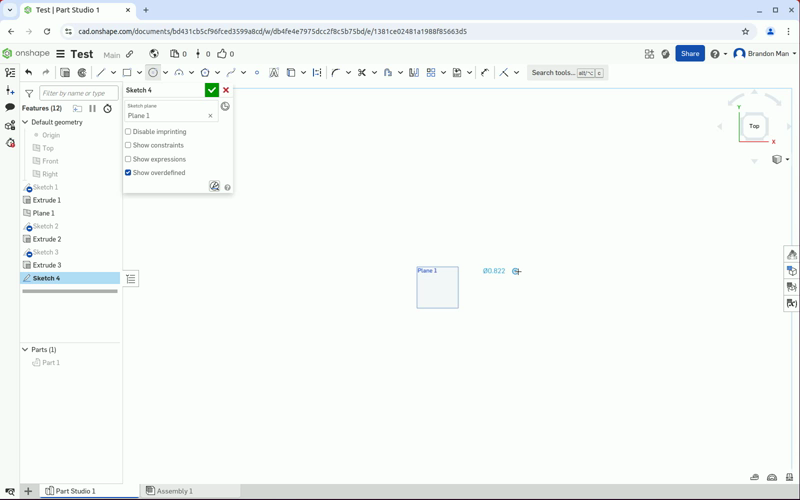
scroll(6)
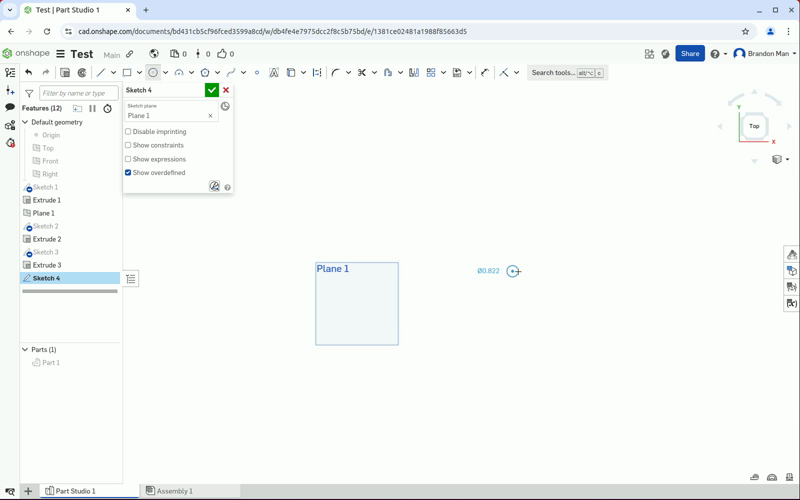
scroll(6)
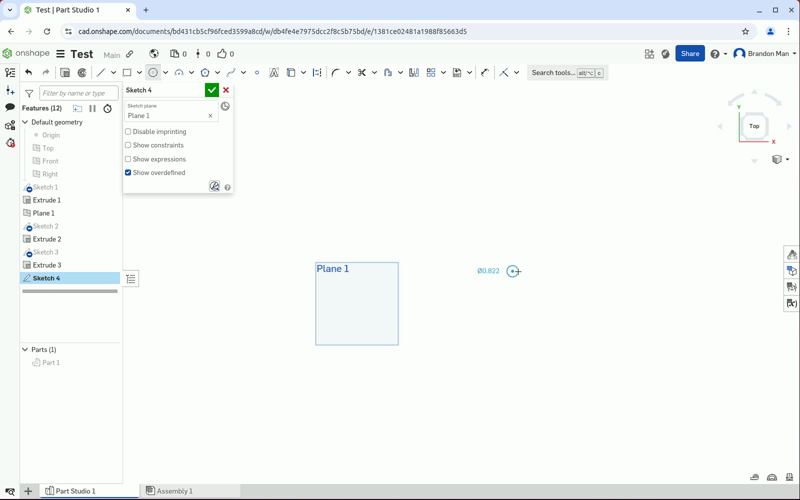
scroll(6)
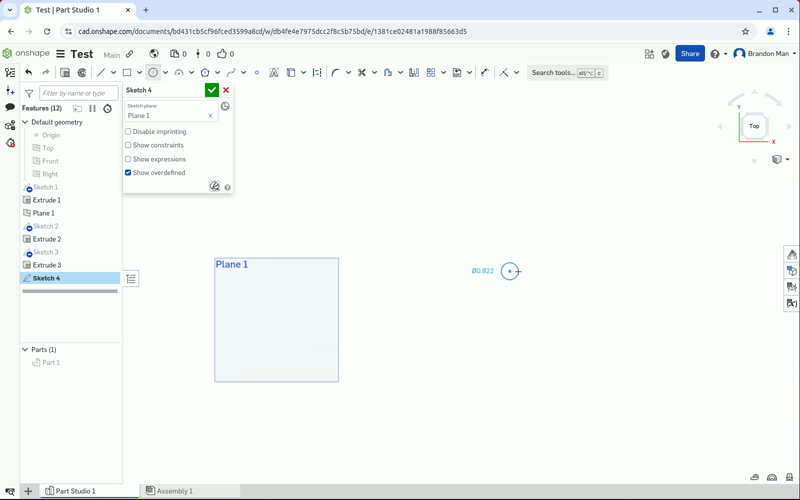
scroll(6)
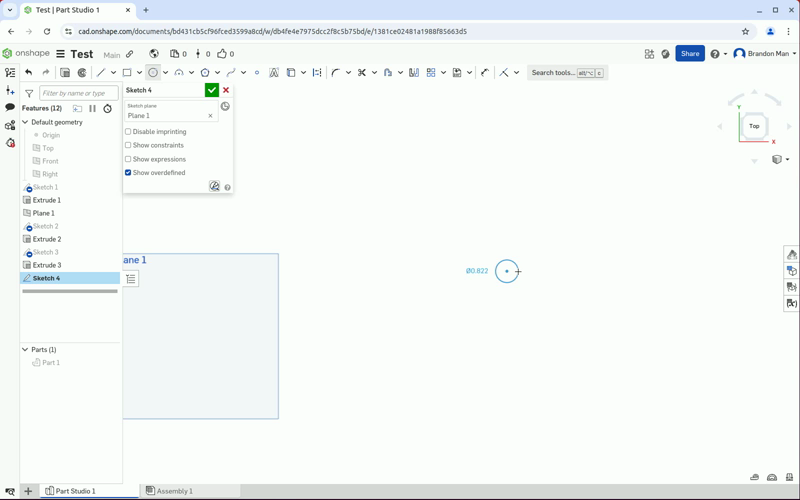
scroll(6)
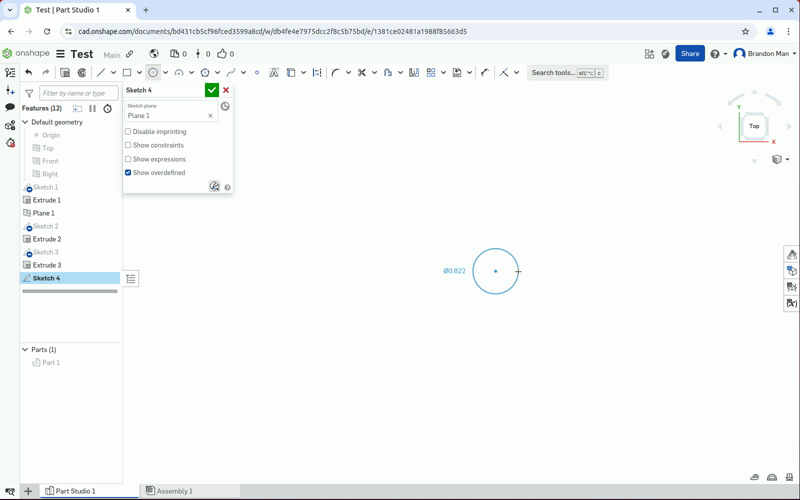
click(518, 271)
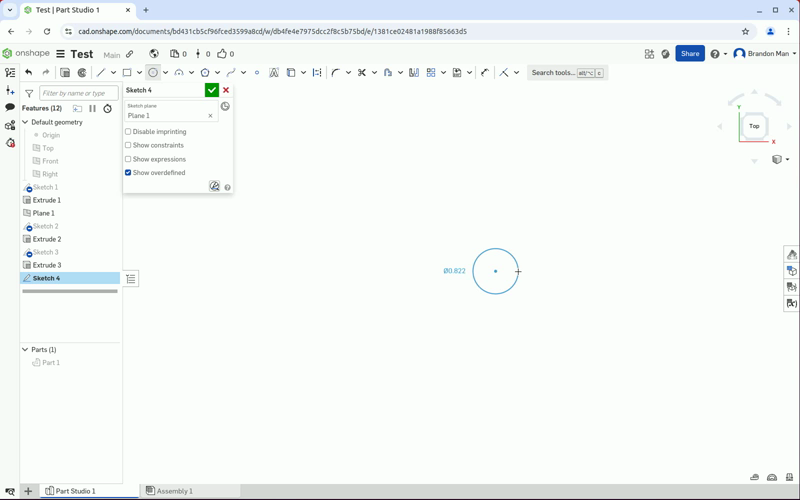
scroll(-6)
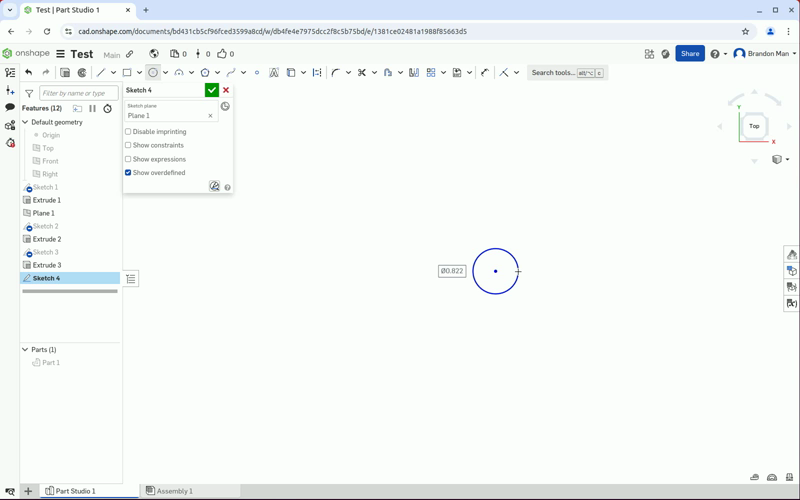
scroll(-6)
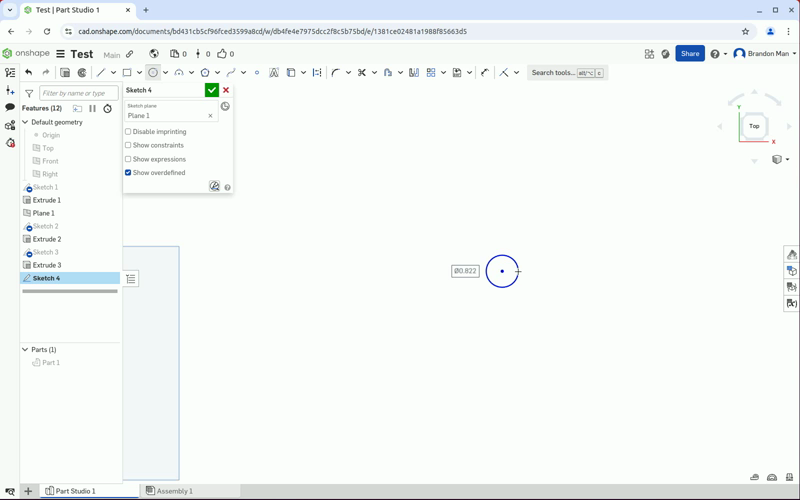
scroll(-6)
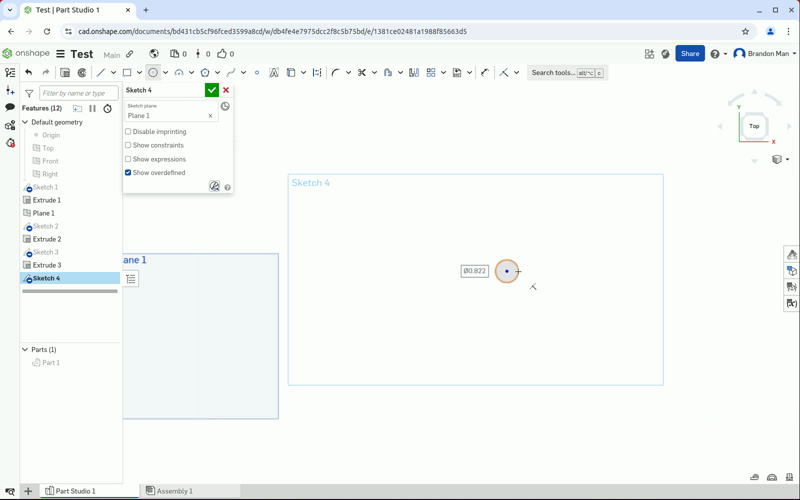
scroll(-6)
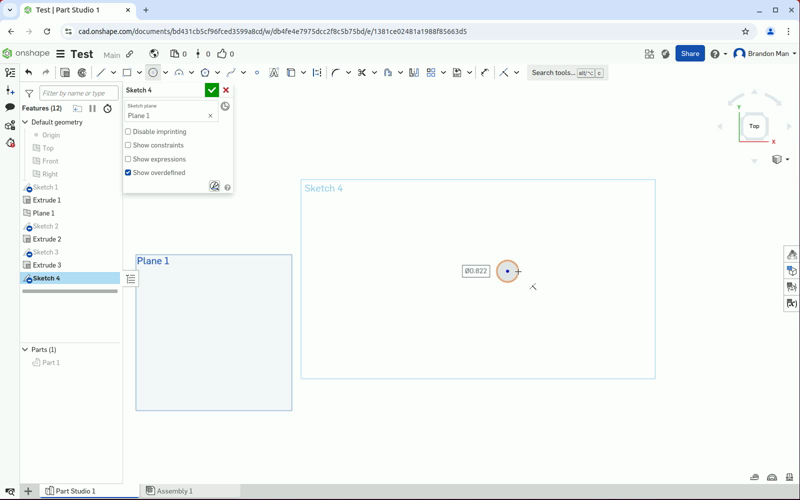
scroll(-6)
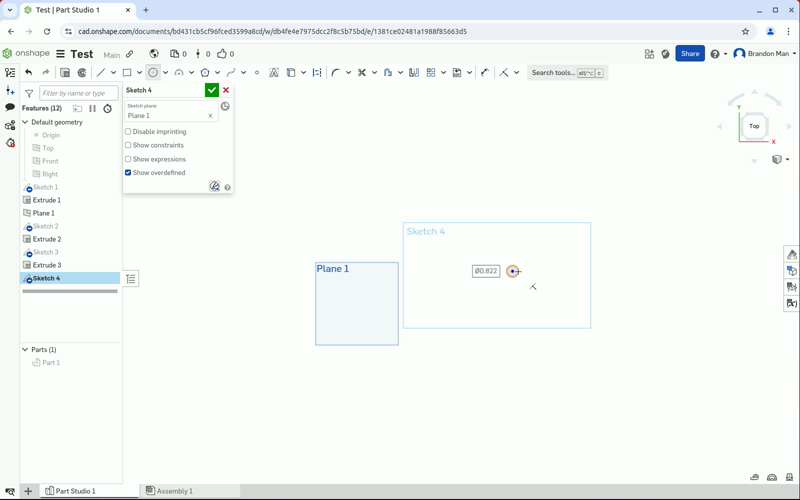
scroll(-6)
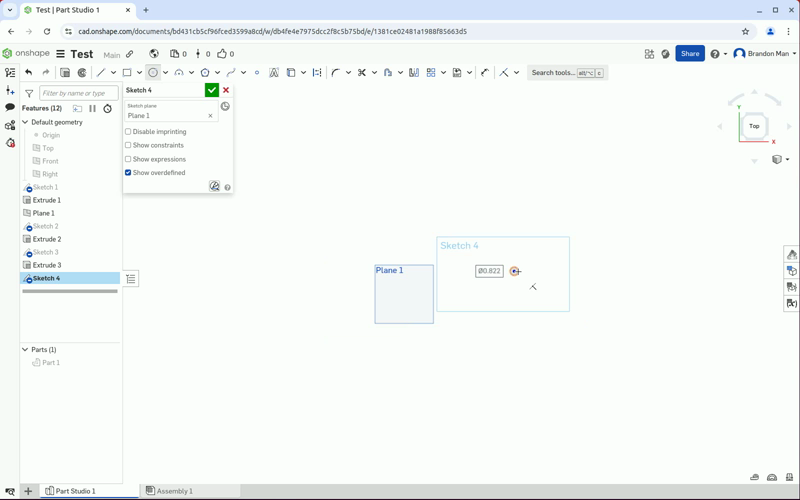
scroll(-6)
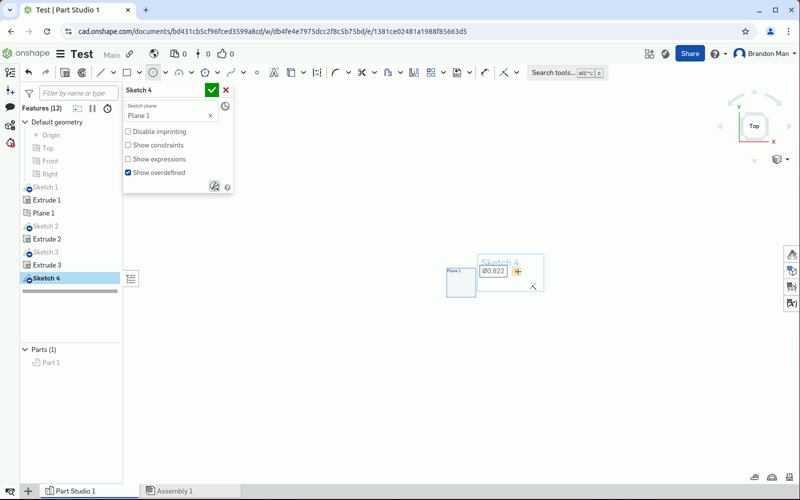
key(esc)
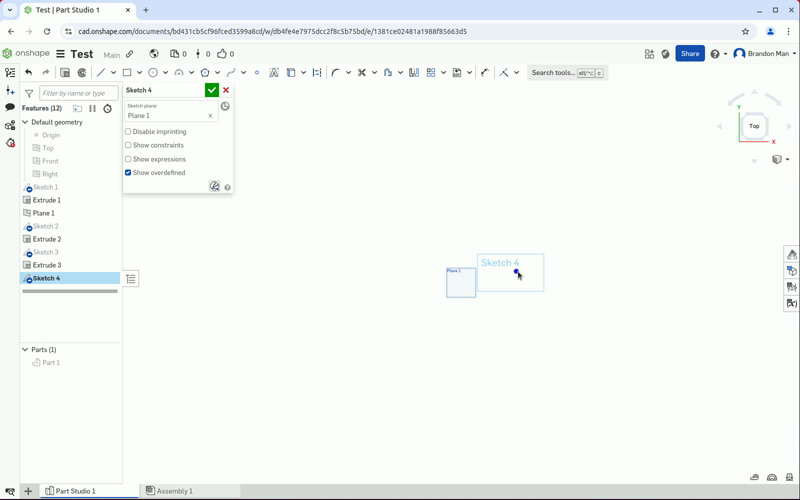
mouse_move(517, 271)
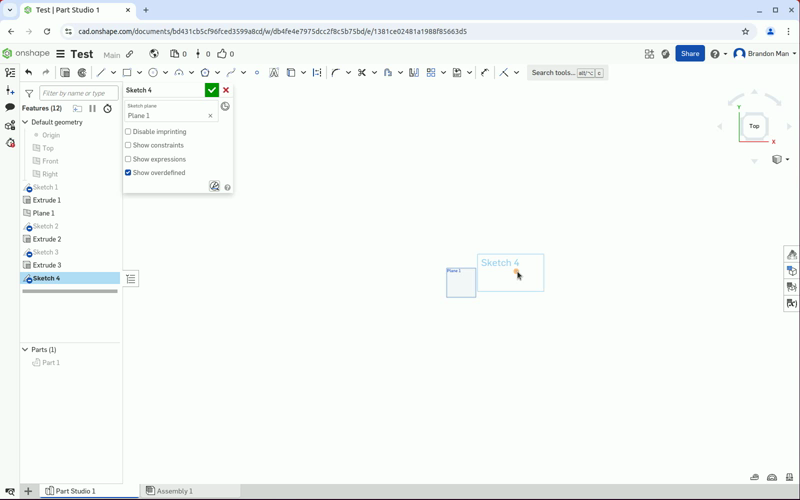
scroll(6)
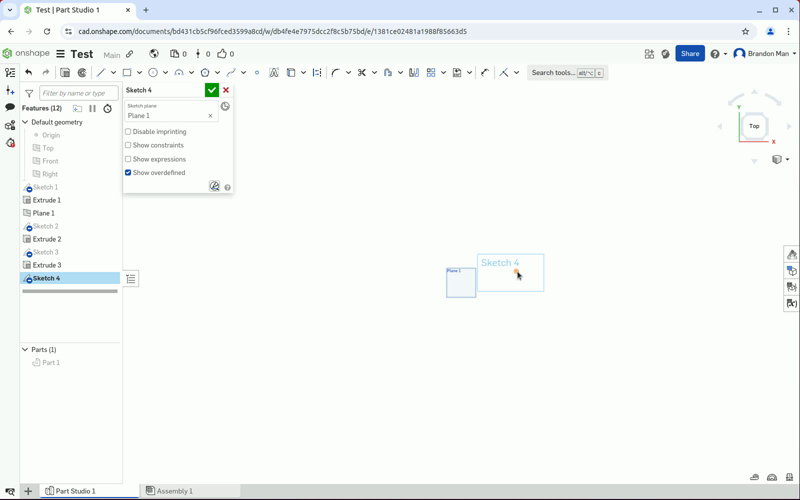
scroll(6)
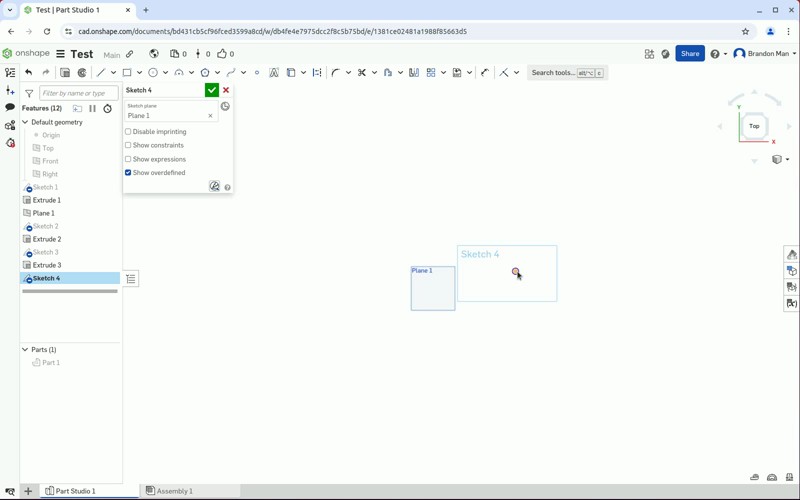
scroll(6)
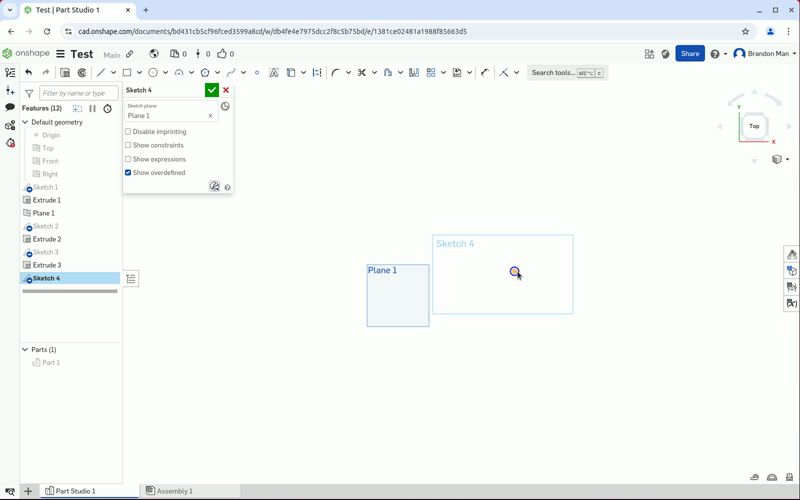
scroll(6)
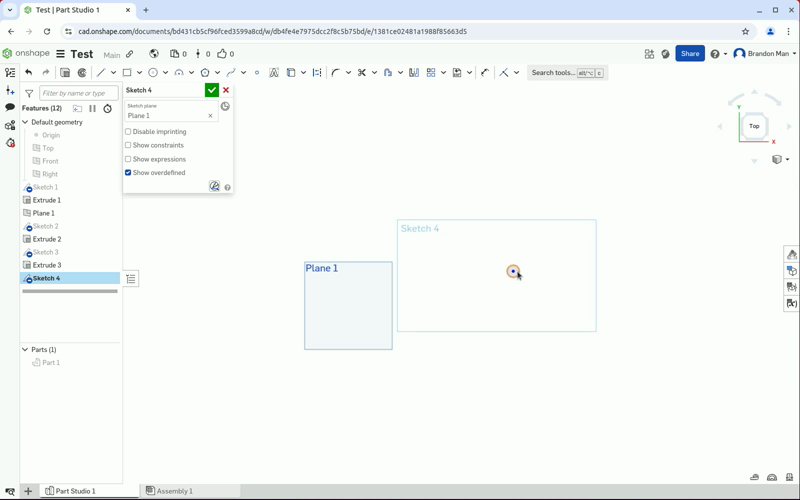
scroll(6)
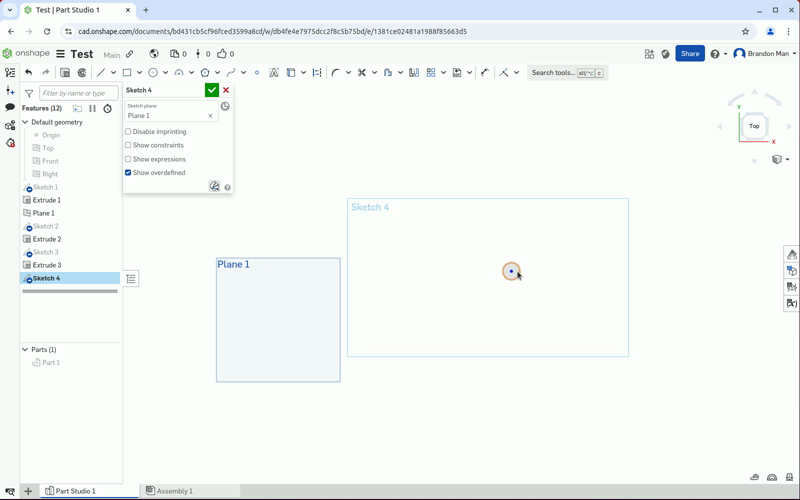
scroll(6)
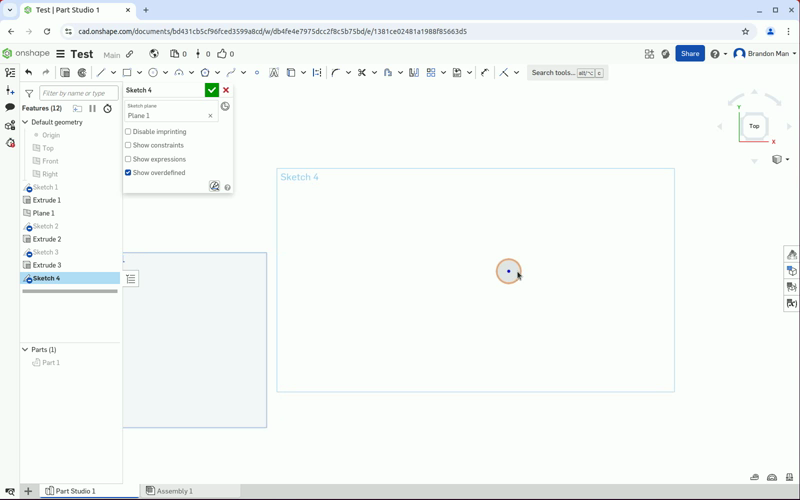
scroll(6)
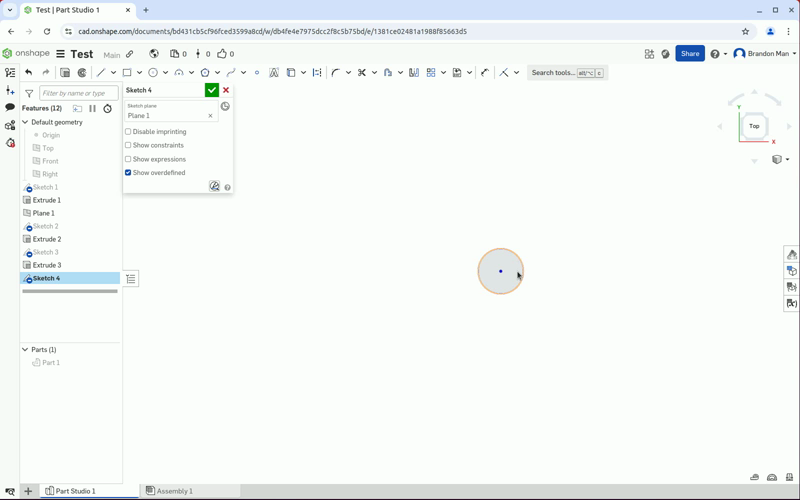
click(517, 271)
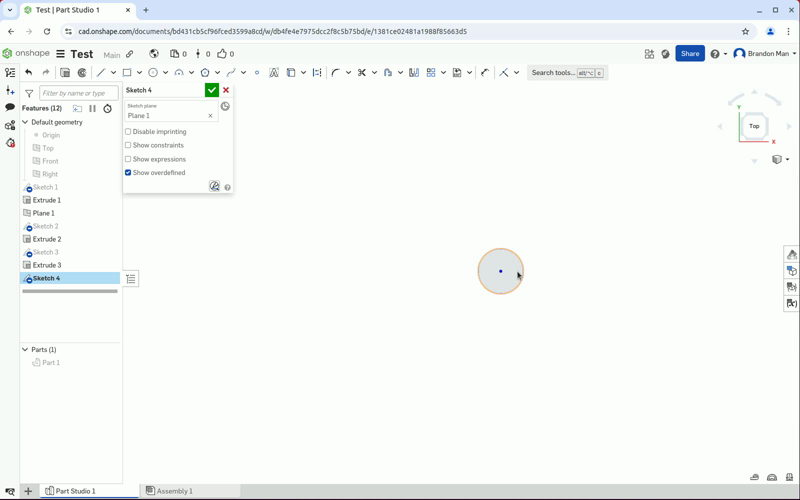
scroll(-6)
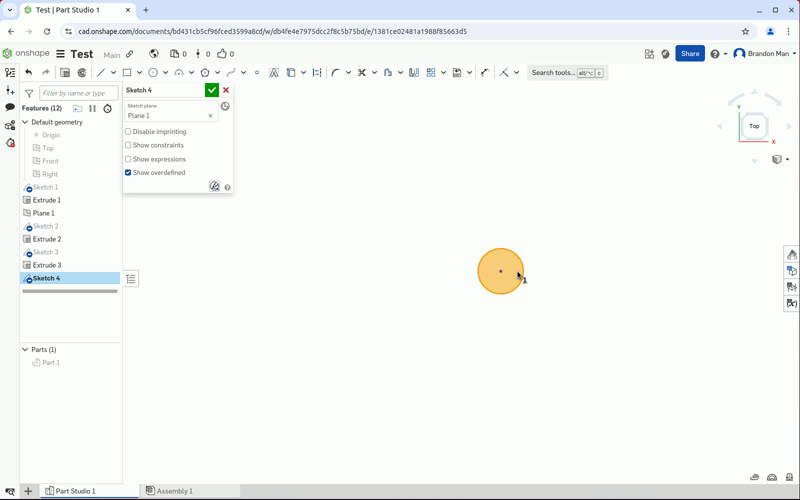
scroll(-6)
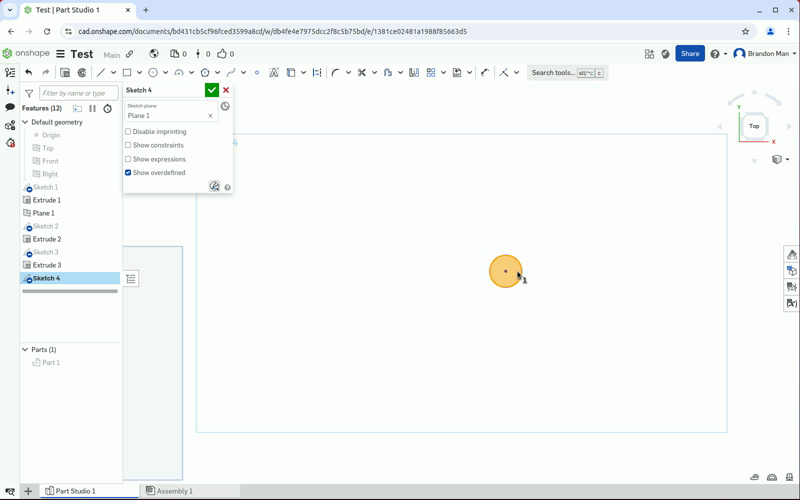
scroll(-6)
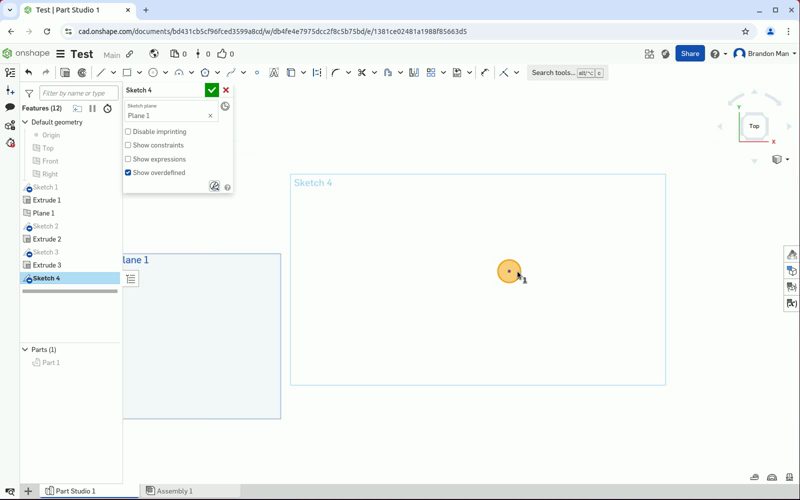
scroll(-6)
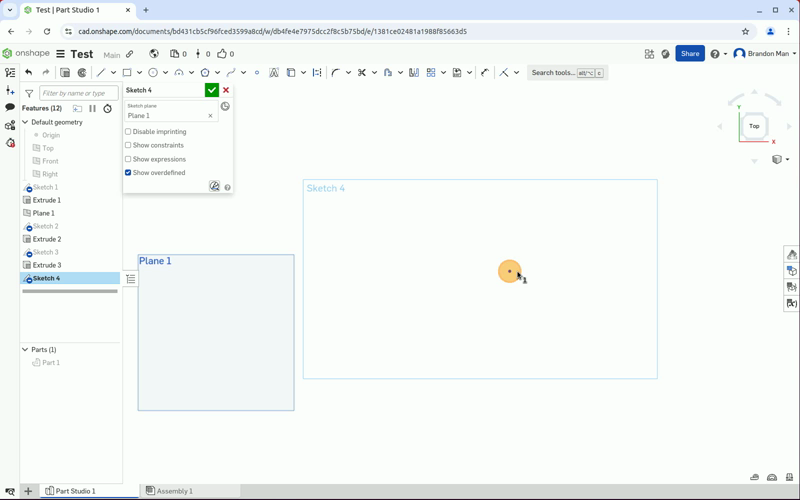
scroll(-6)
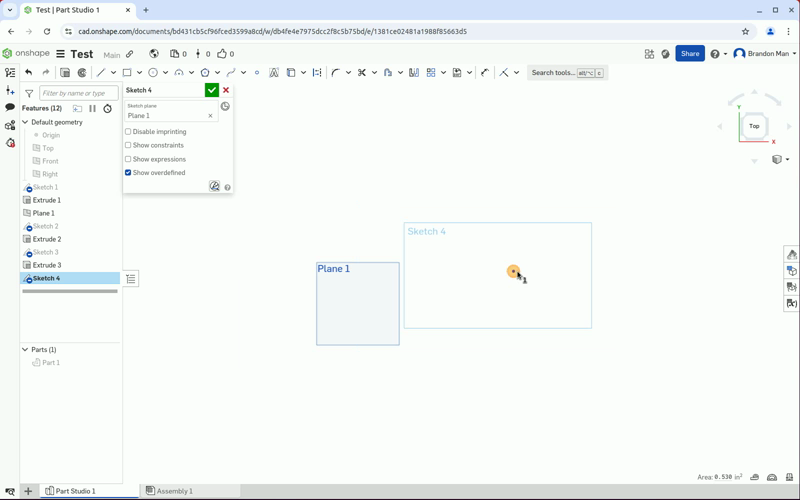
scroll(-6)
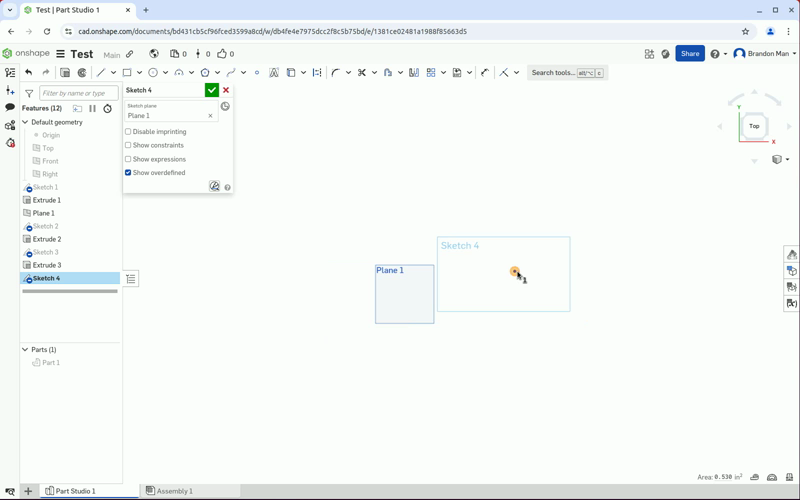
scroll(-6)
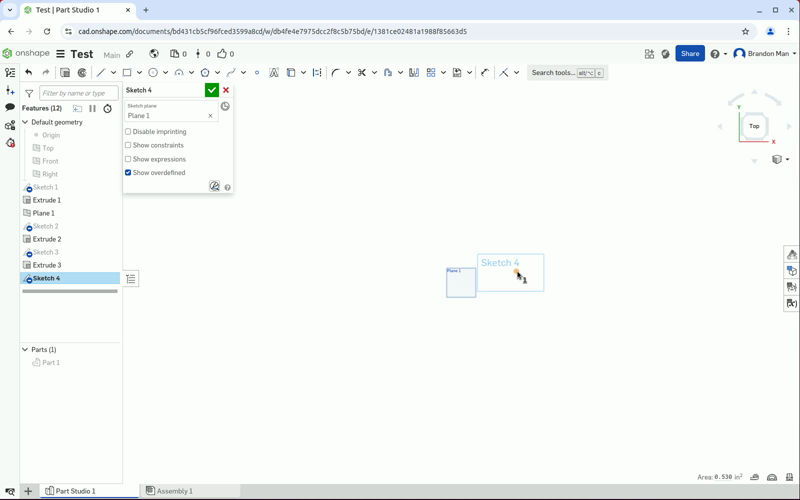
mouse_move(73, 352)
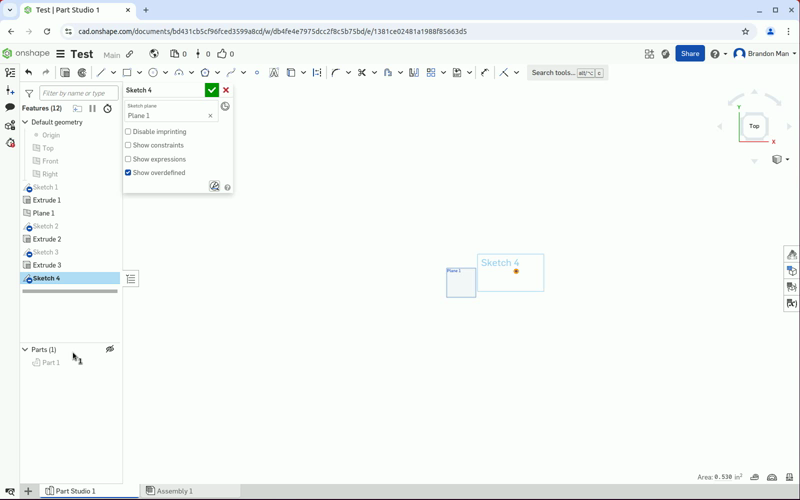
key(shift+y)
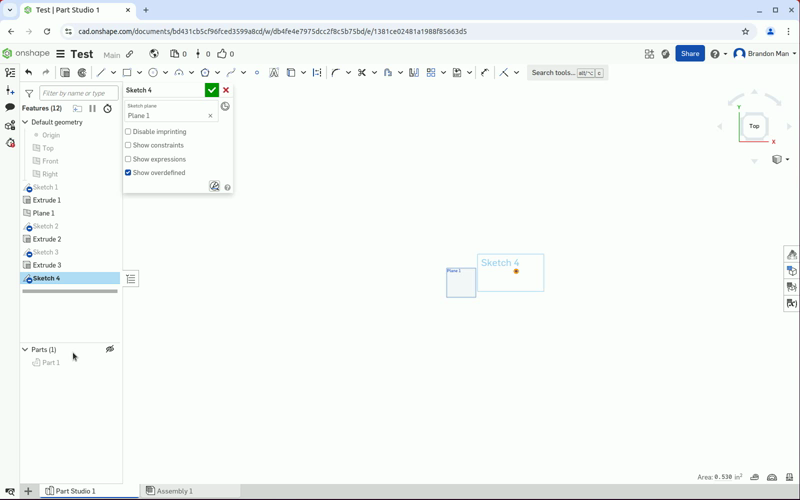
key(shift+e)
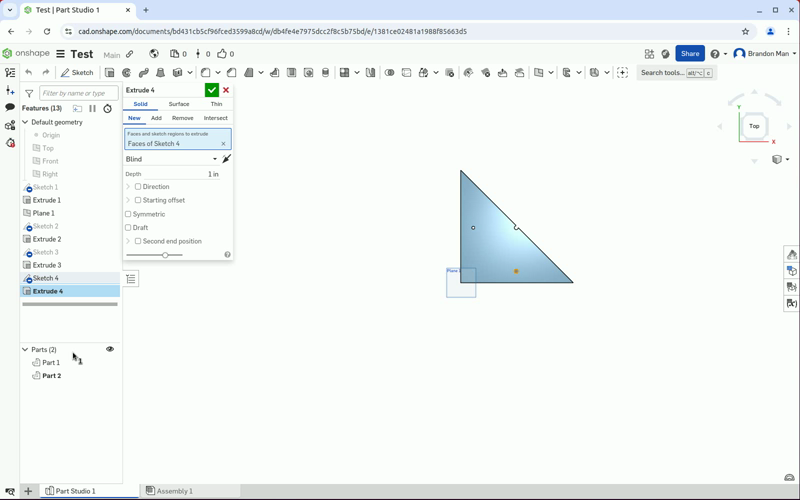
mouse_move(143, 106)
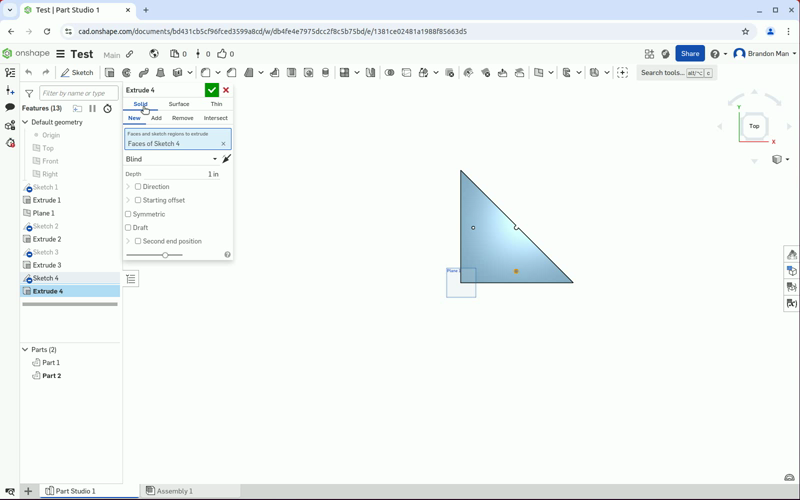
click(143, 106)
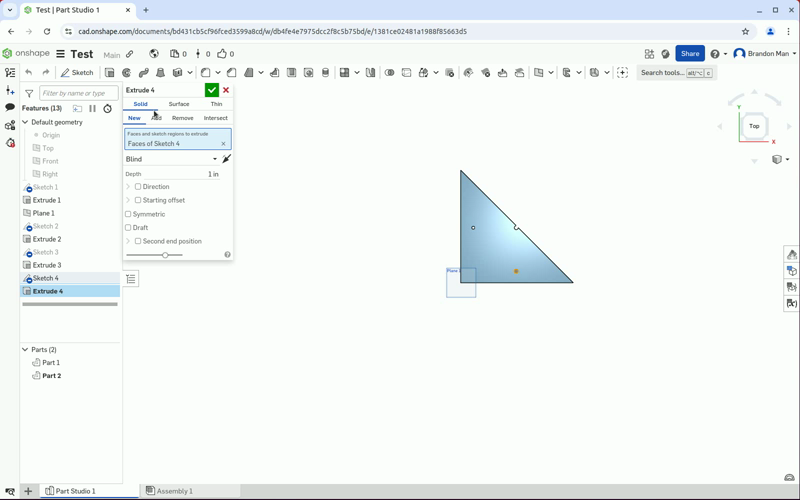
mouse_move(186, 120)
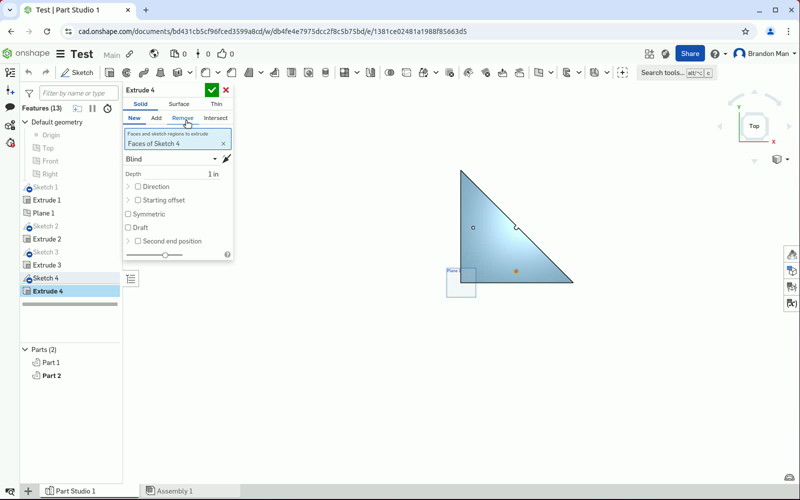
click(186, 120)
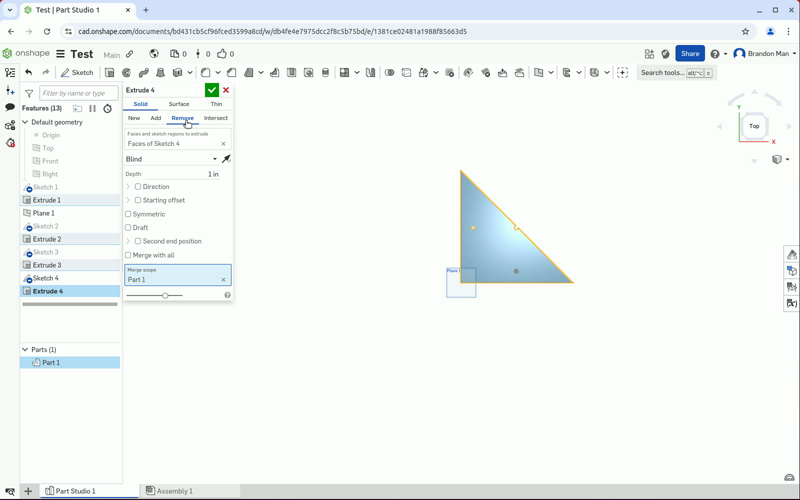
key(tab, 4)
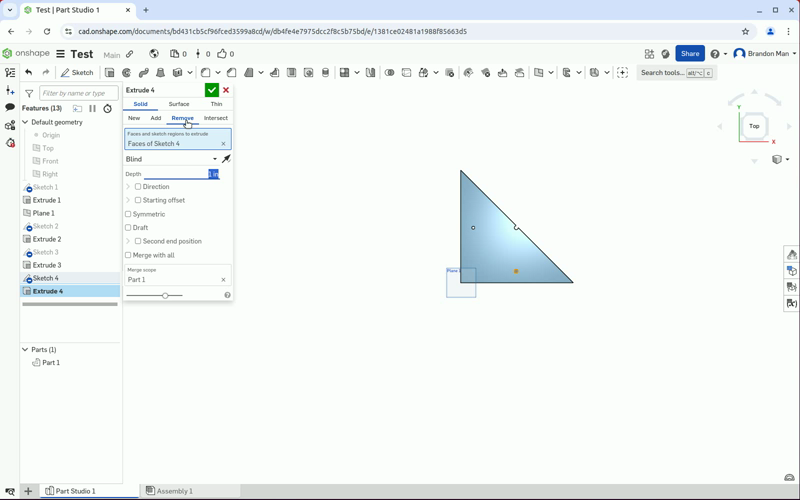
text(1.444)
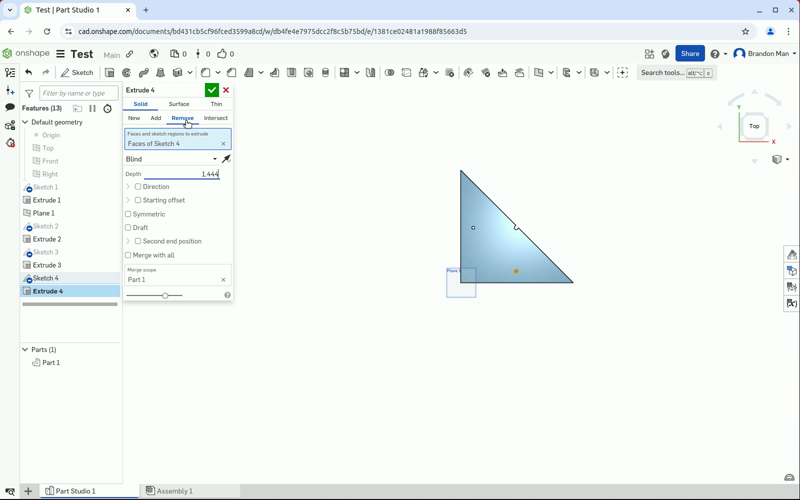
key(tab, 6)
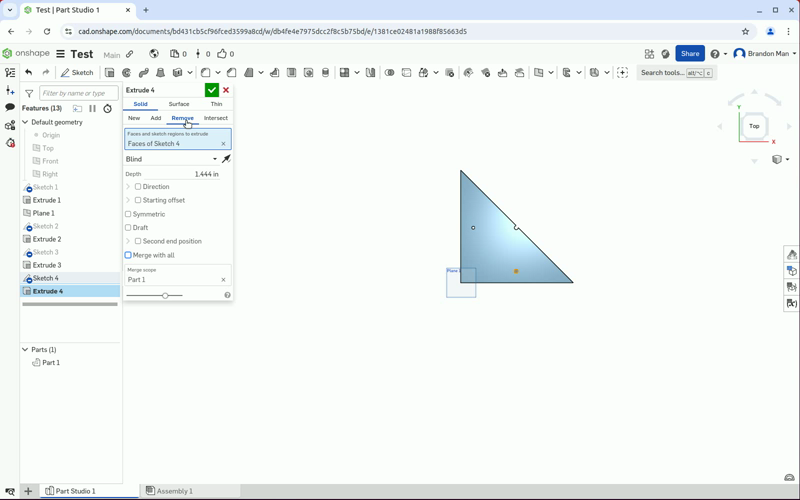
key(space)
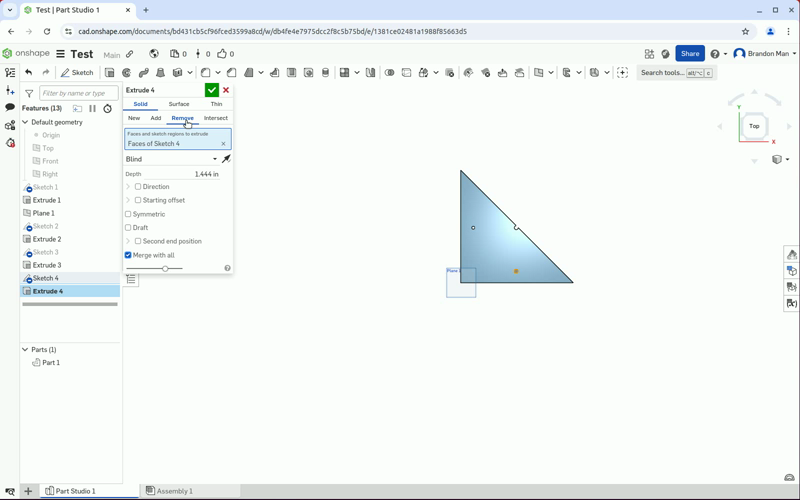
key(enter)
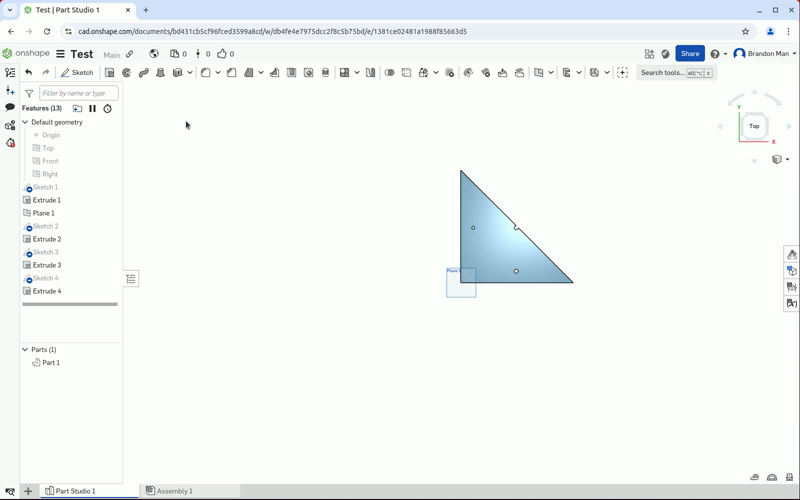
key(shift+h)
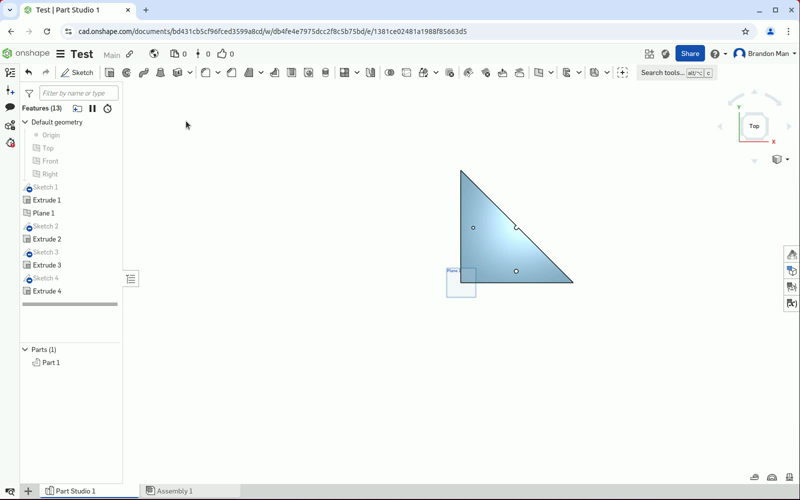
key(shift+h)
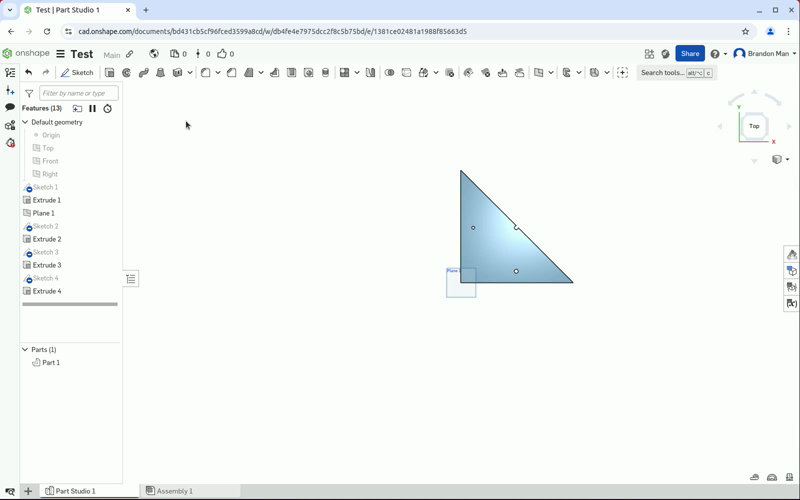
mouse_move(73, 189)
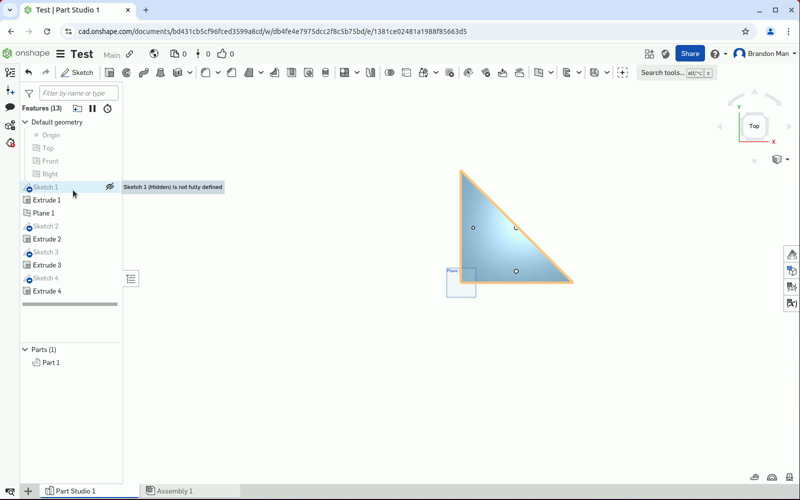
click(73, 189)
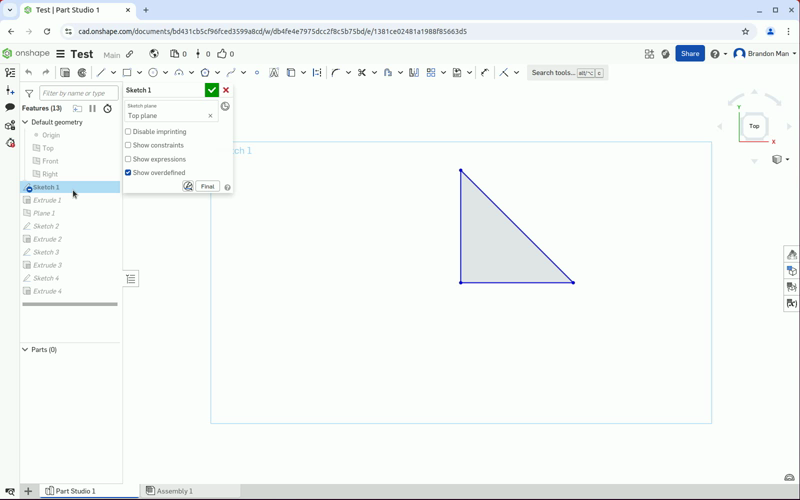
mouse_move(229, 92)
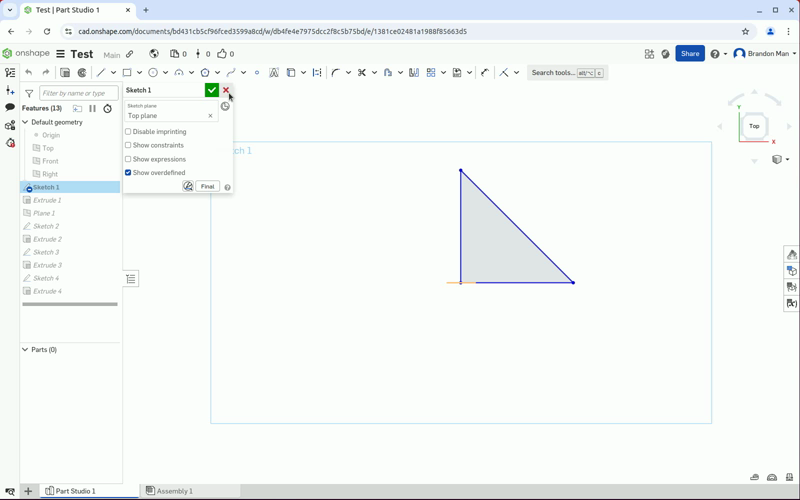
click(229, 92)
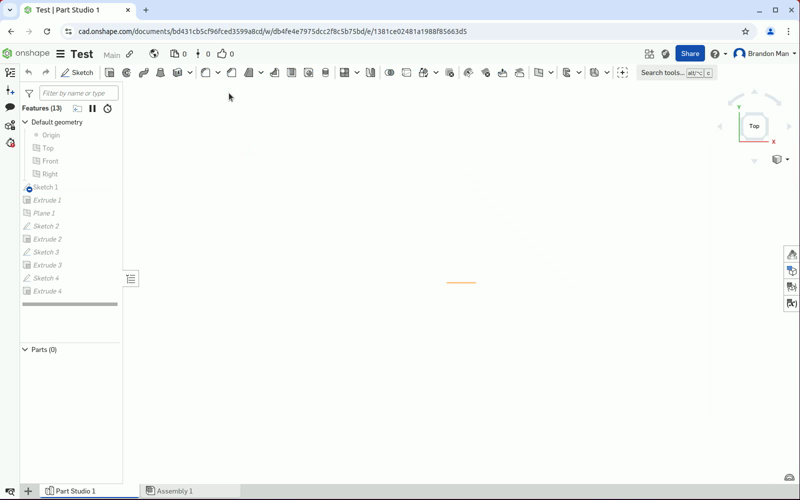
key(shift+s)
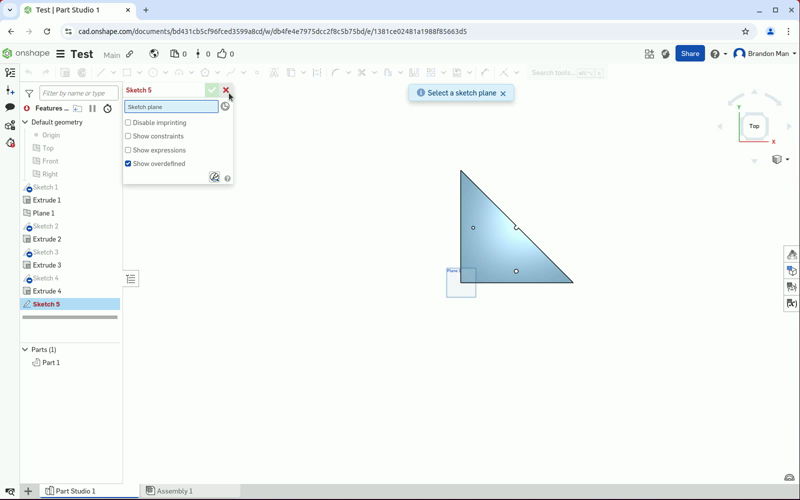
mouse_move(73, 215)
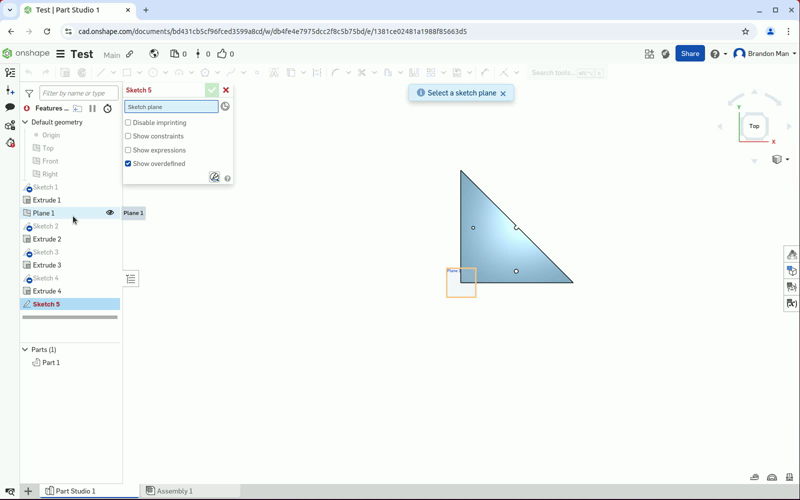
click(73, 215)
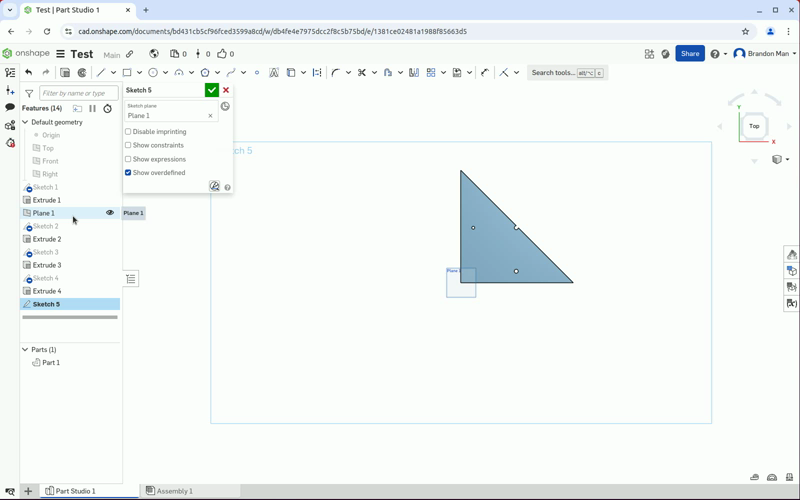
mouse_move(73, 352)
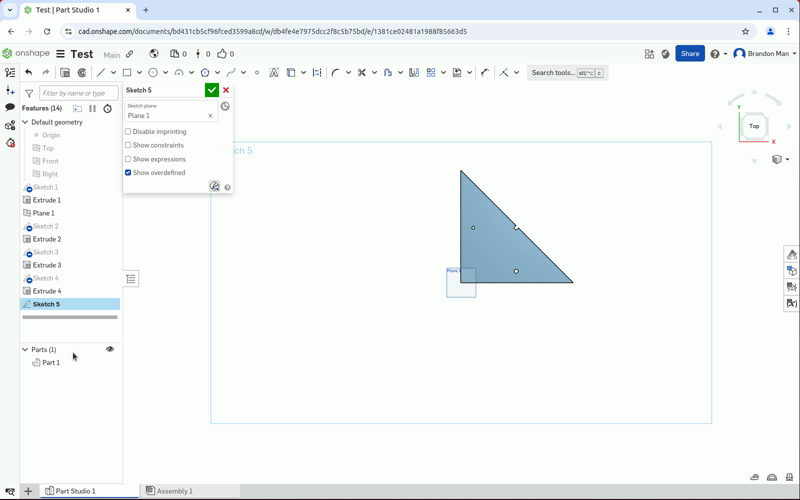
key(y)
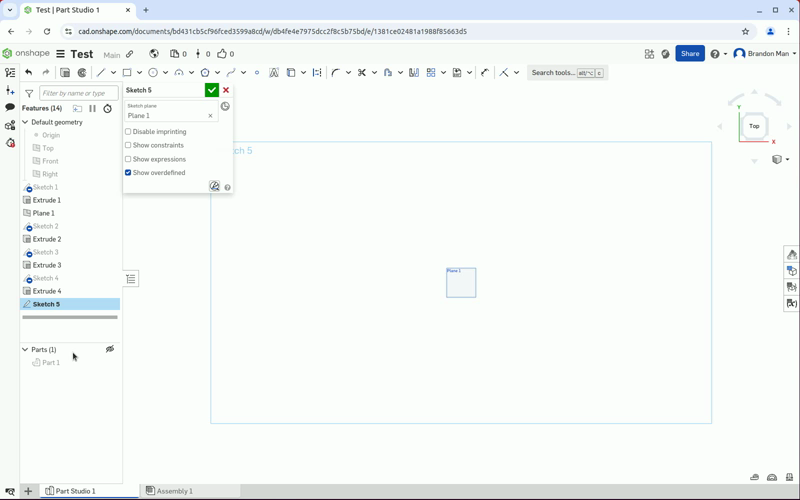
key(c)
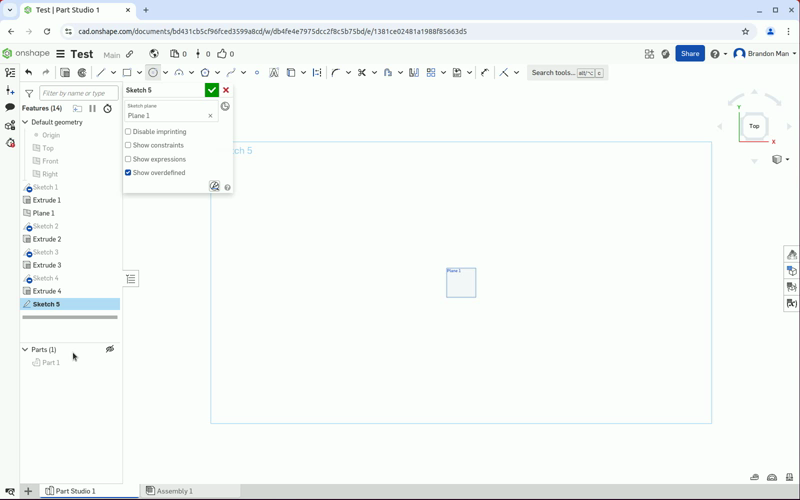
key_down(shift)
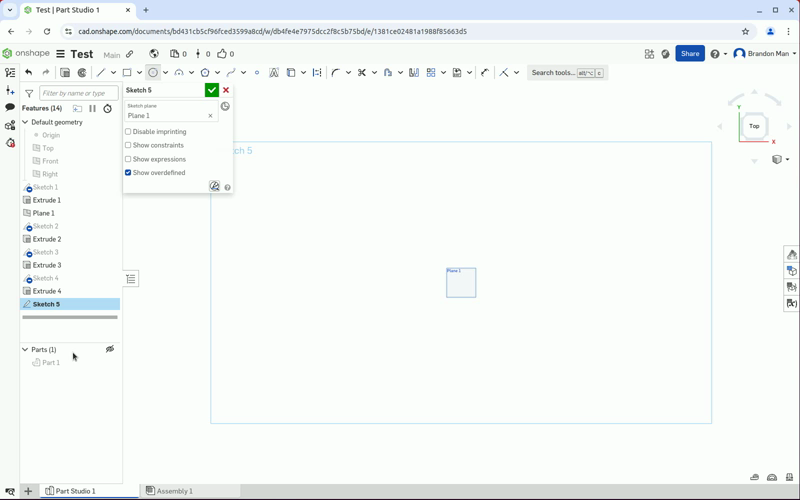
mouse_move(473, 271)
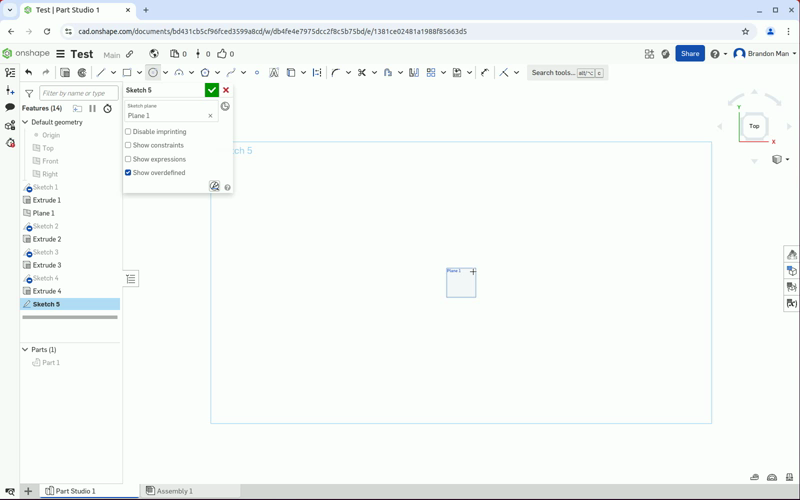
click(473, 271)
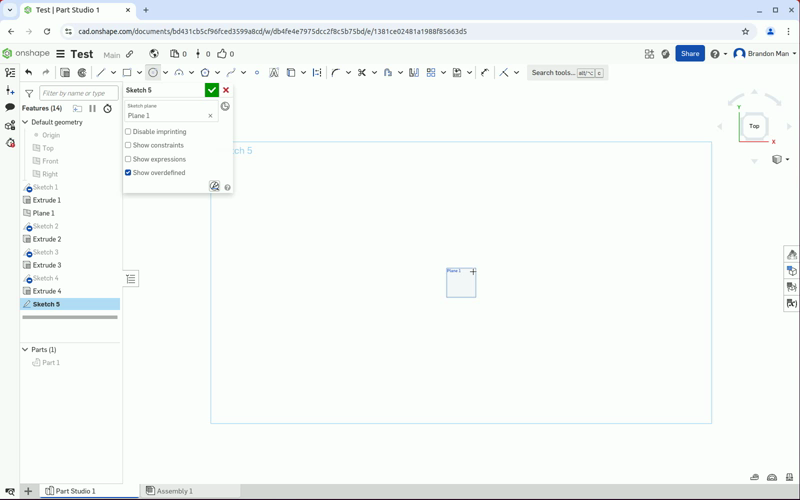
key_up(shift)
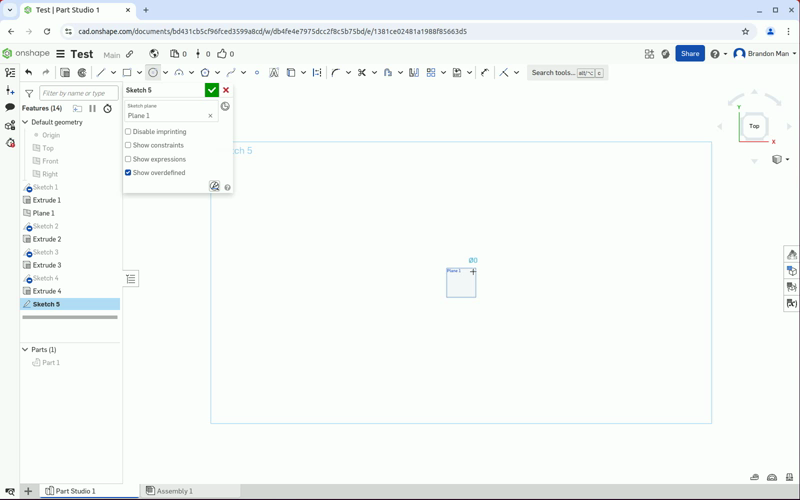
mouse_move(474, 271)
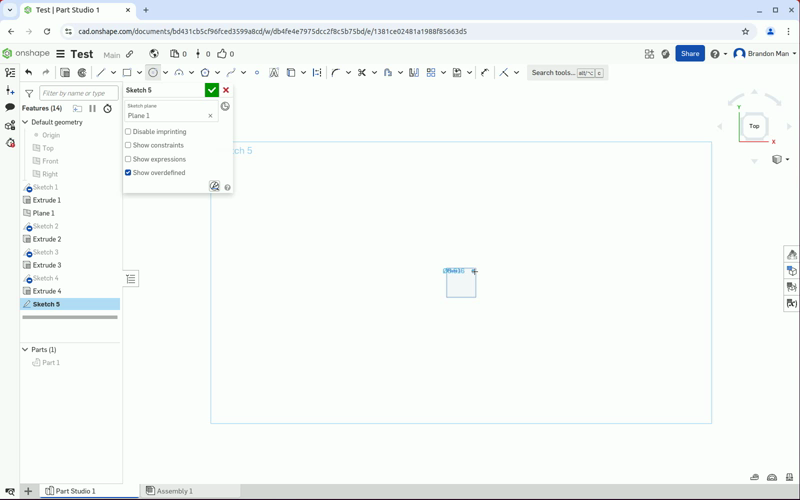
scroll(6)
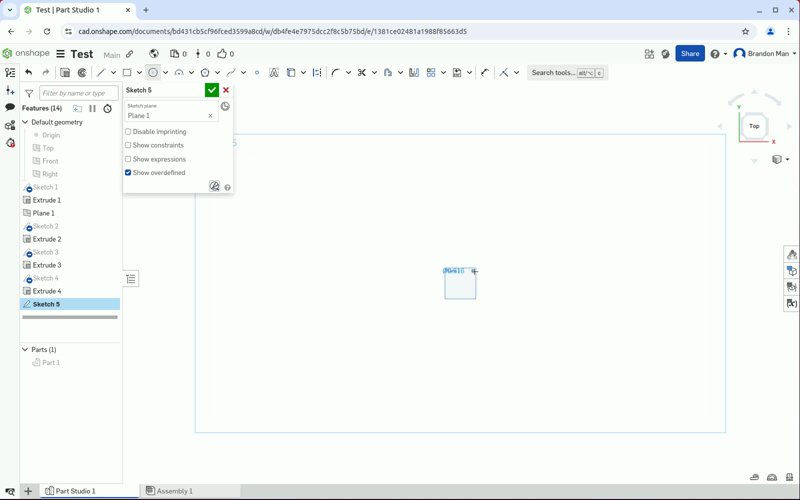
scroll(6)
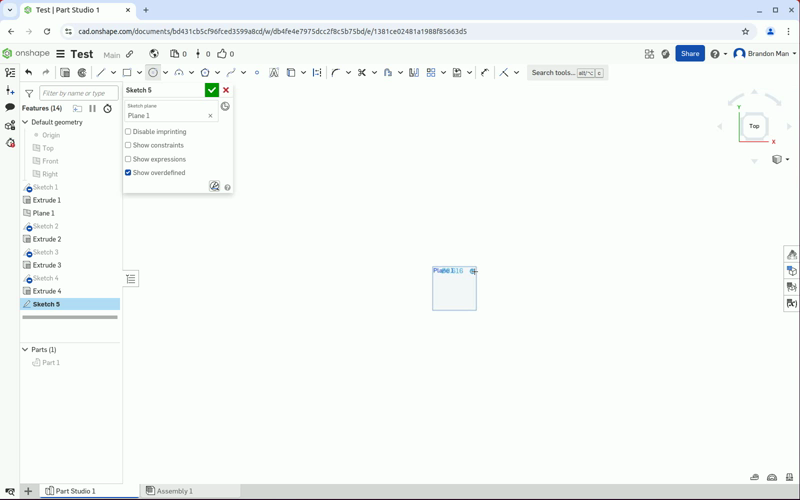
scroll(6)
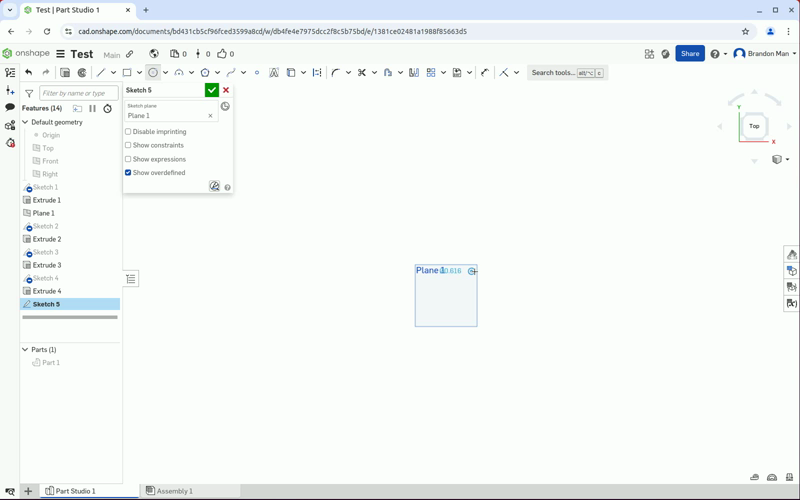
scroll(6)
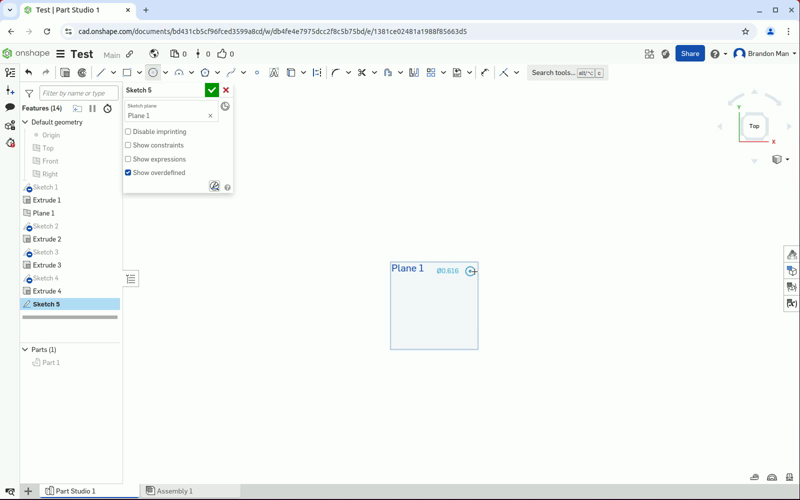
scroll(6)
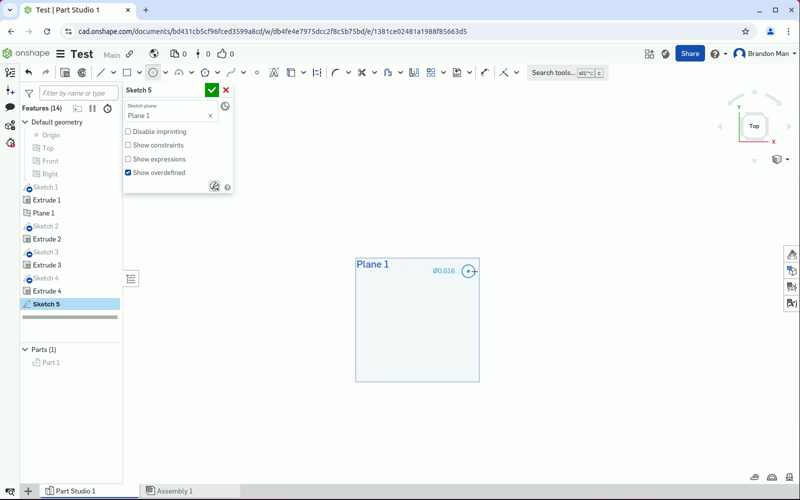
scroll(6)
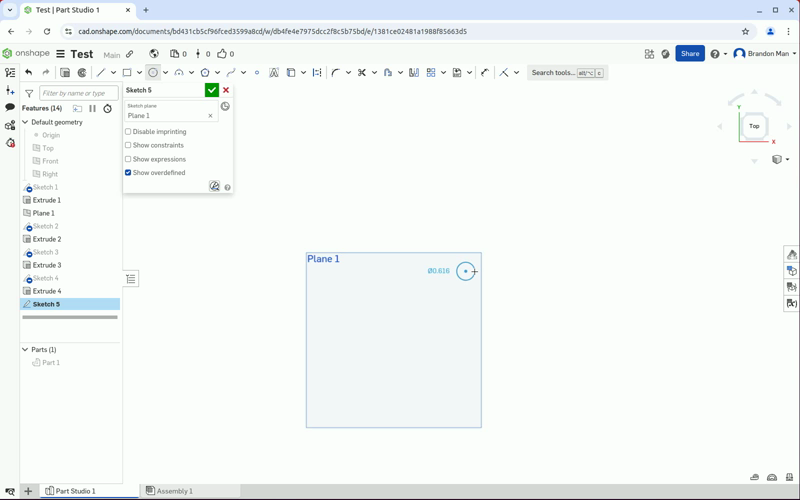
scroll(6)
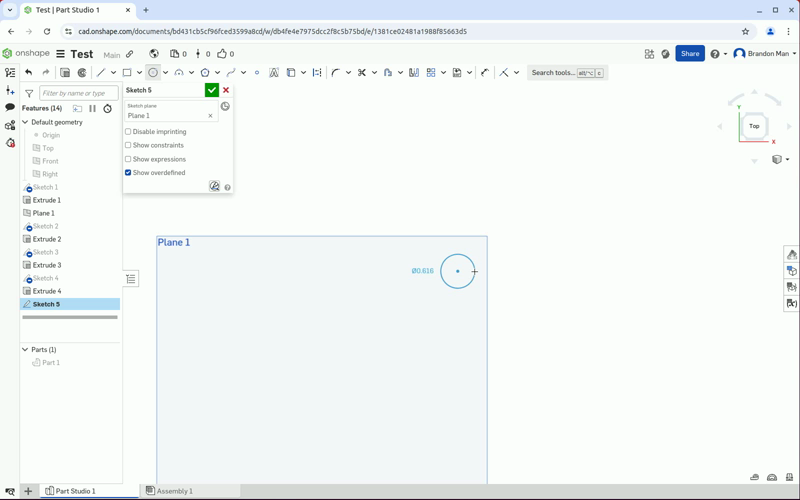
click(474, 271)
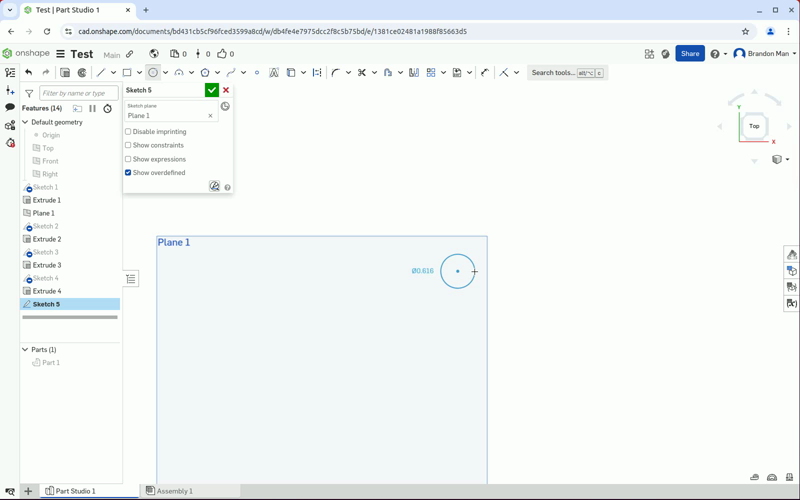
scroll(-6)
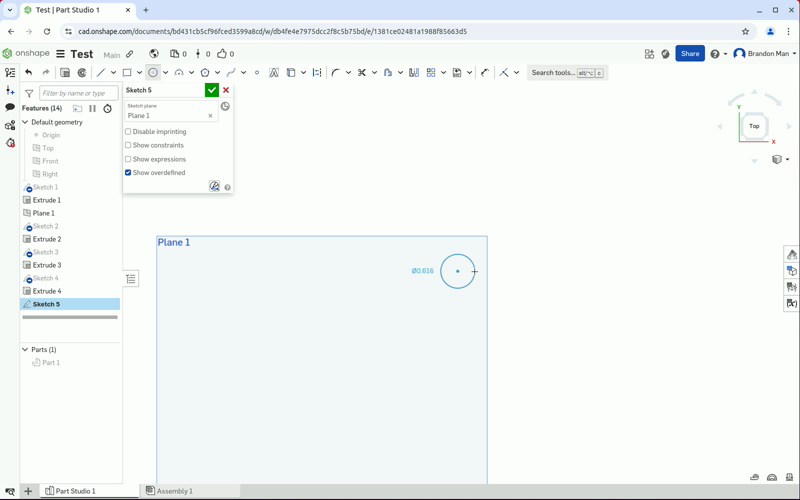
scroll(-6)
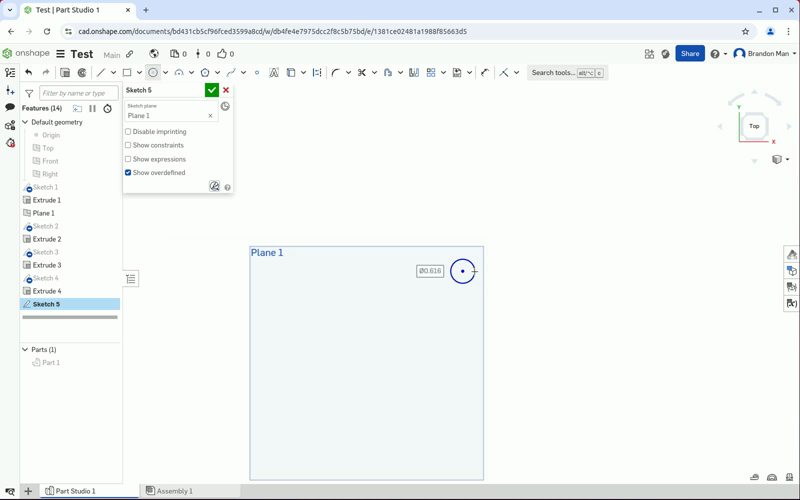
scroll(-6)
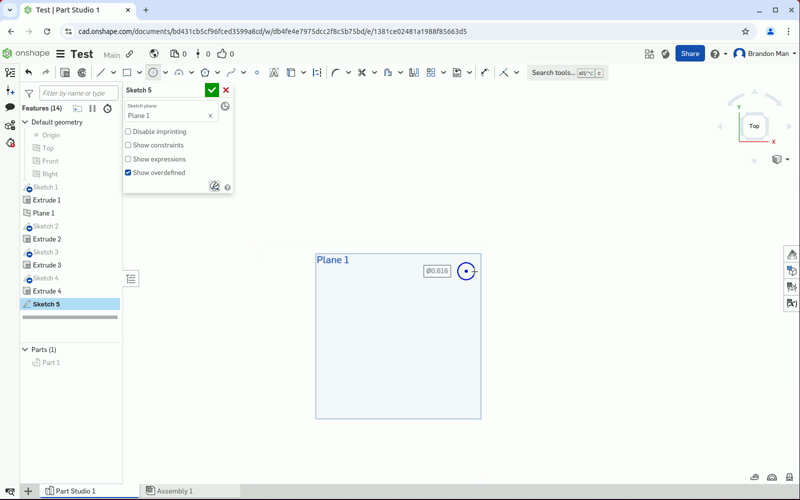
scroll(-6)
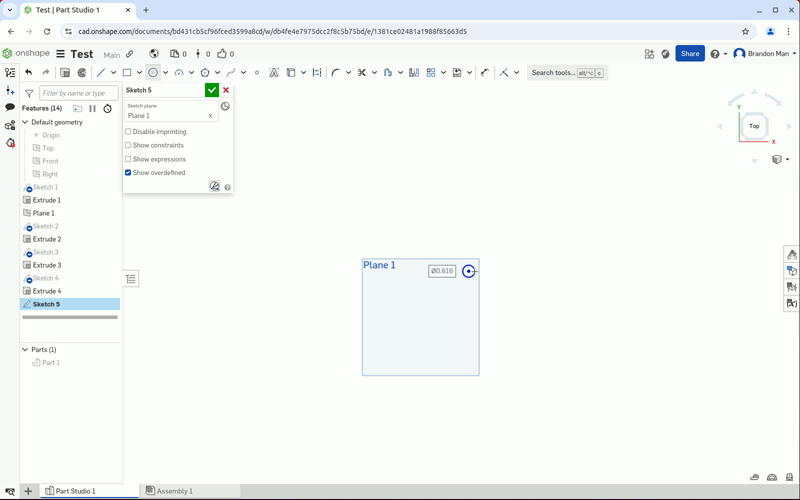
scroll(-6)
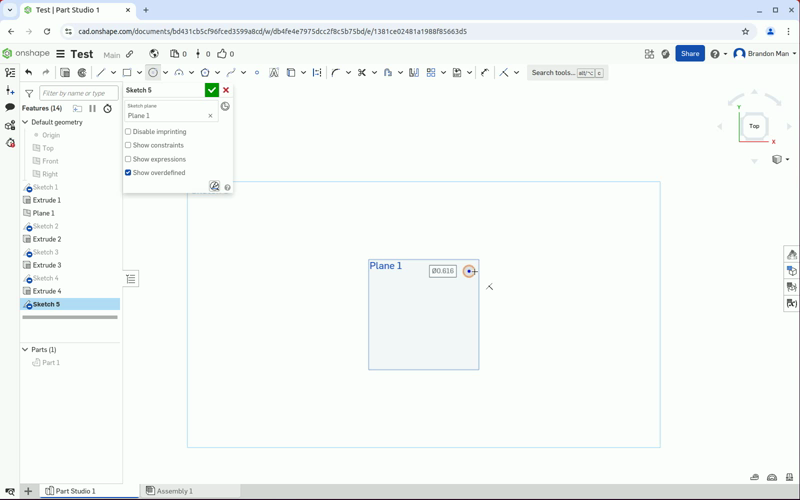
scroll(-6)
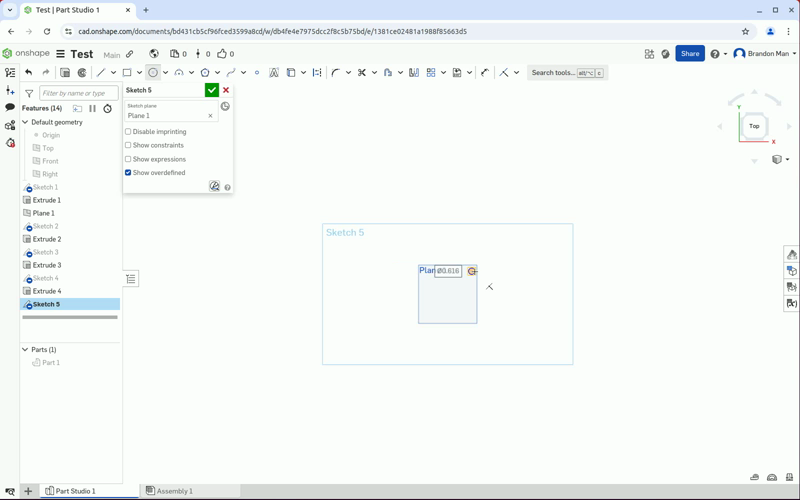
scroll(-6)
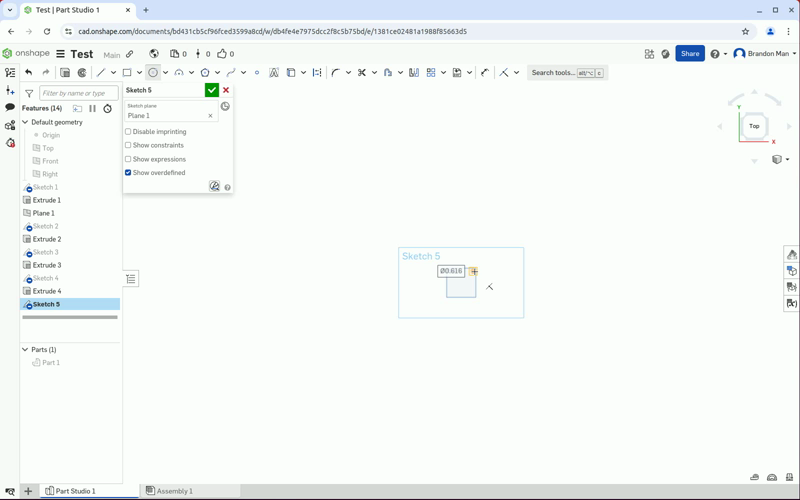
key(esc)
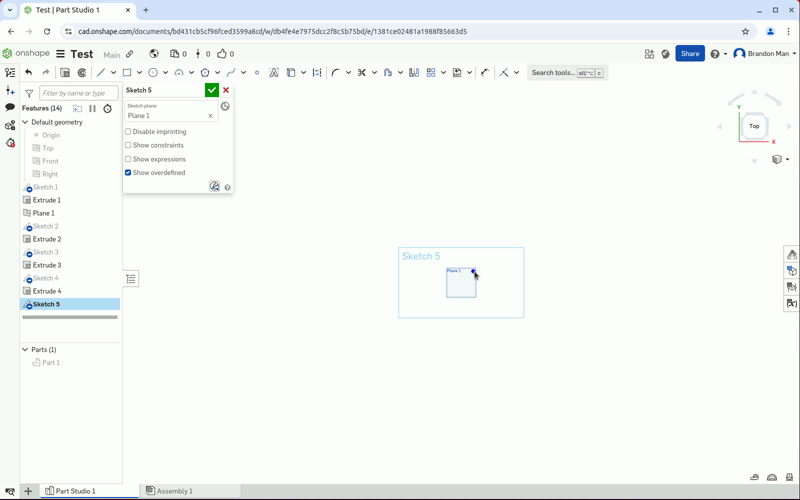
mouse_move(473, 269)
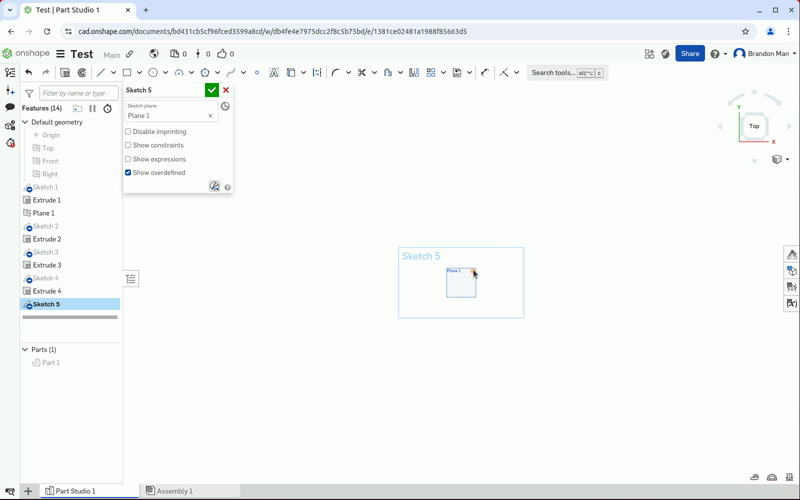
scroll(6)
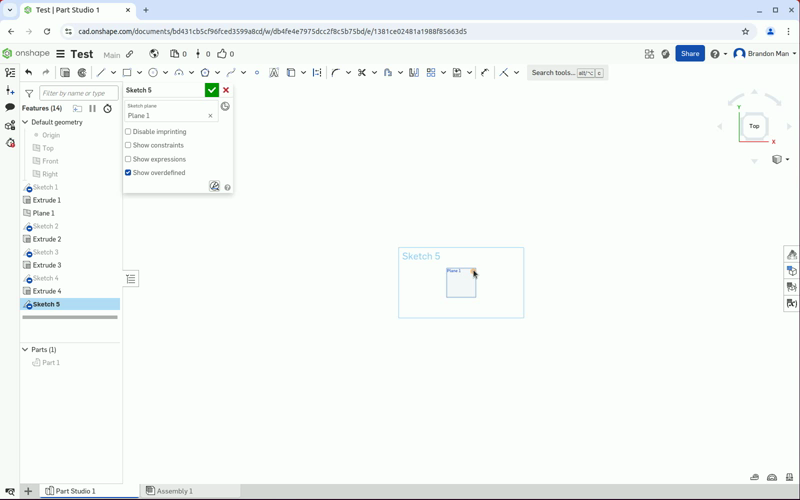
scroll(6)
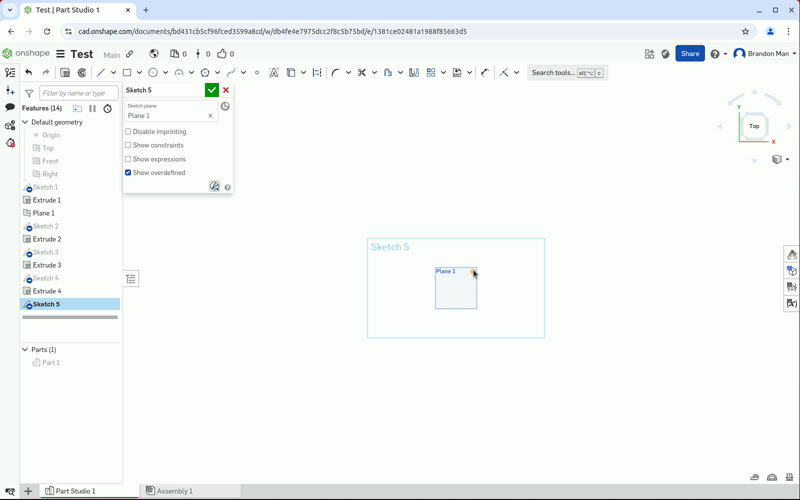
scroll(6)
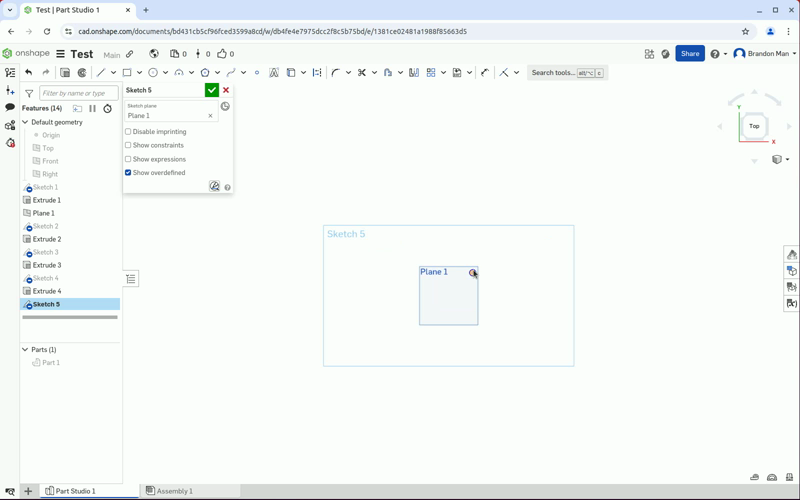
scroll(6)
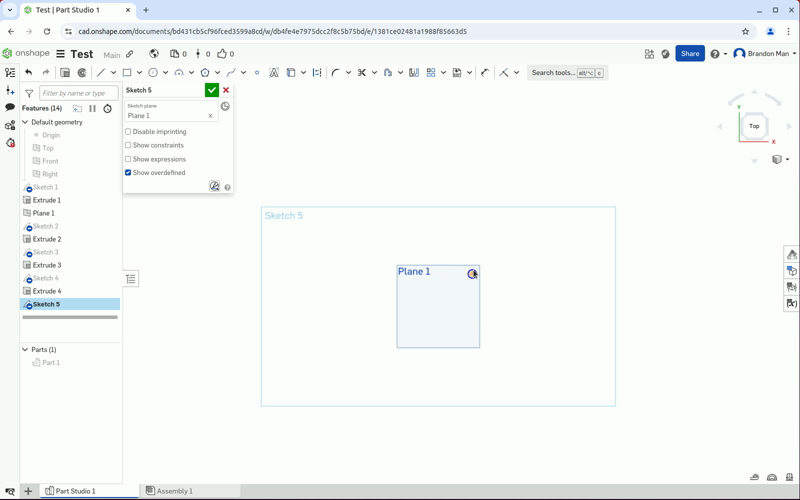
scroll(6)
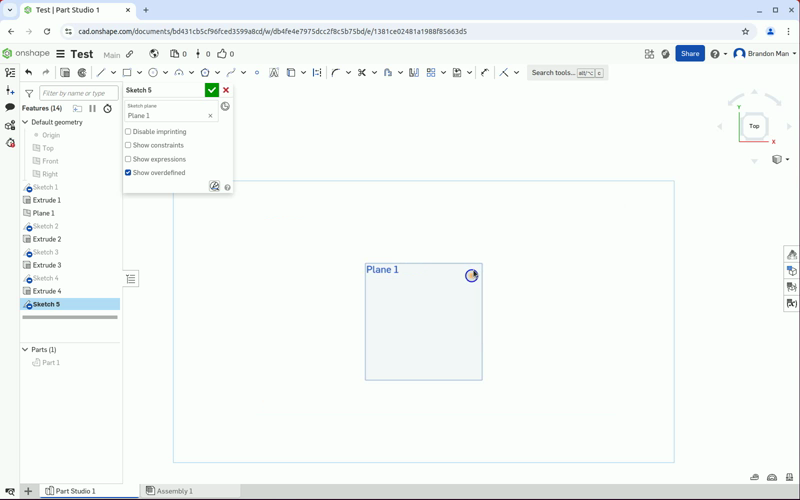
scroll(6)
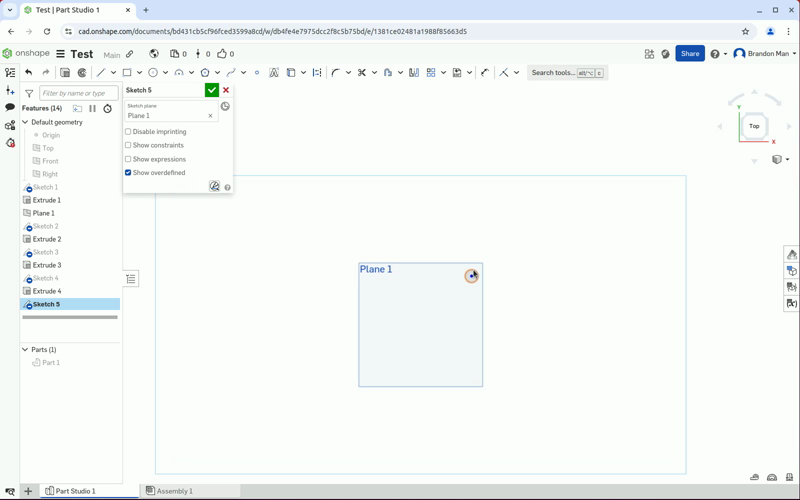
scroll(6)
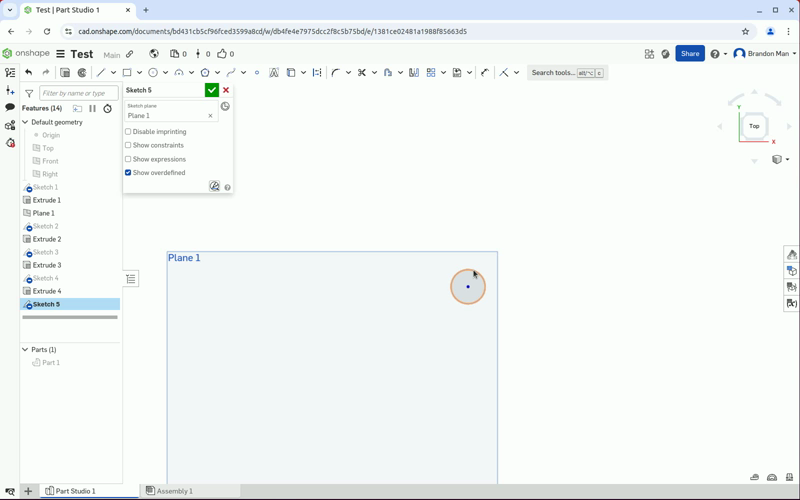
click(473, 269)
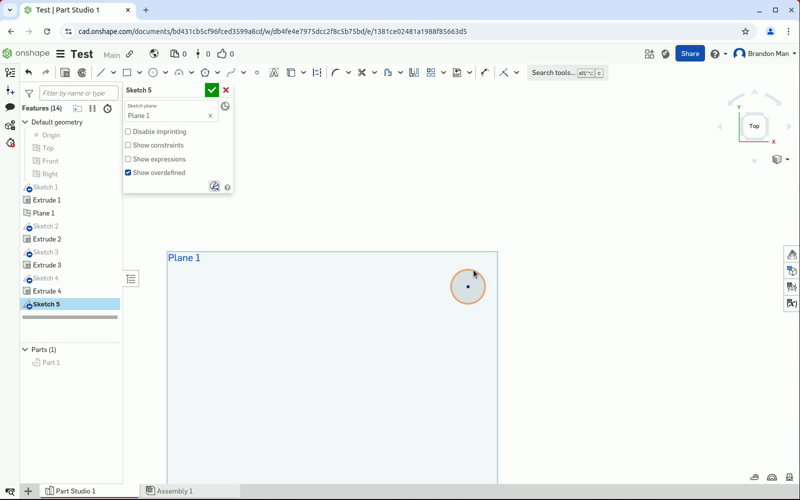
scroll(-6)
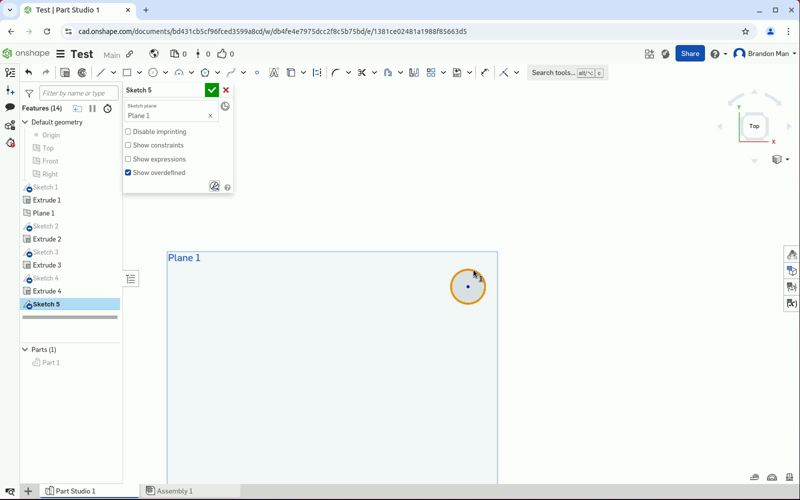
scroll(-6)
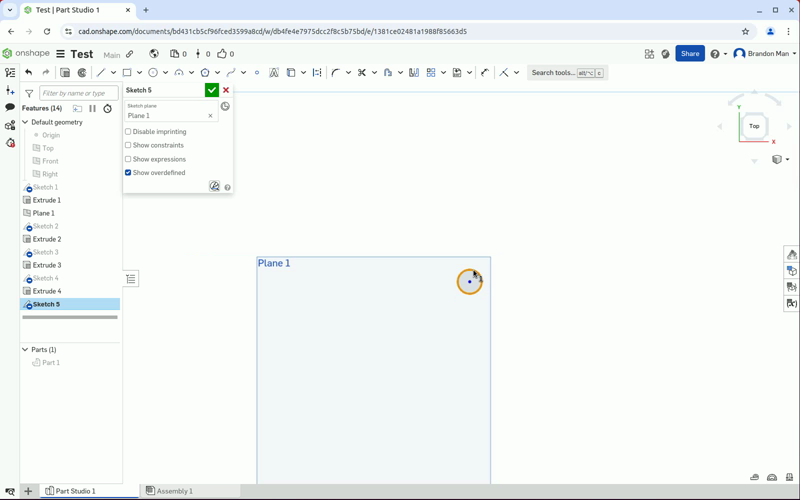
scroll(-6)
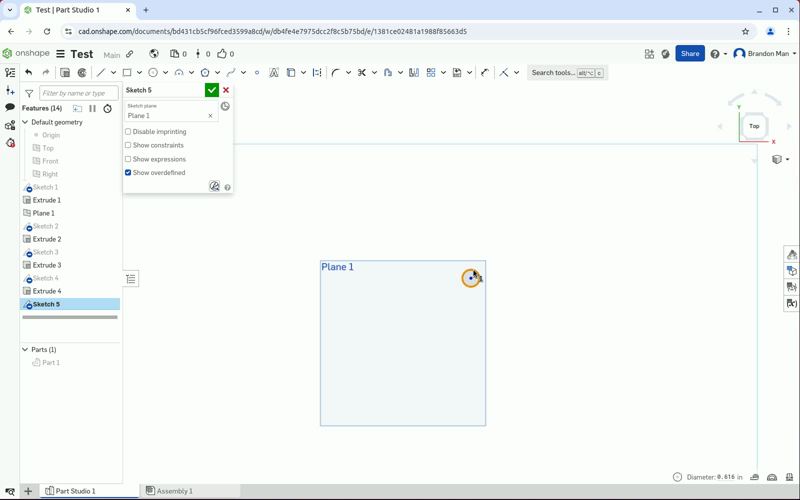
scroll(-6)
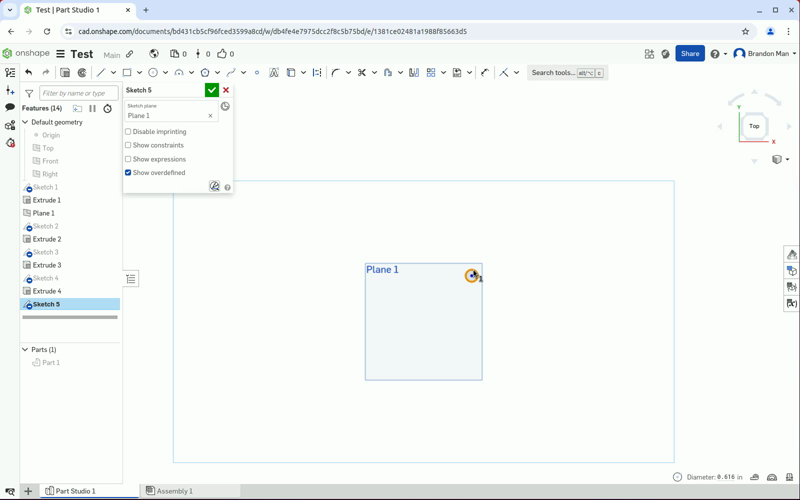
scroll(-6)
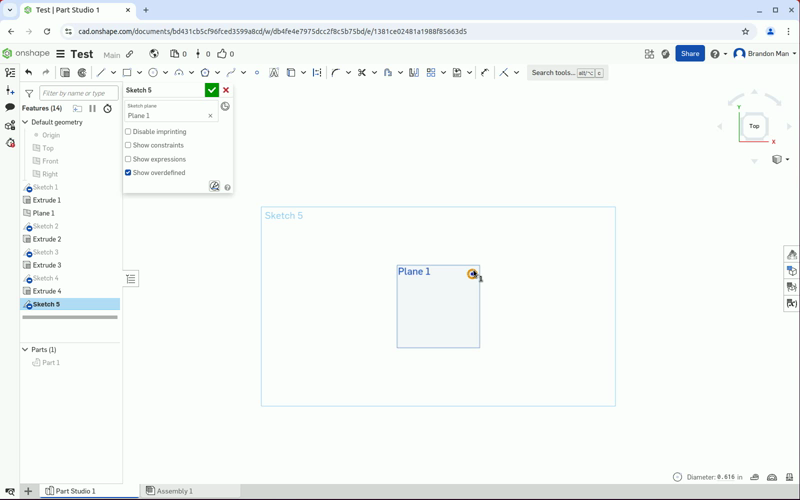
scroll(-6)
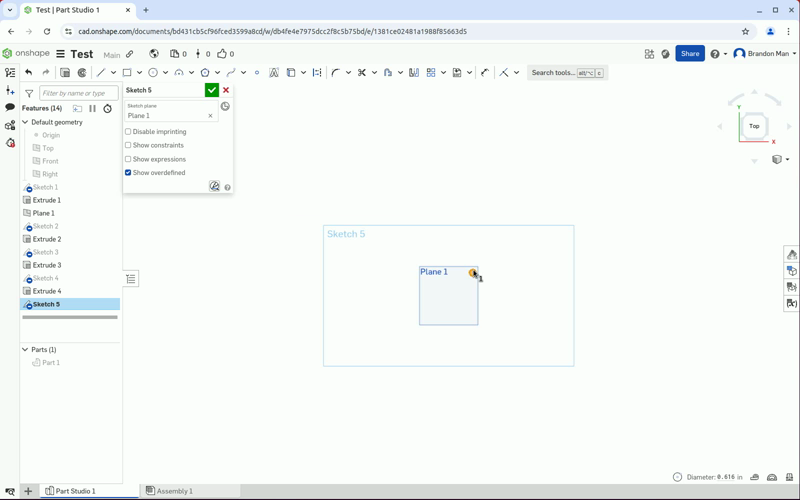
scroll(-6)
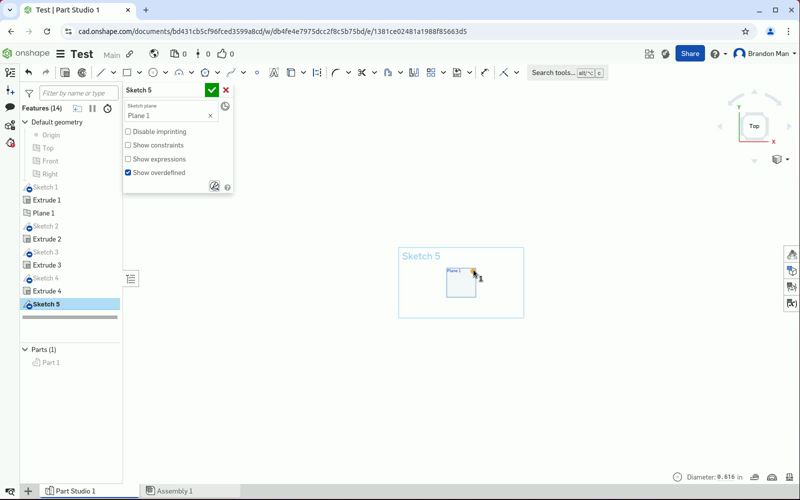
mouse_move(73, 352)
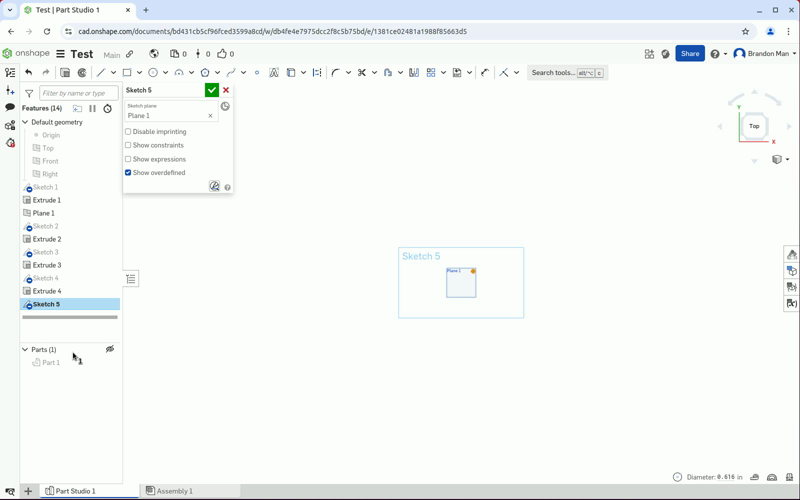
key(shift+y)
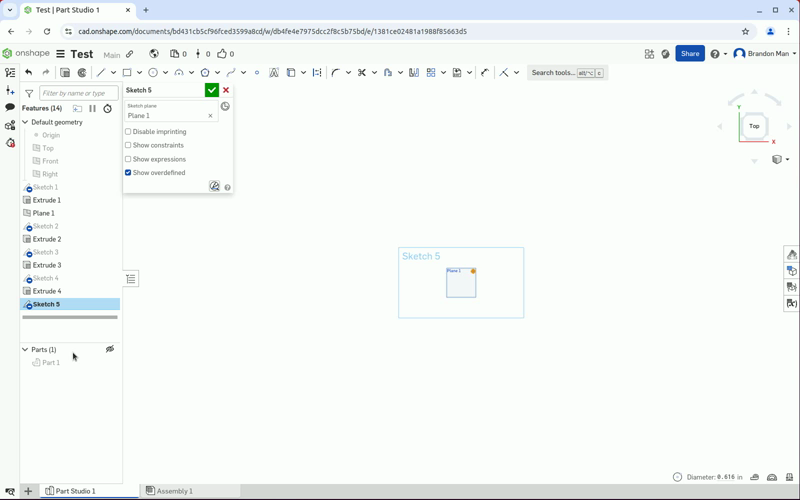
key(shift+e)
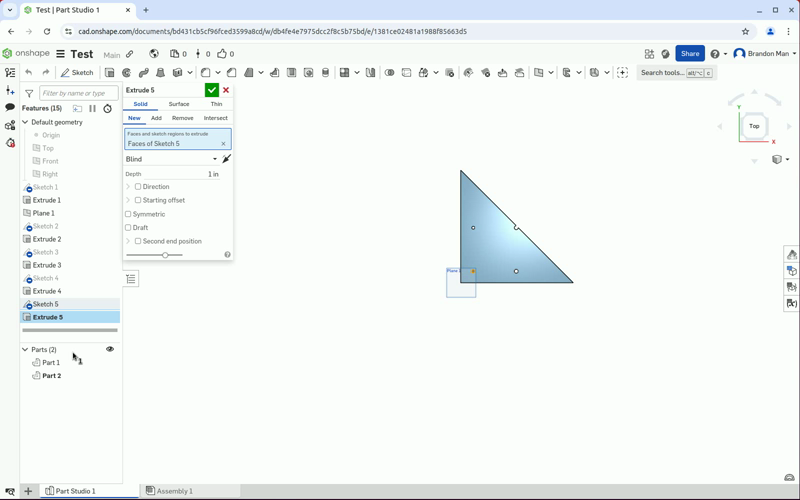
mouse_move(143, 106)
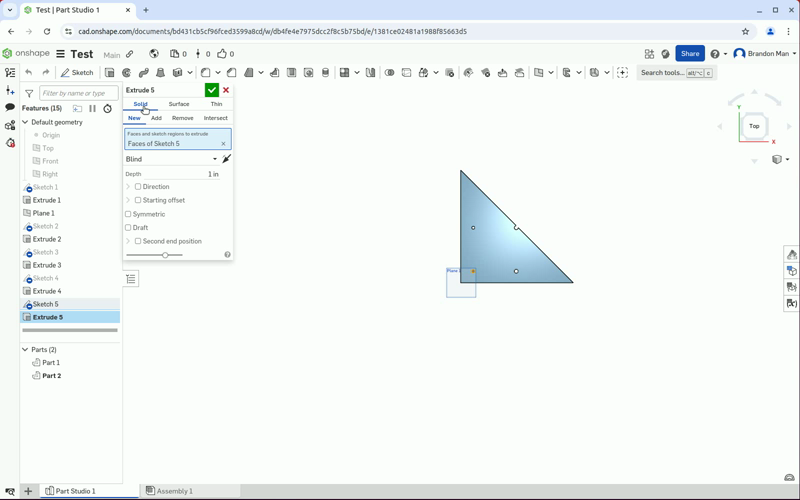
click(143, 106)
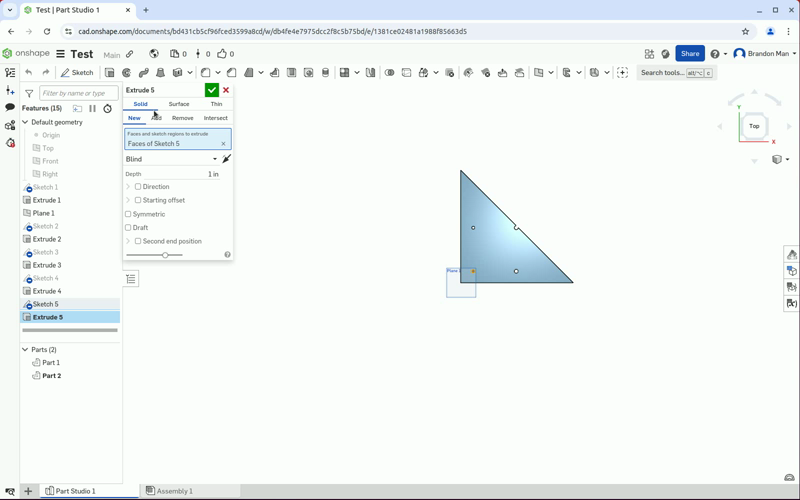
mouse_move(186, 120)
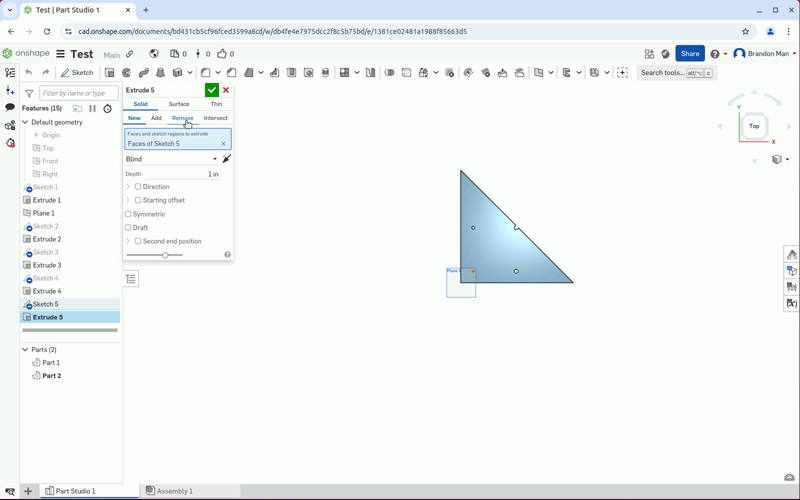
click(186, 120)
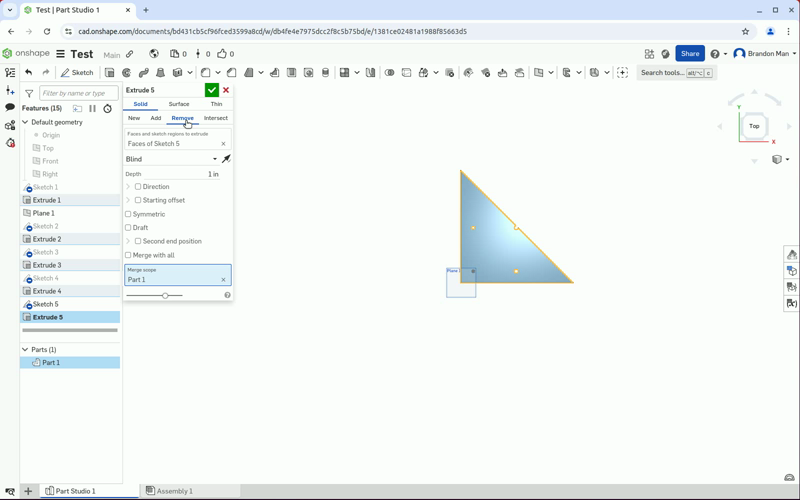
key(tab, 4)
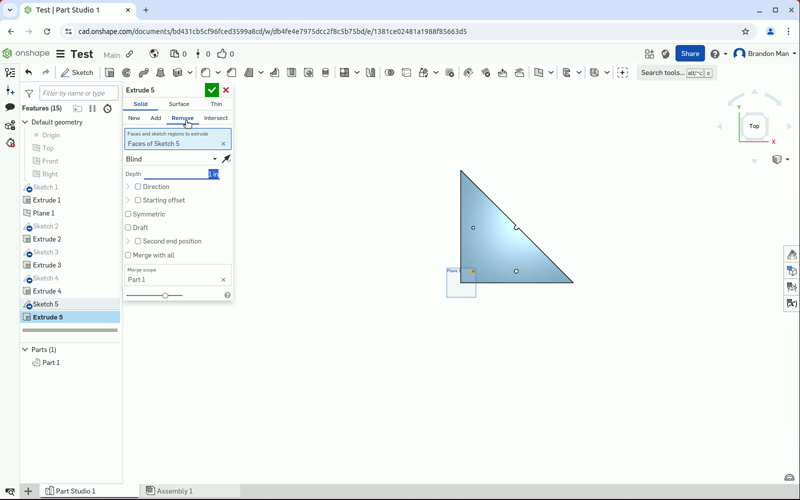
text(1.444)
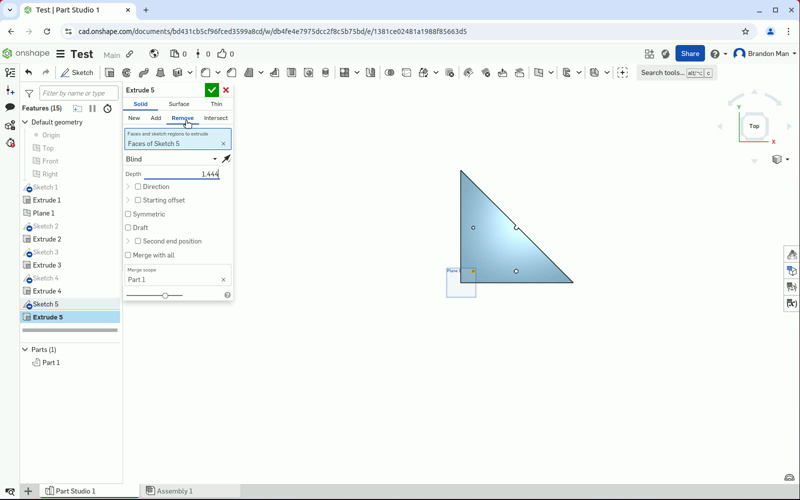
key(tab, 6)
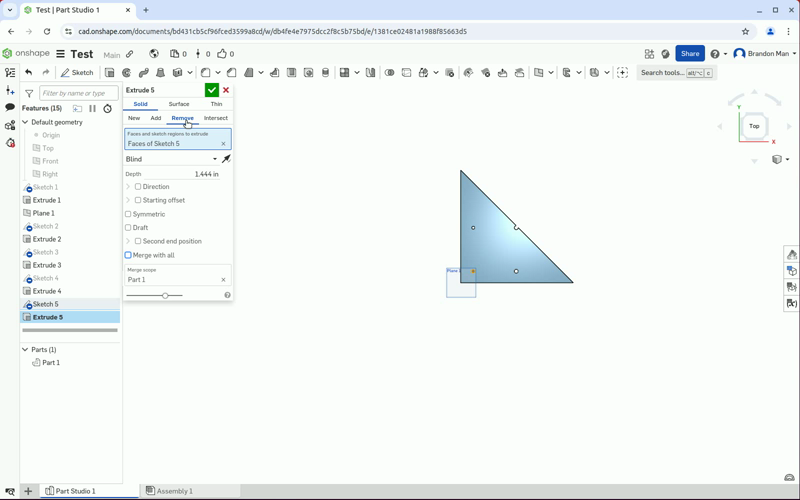
key(space)
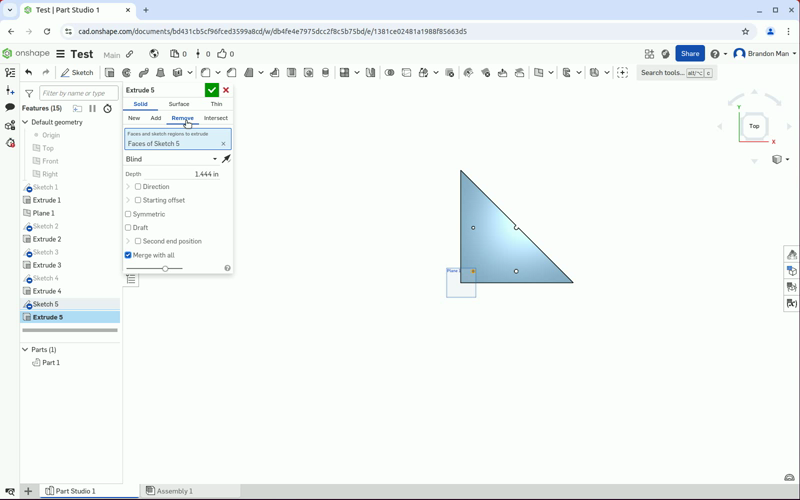
key(enter)
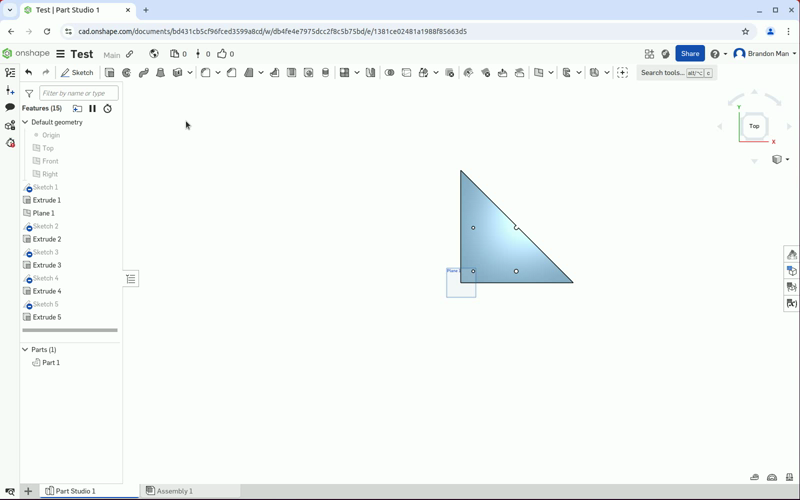
key(shift+h)
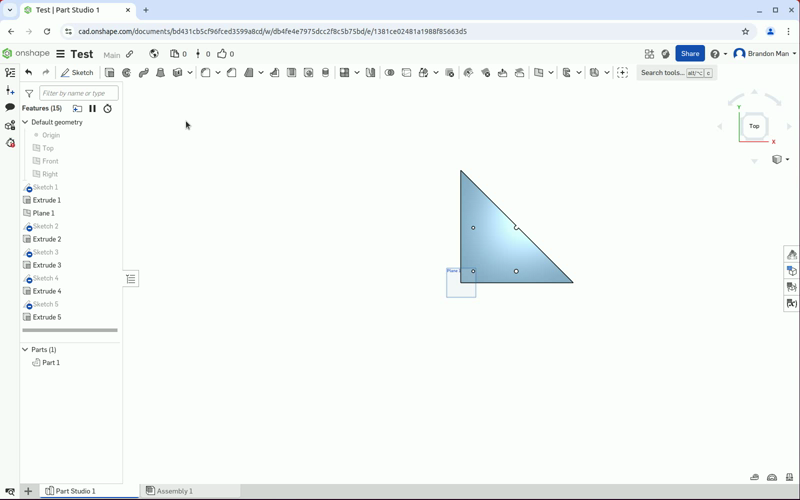
key(shift+h)
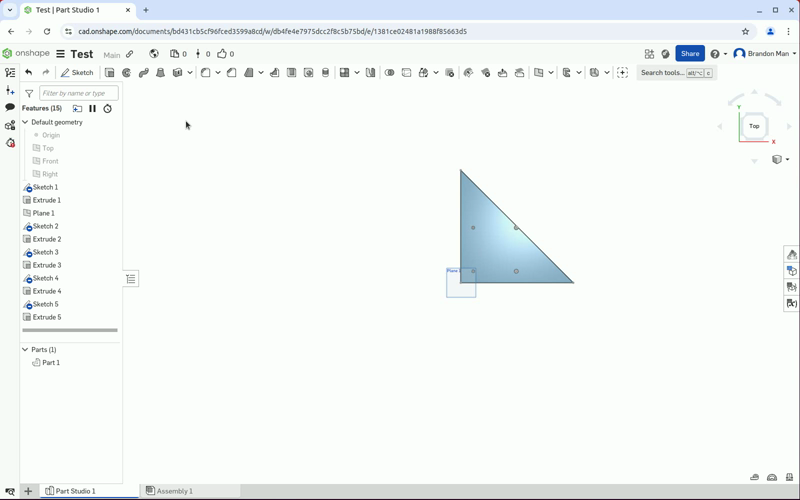
key(shift+7)
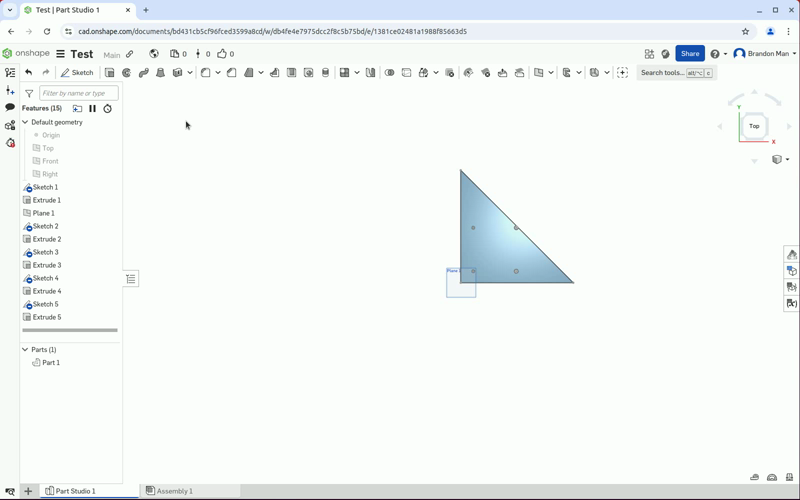
key(up, 3)
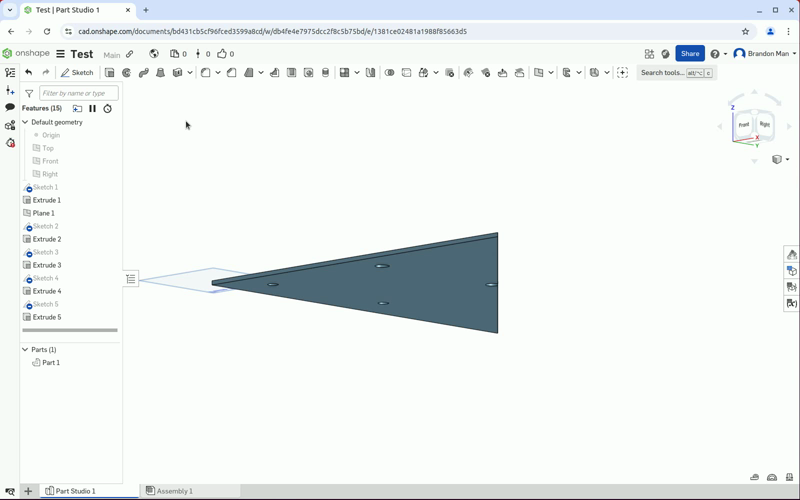
key(left, 3)
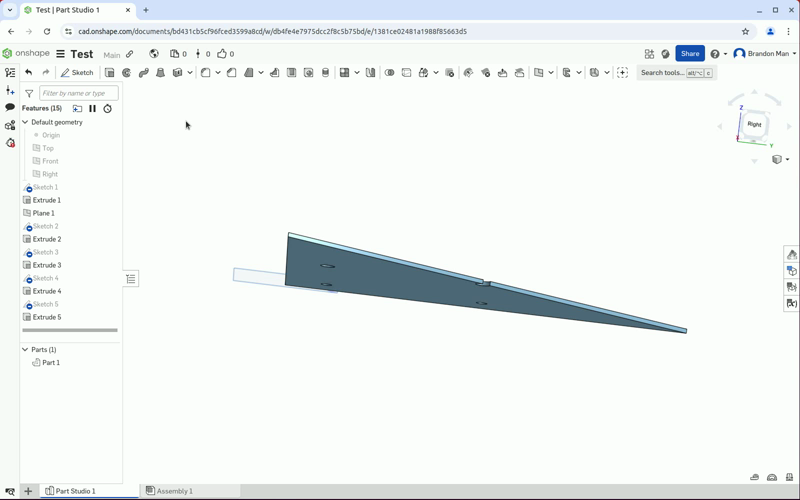
key(right, 3)
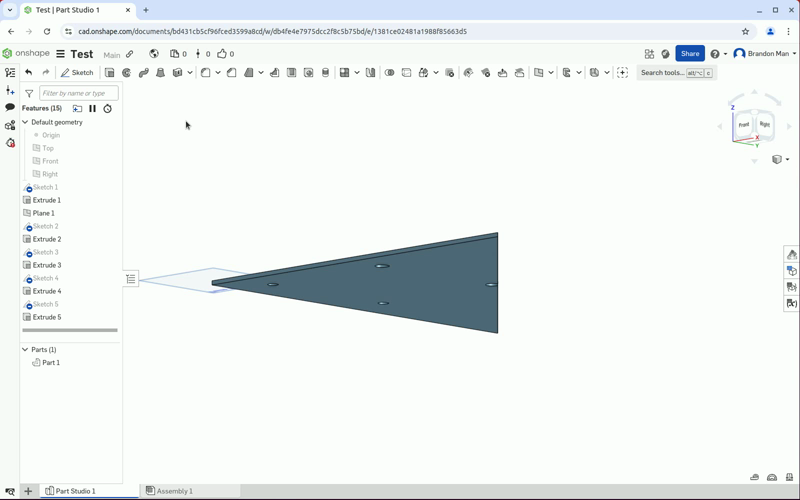
key(down, 3)
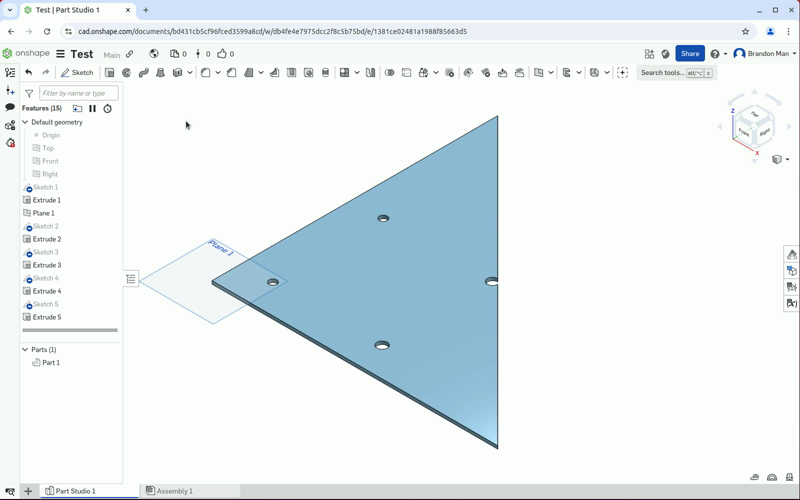
mouse_move(73, 189)
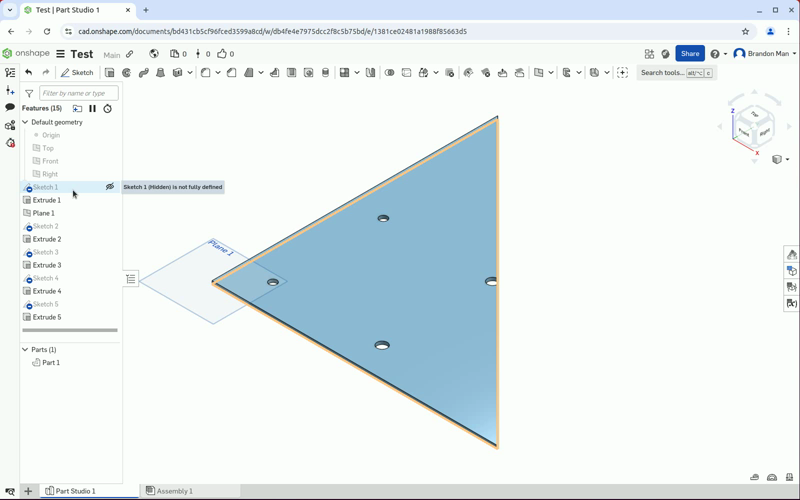
click(73, 189)